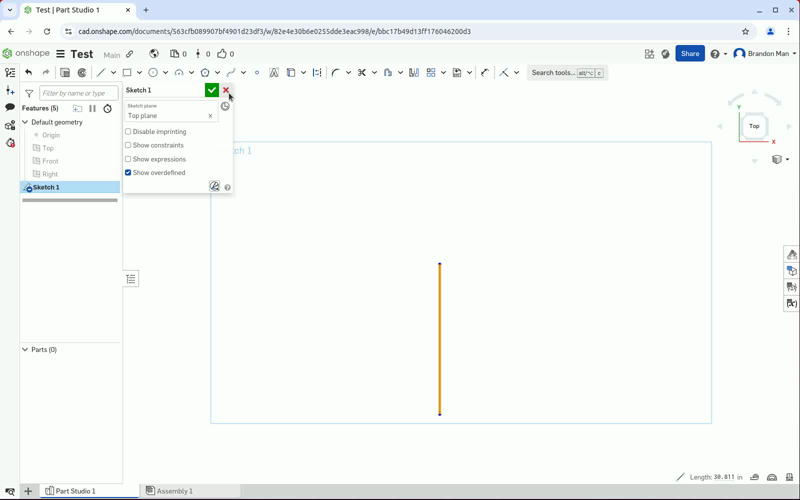
key(shift+h)
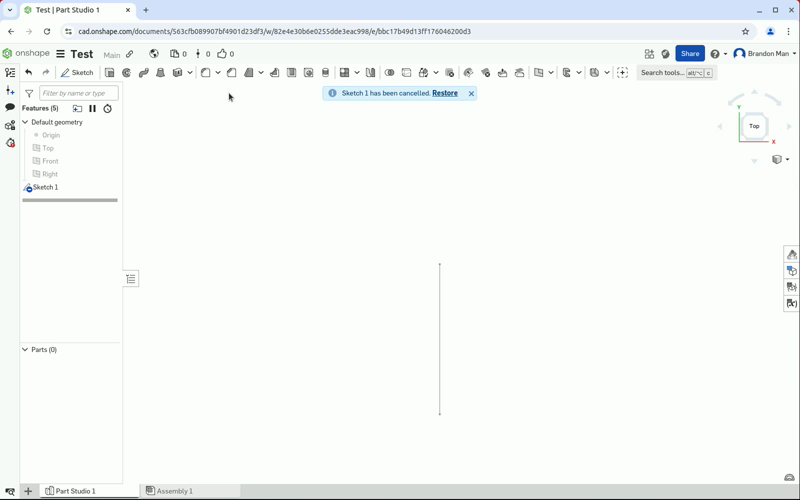
mouse_move(73, 352)
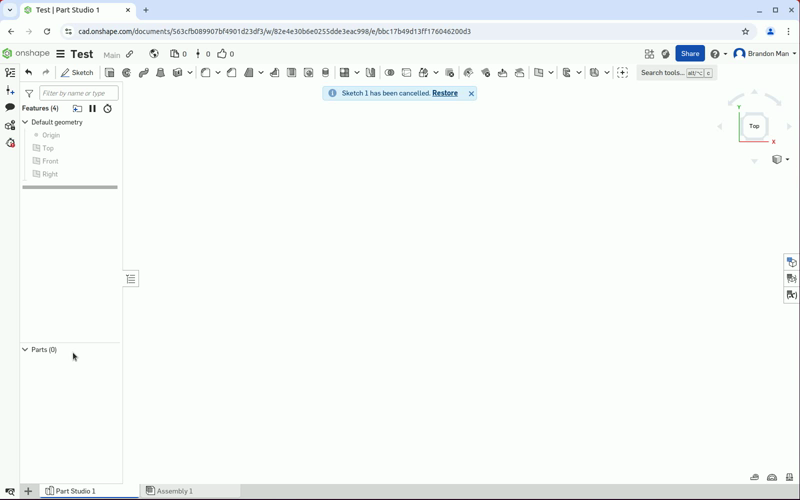
key(y)
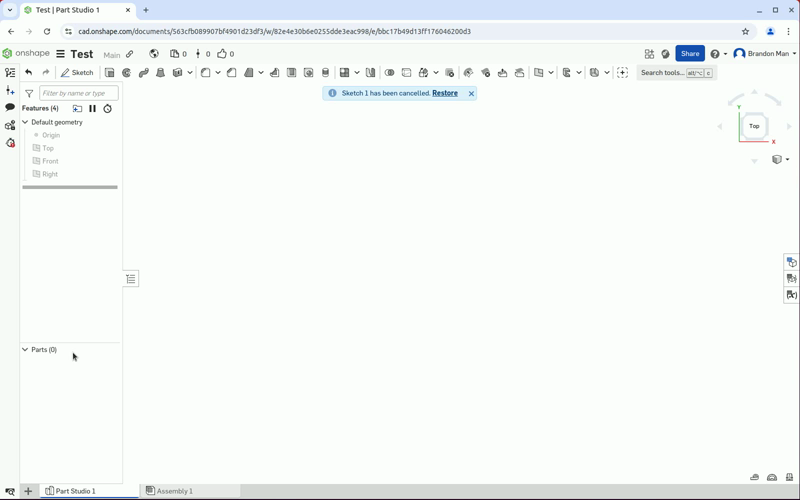
key(shift+p)
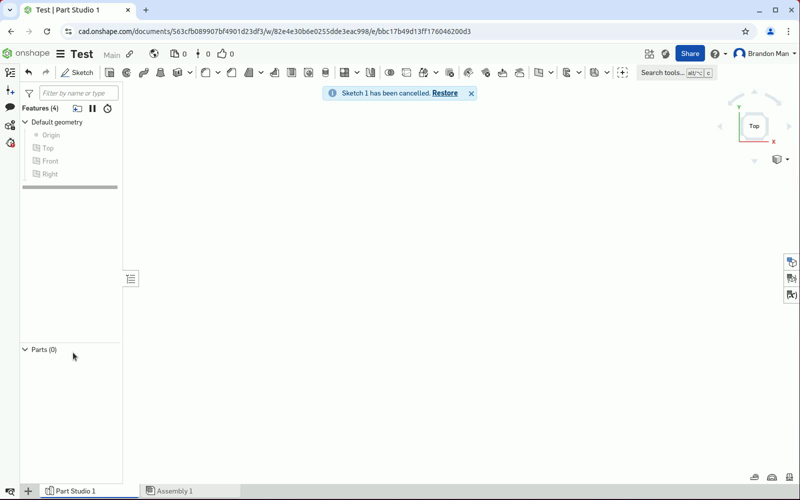
key(space)
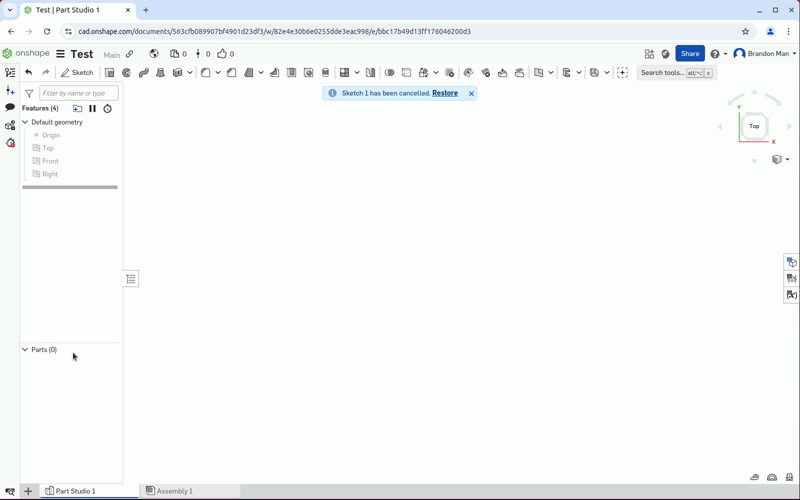
key_down(shift)
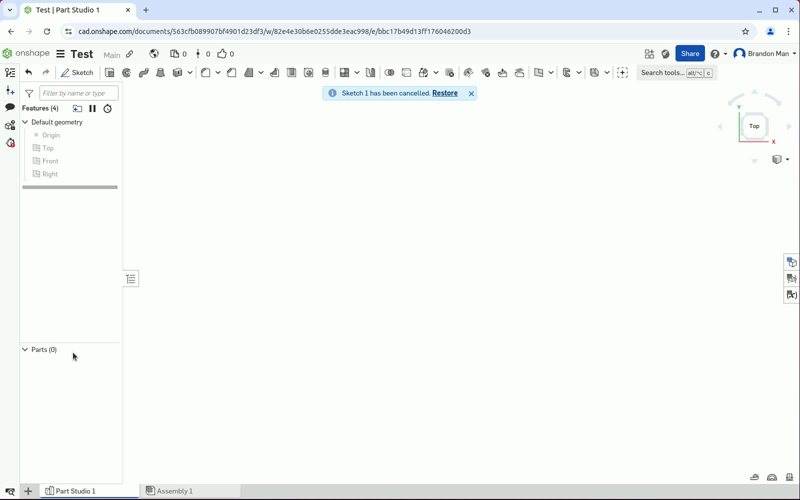
key(up)
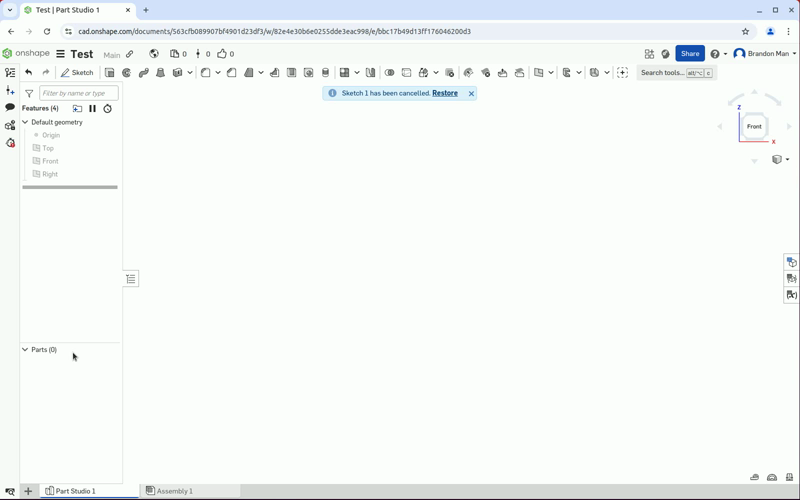
key_up(shift)
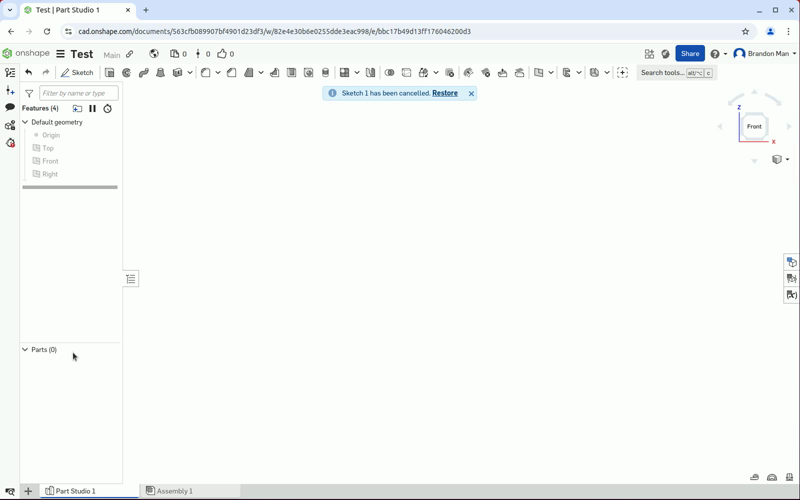
mouse_move(73, 352)
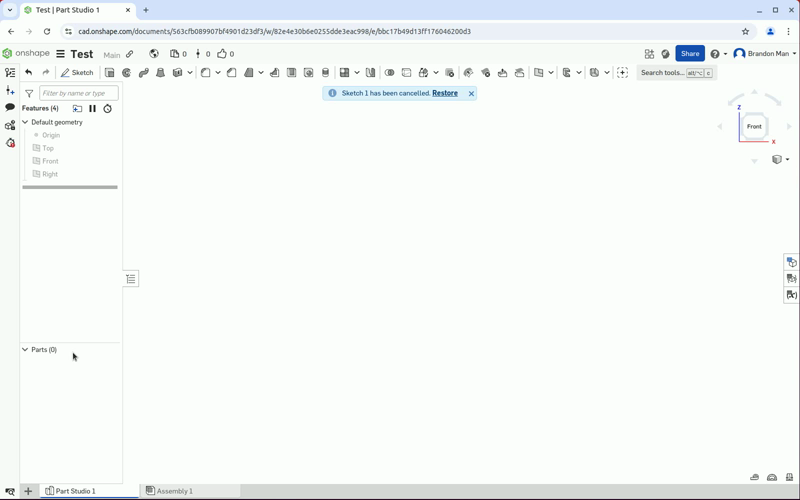
key(shift+y)
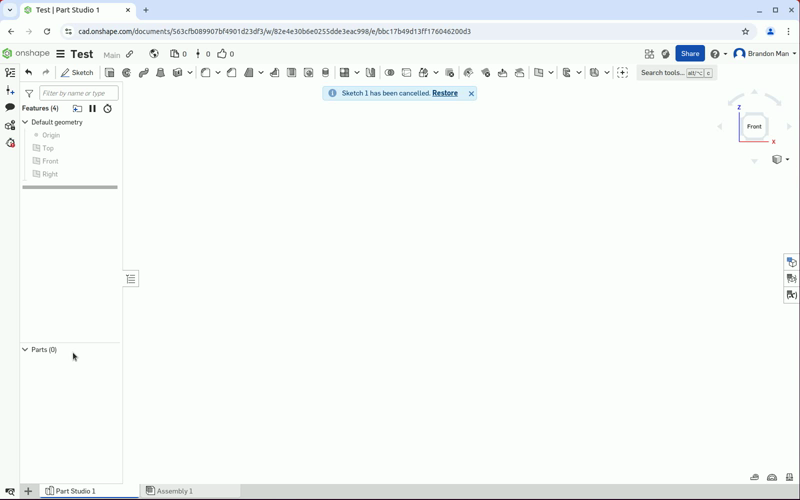
key(shift+s)
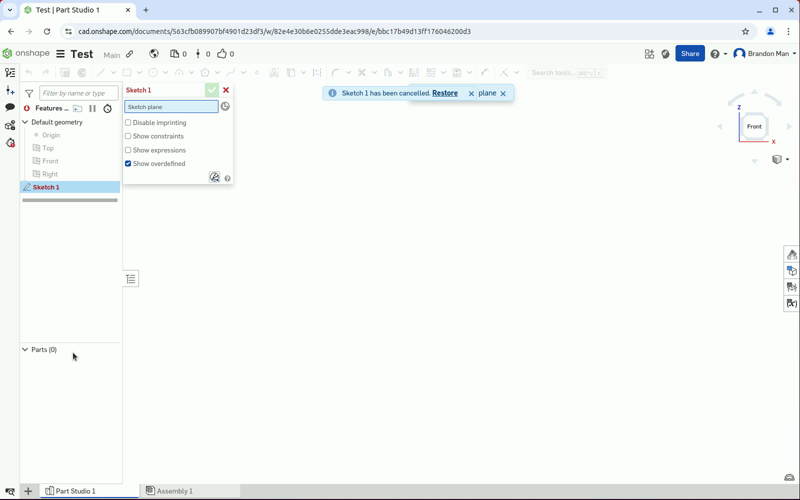
mouse_move(73, 163)
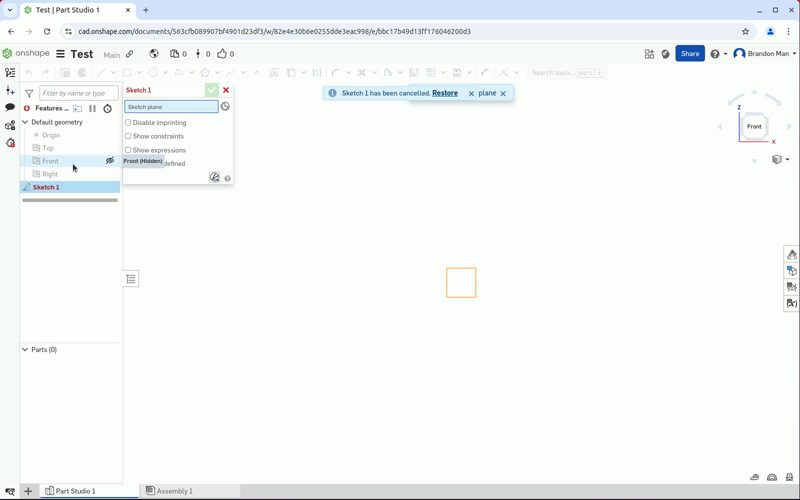
click(73, 163)
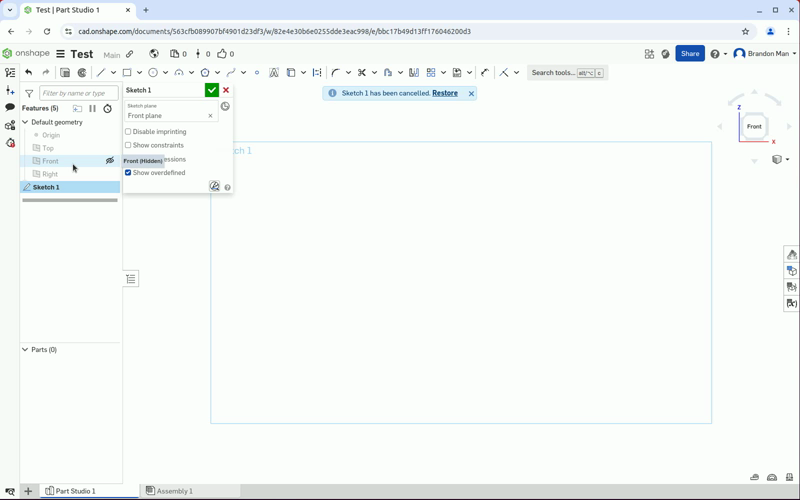
mouse_move(73, 352)
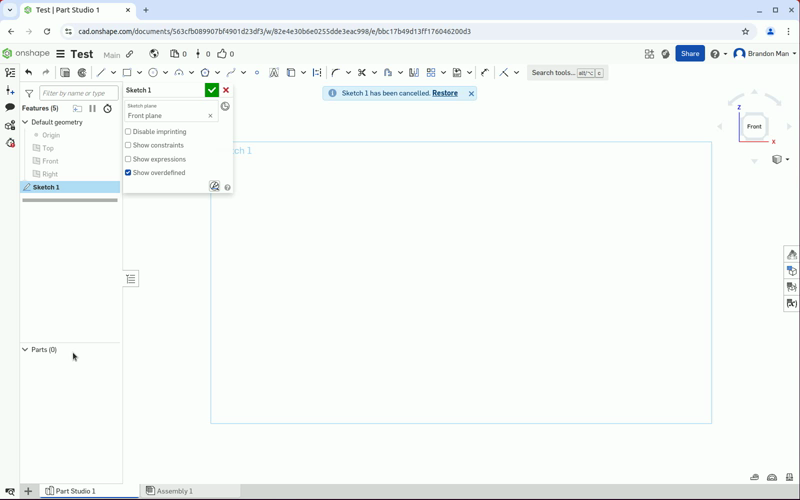
key(y)
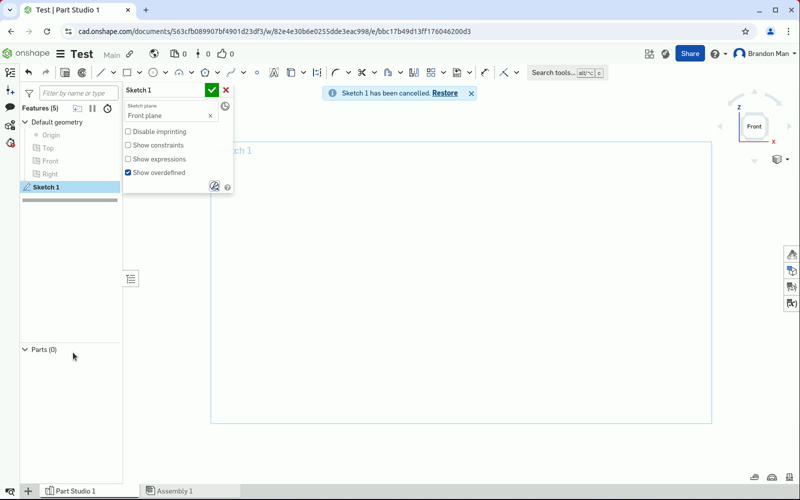
key(l)
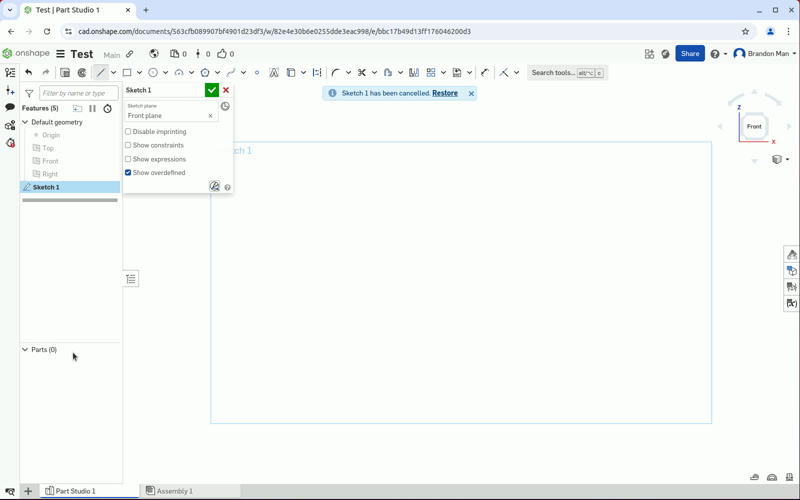
key_down(shift)
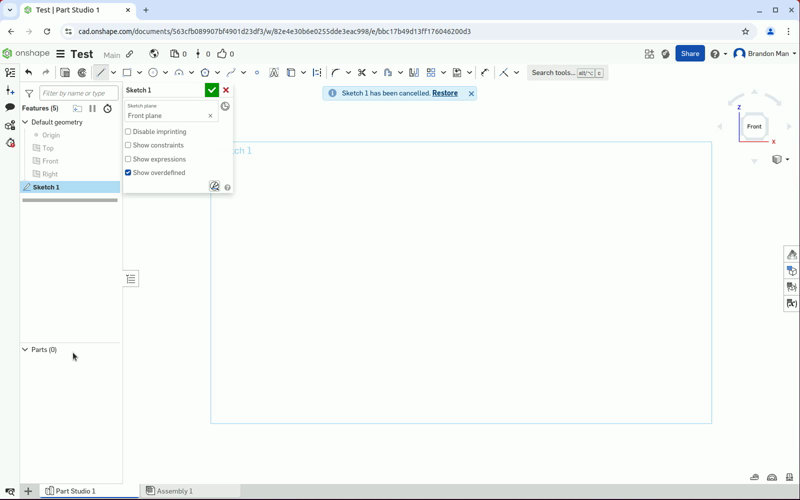
mouse_move(392, 206)
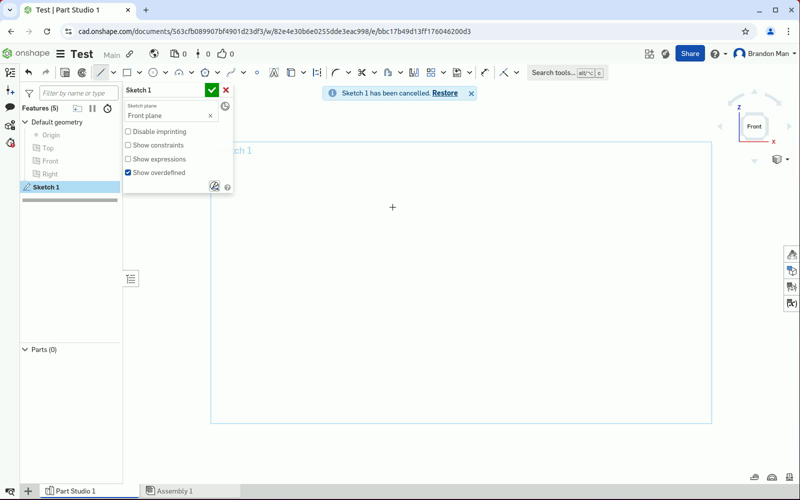
click(392, 206)
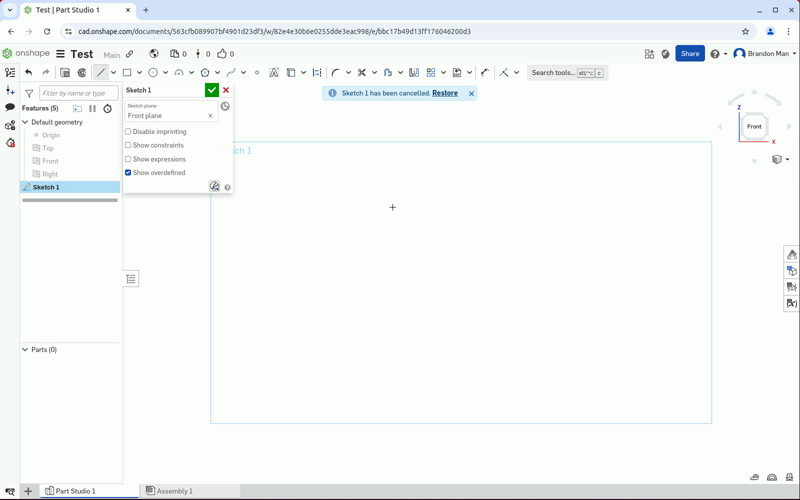
key_up(shift)
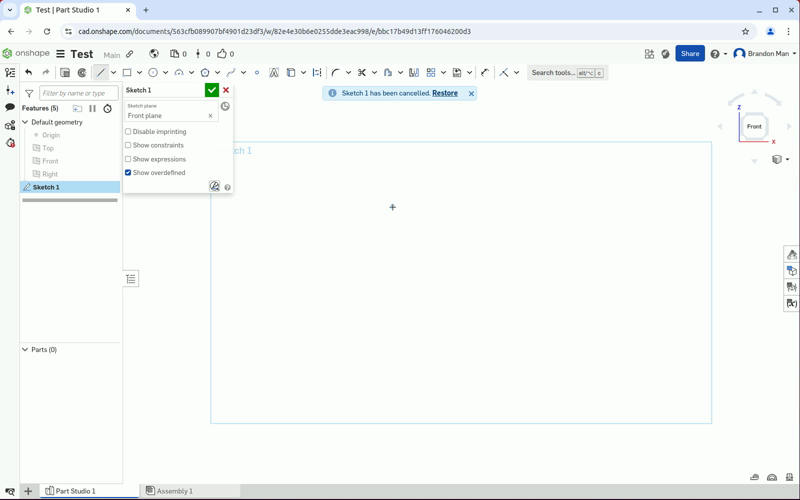
key_down(shift)
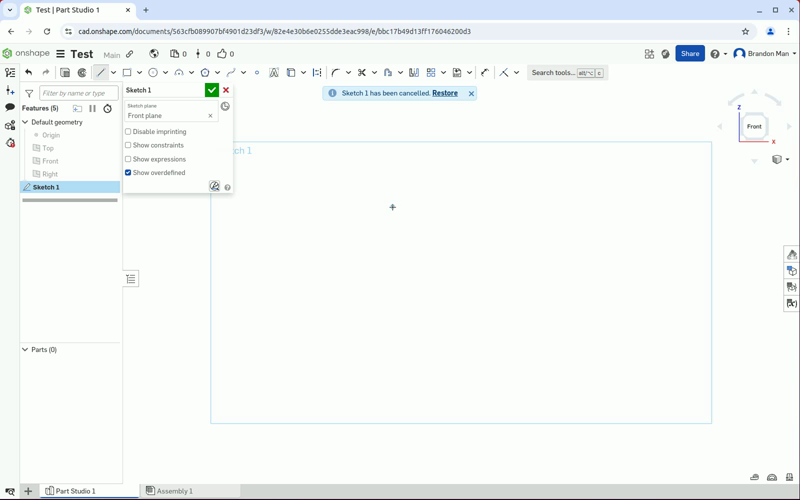
mouse_move(422, 206)
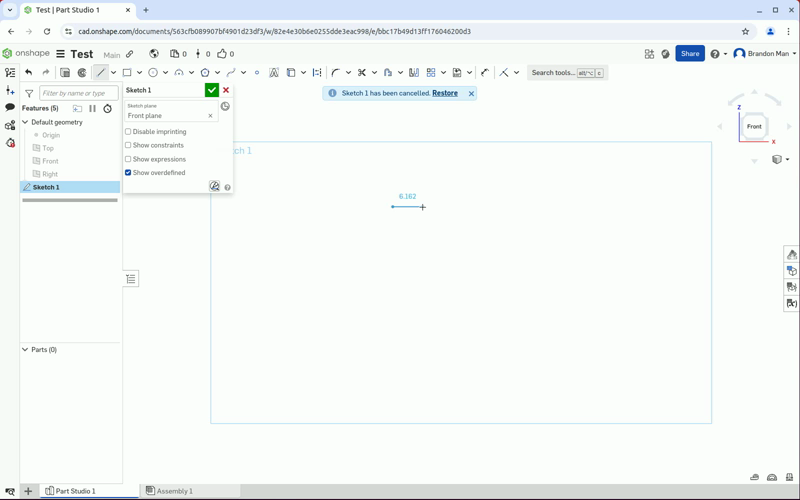
mouse_move(405, 206)
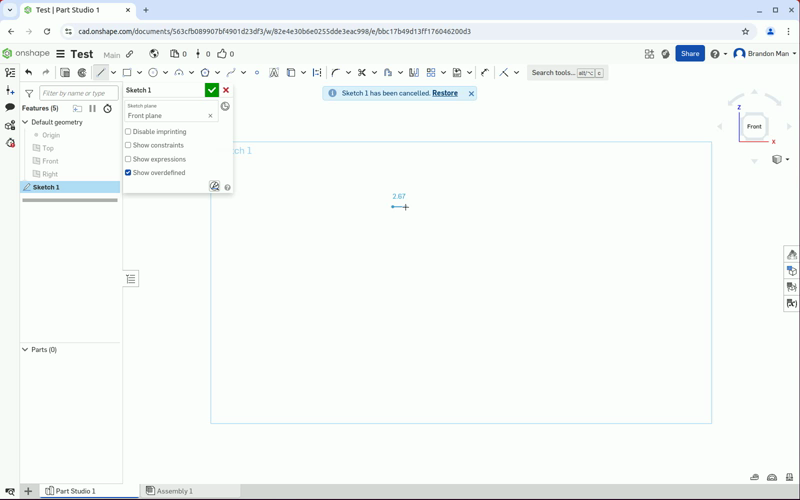
click(405, 206)
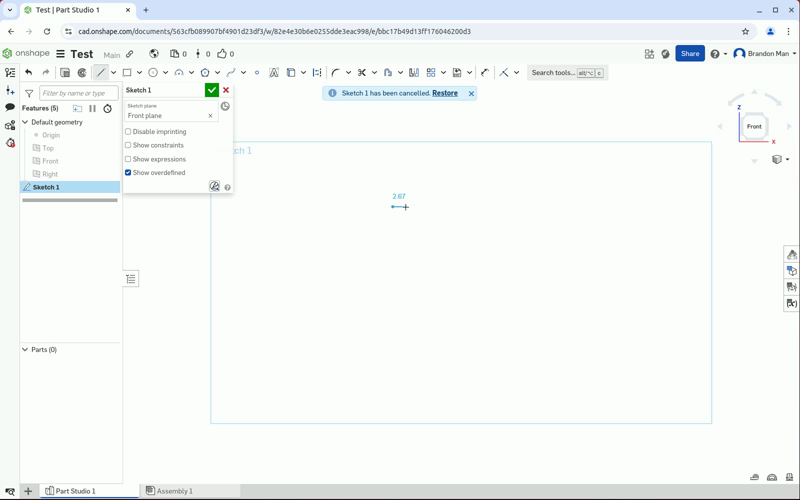
key_up(shift)
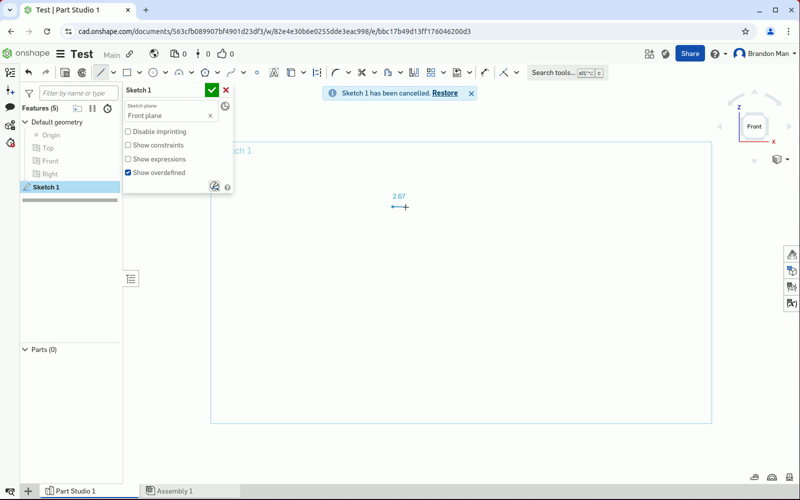
key_down(shift)
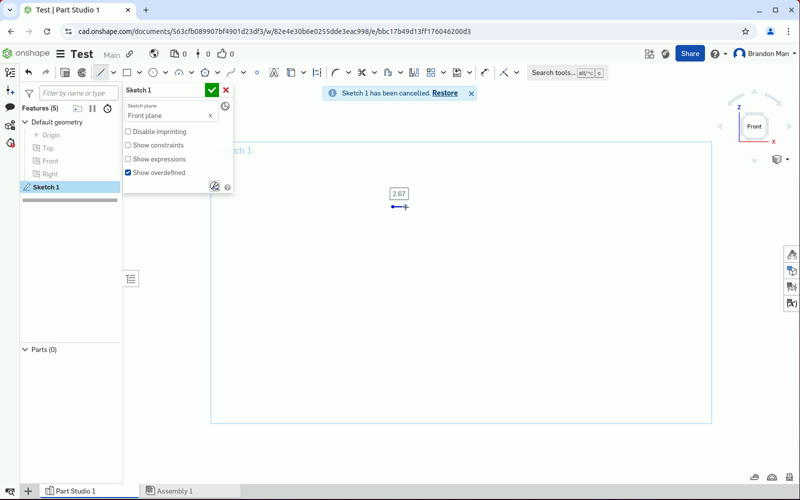
mouse_move(435, 206)
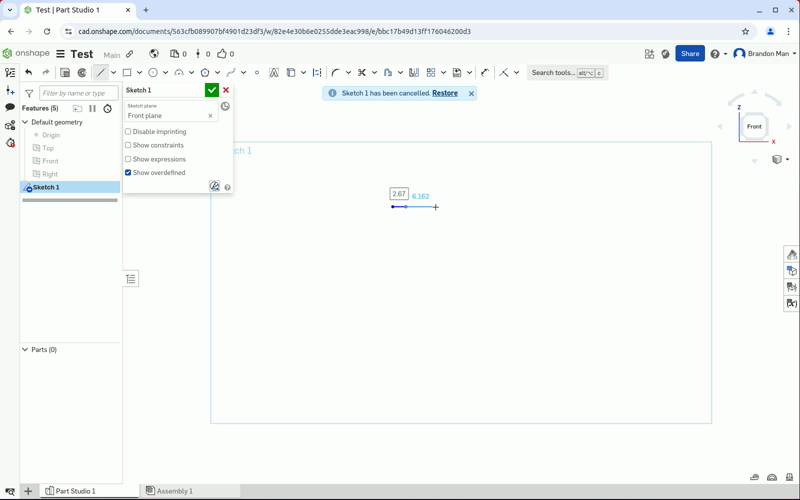
mouse_move(405, 193)
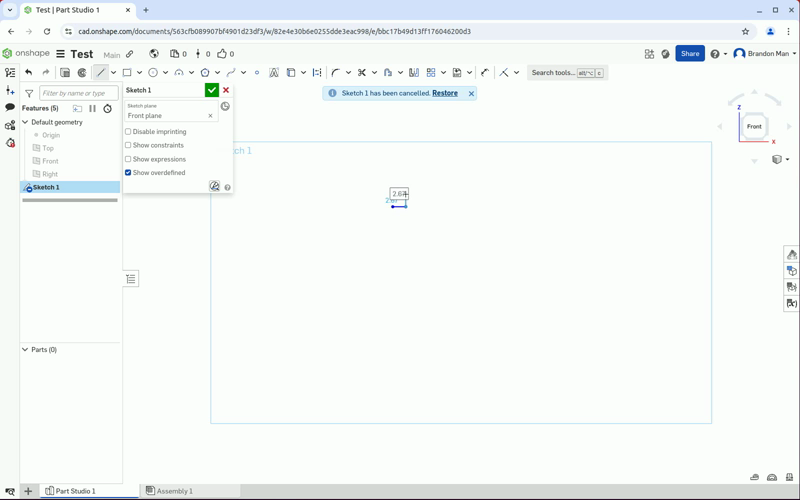
click(405, 193)
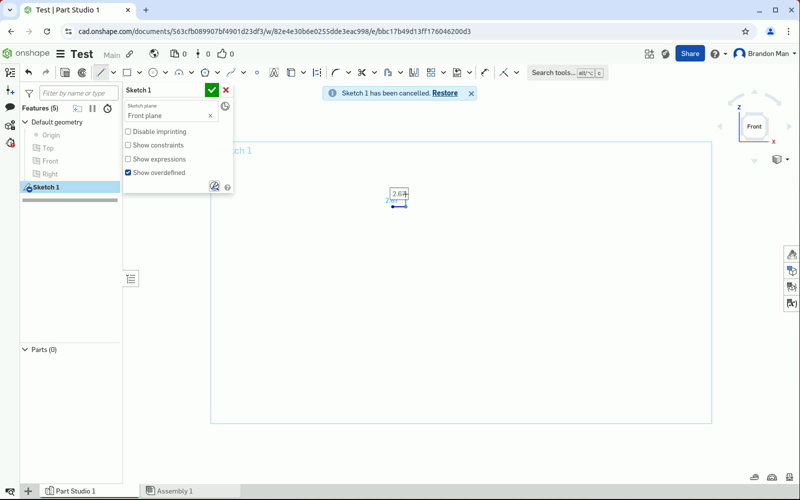
key_up(shift)
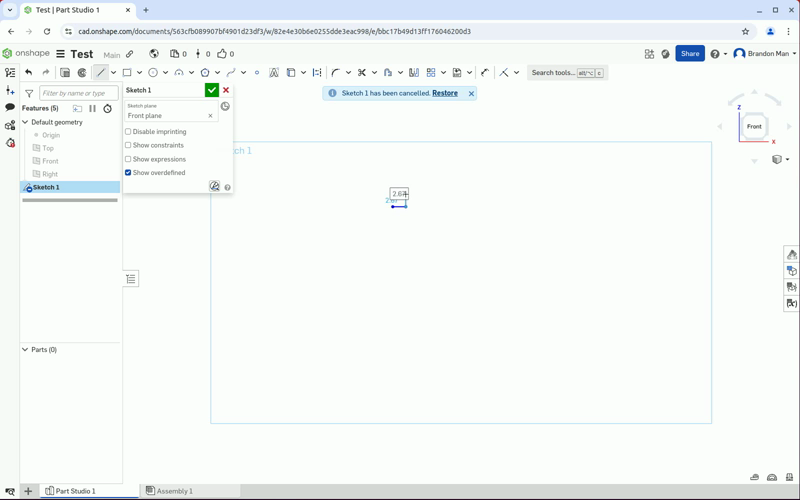
key_down(shift)
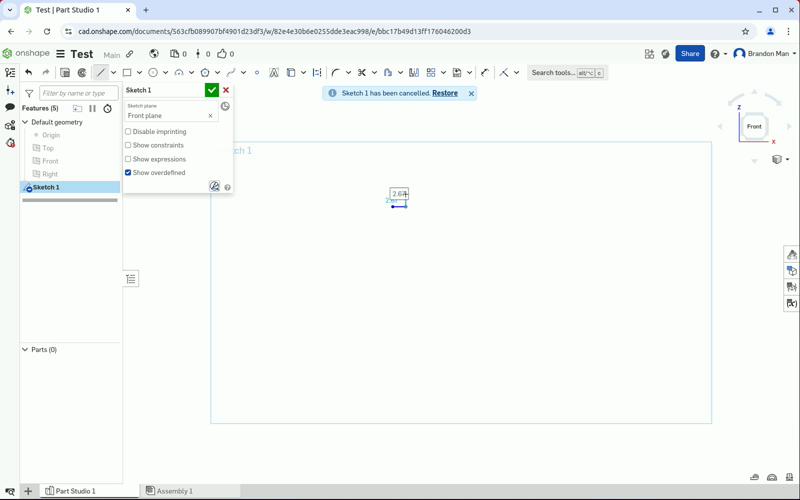
mouse_move(435, 193)
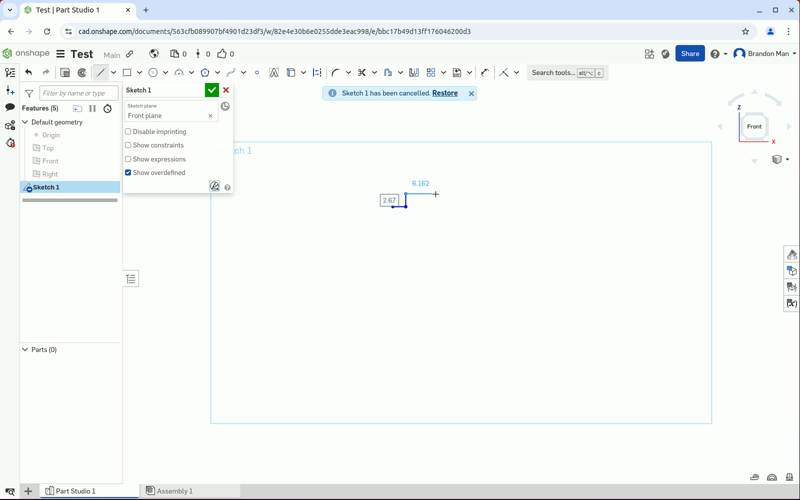
mouse_move(392, 193)
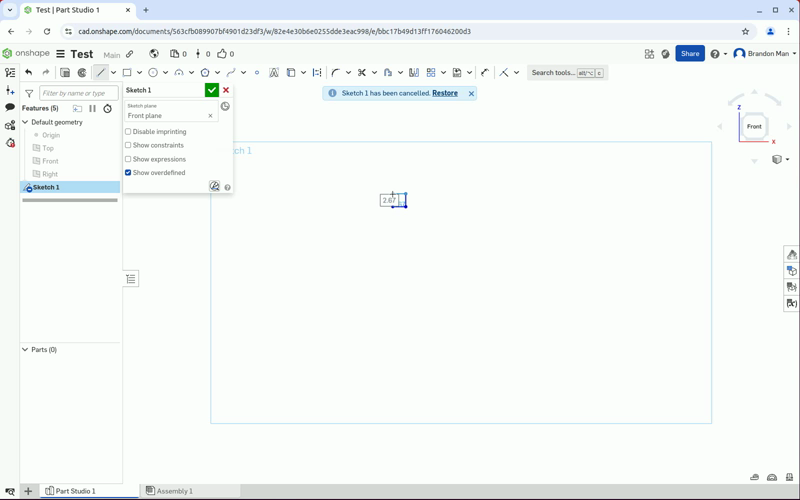
click(392, 193)
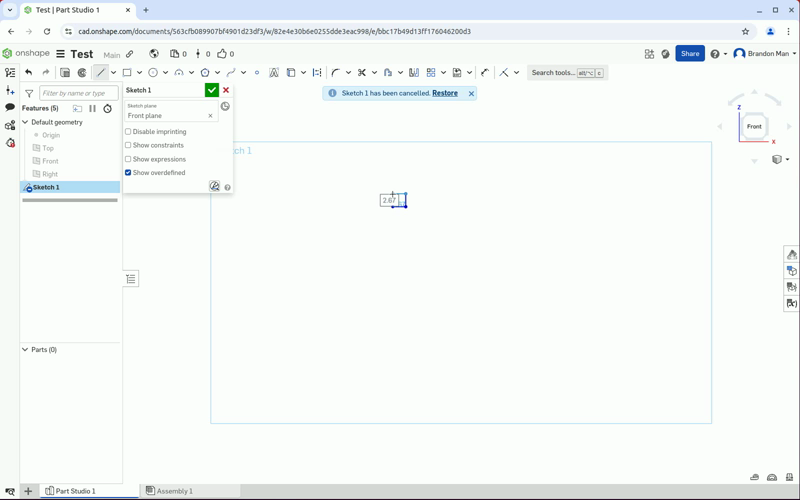
key_up(shift)
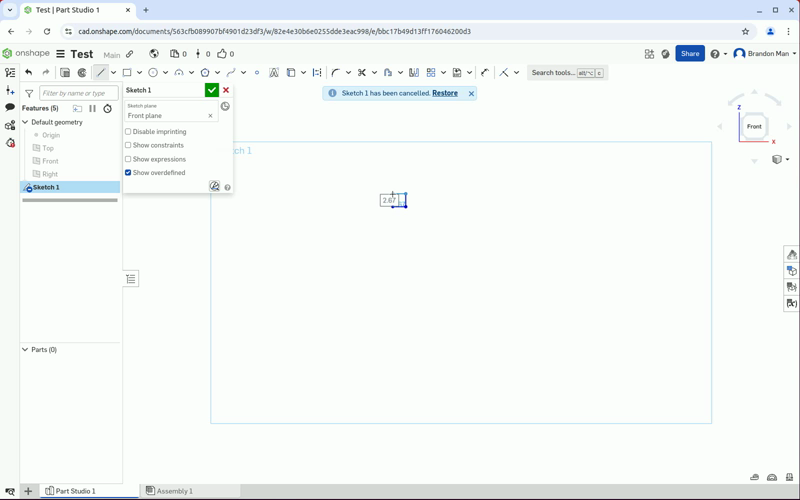
mouse_move(422, 193)
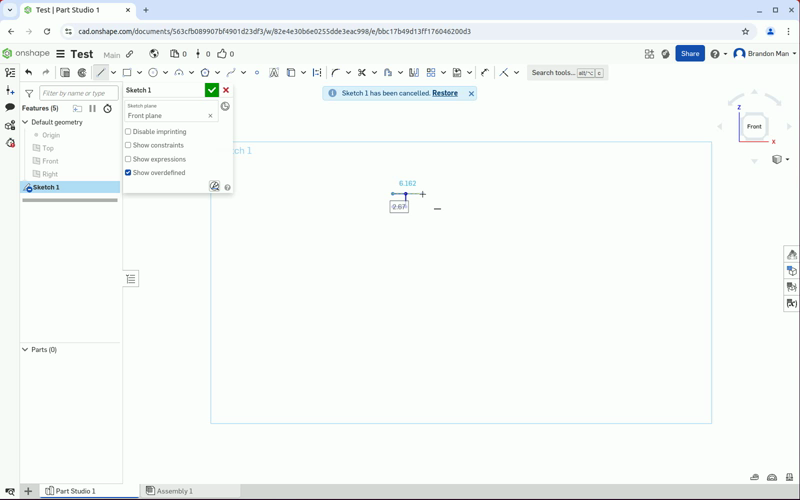
key_down(shift)
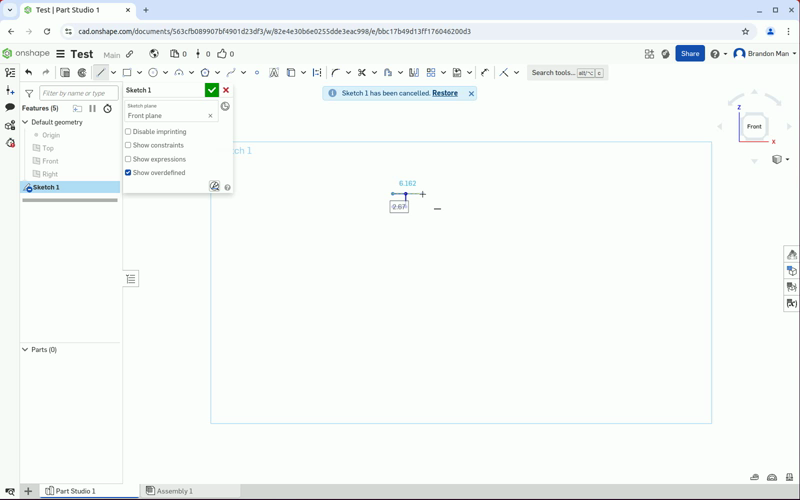
mouse_move(392, 206)
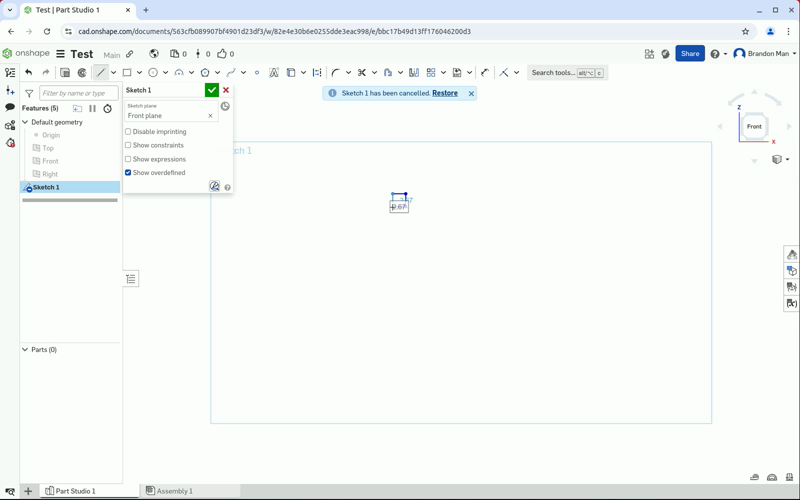
key_up(shift)
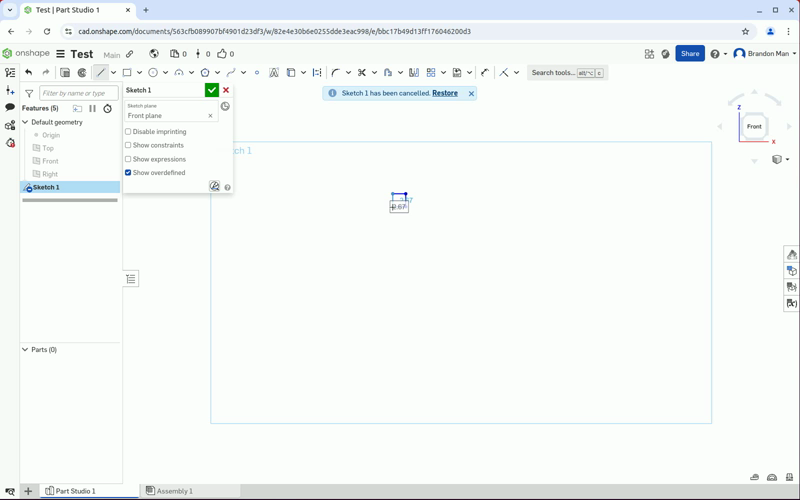
click(392, 206)
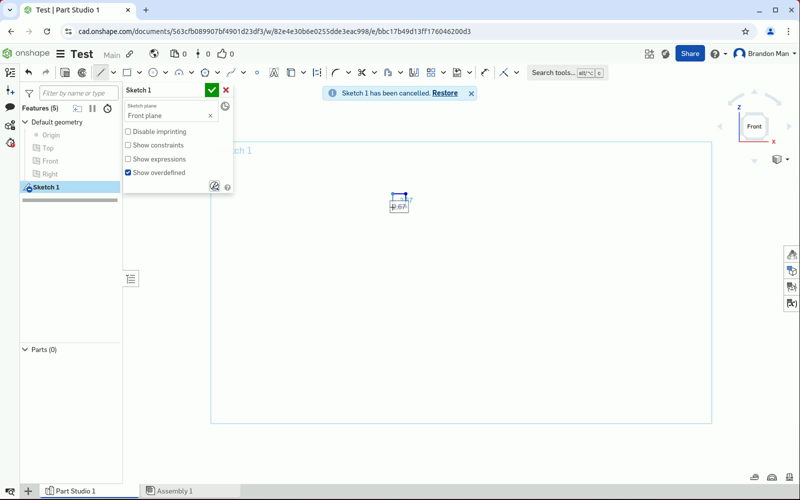
key(esc)
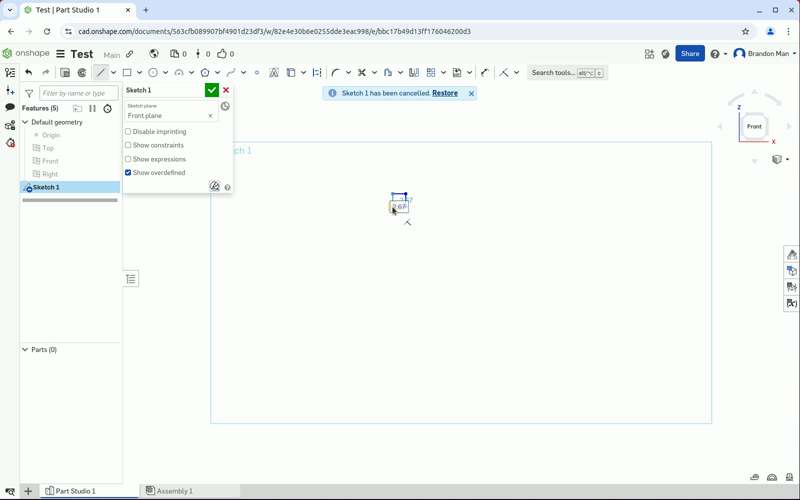
mouse_move(403, 205)
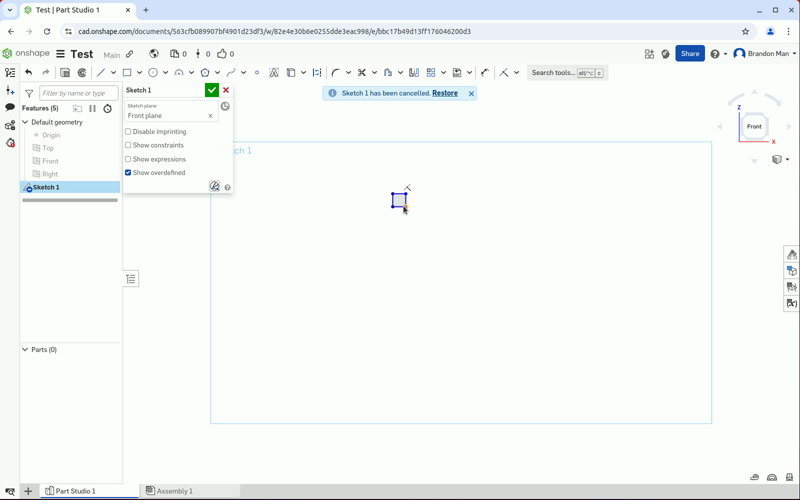
scroll(6)
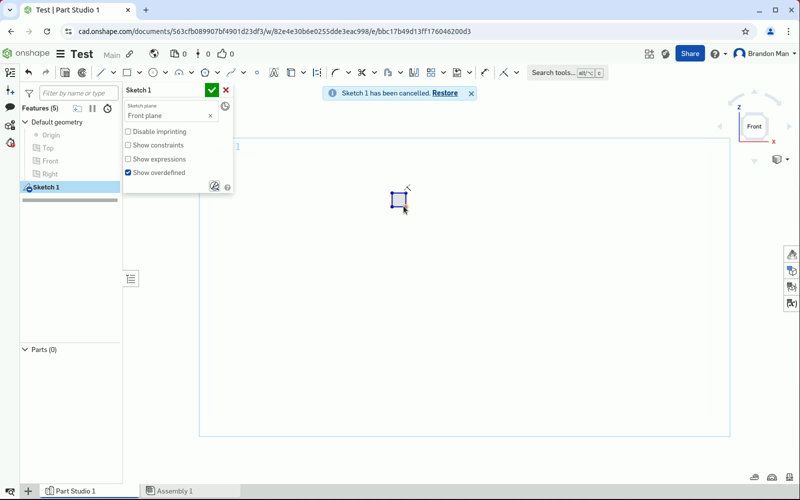
scroll(6)
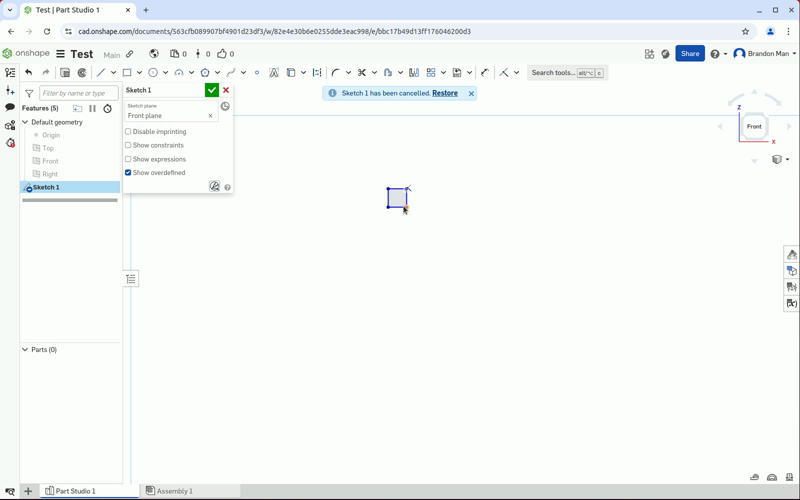
scroll(6)
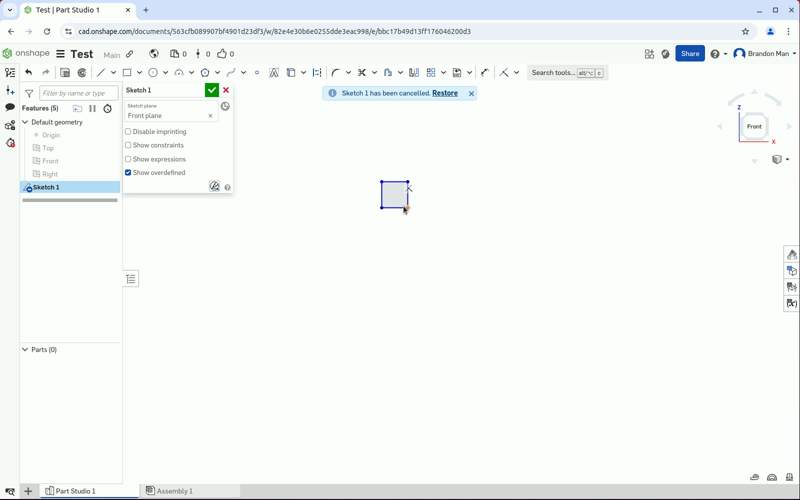
scroll(6)
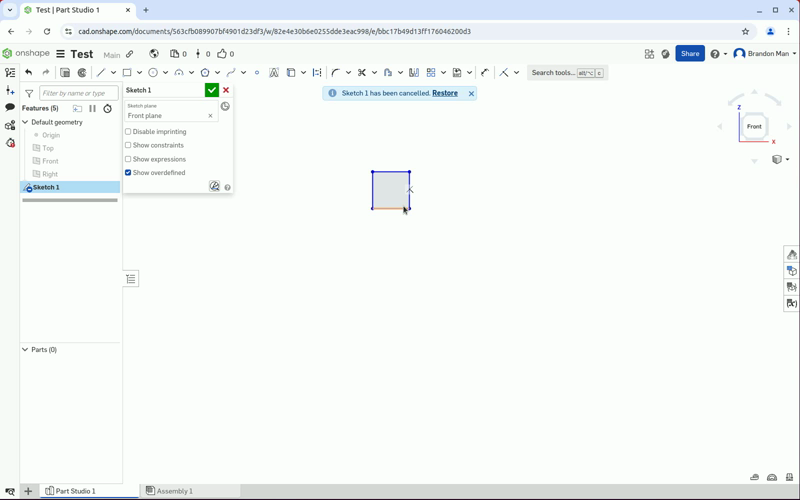
scroll(6)
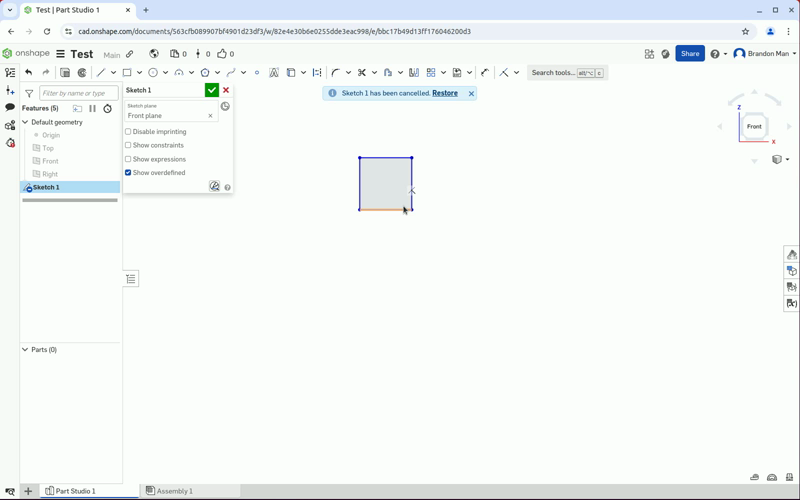
scroll(6)
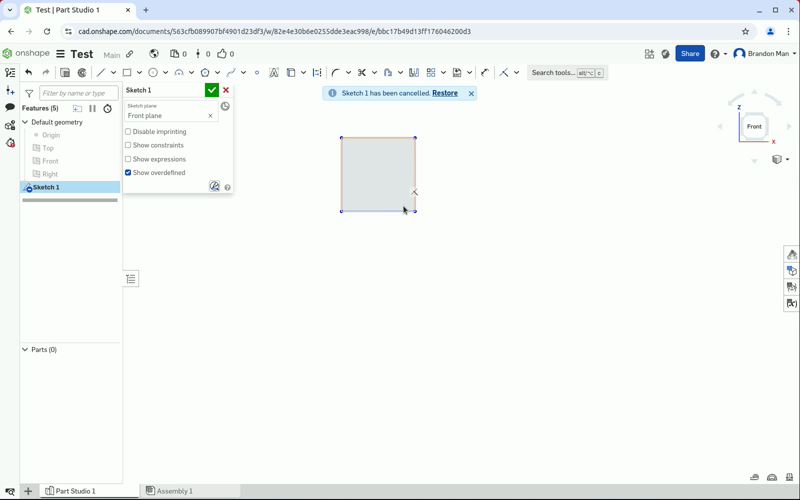
scroll(6)
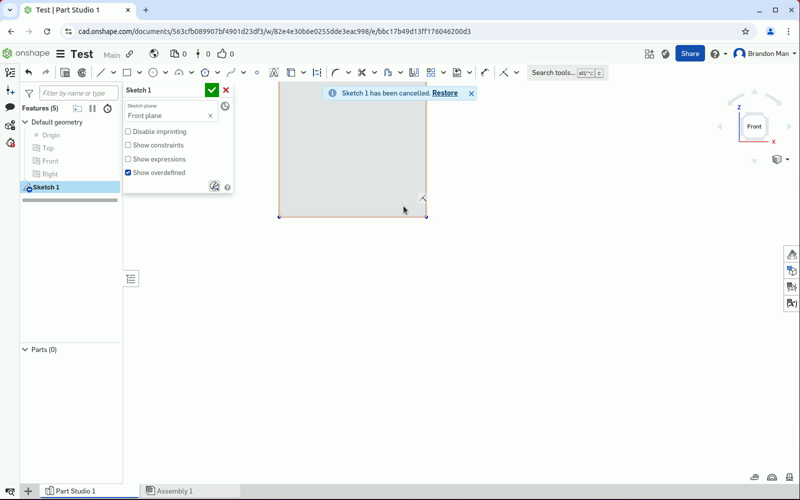
click(403, 205)
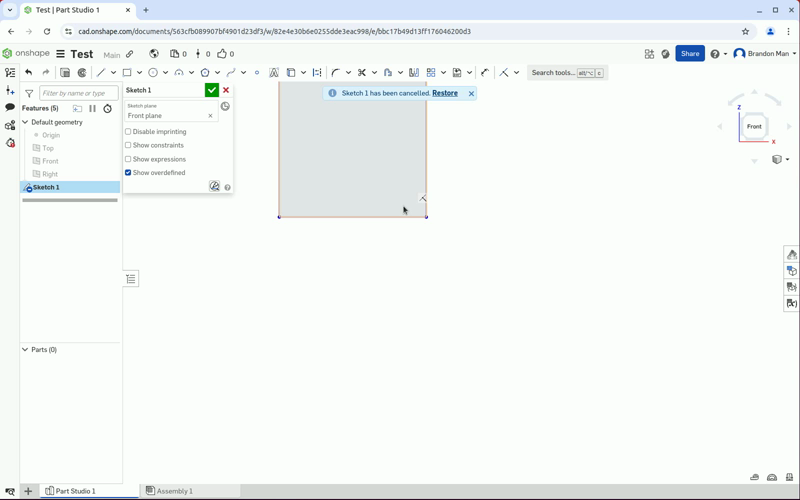
scroll(-6)
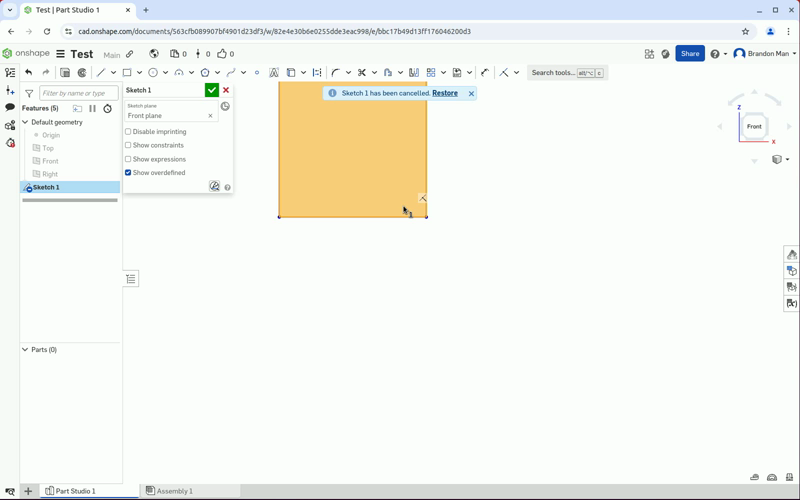
scroll(-6)
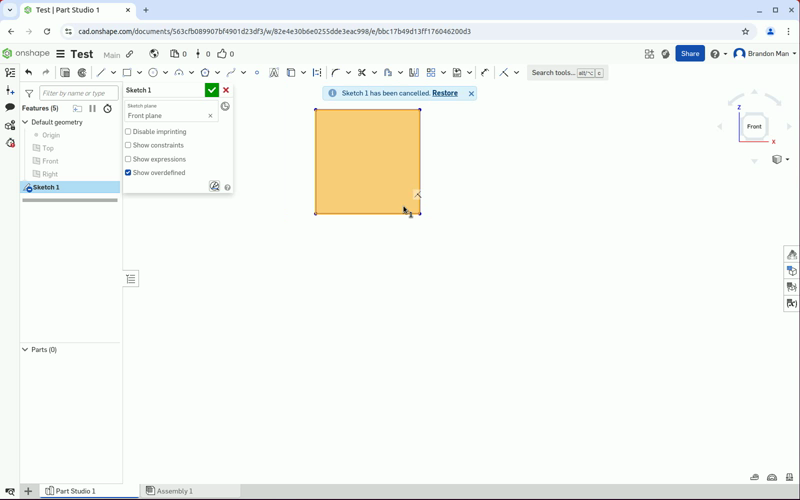
scroll(-6)
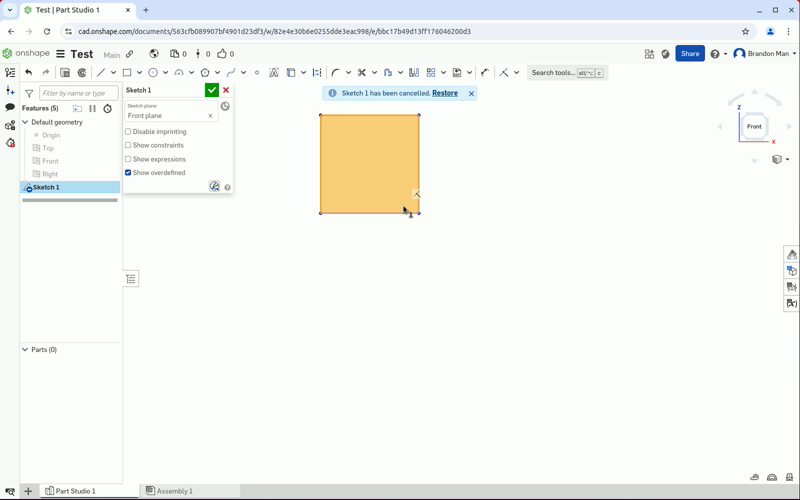
scroll(-6)
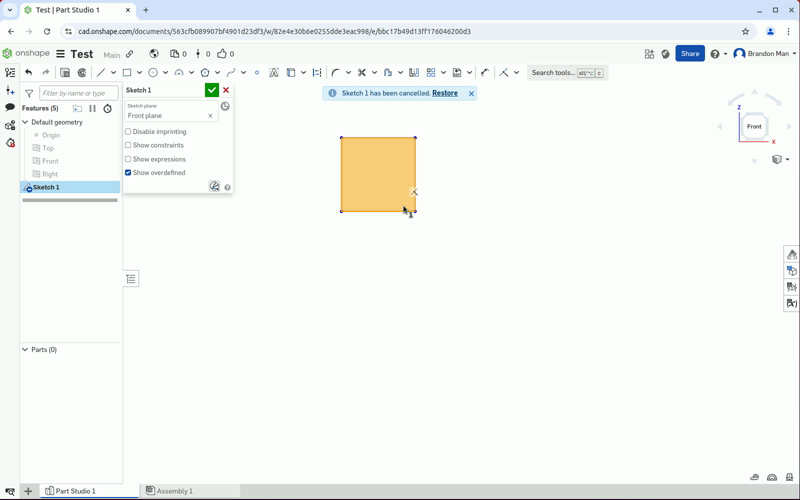
scroll(-6)
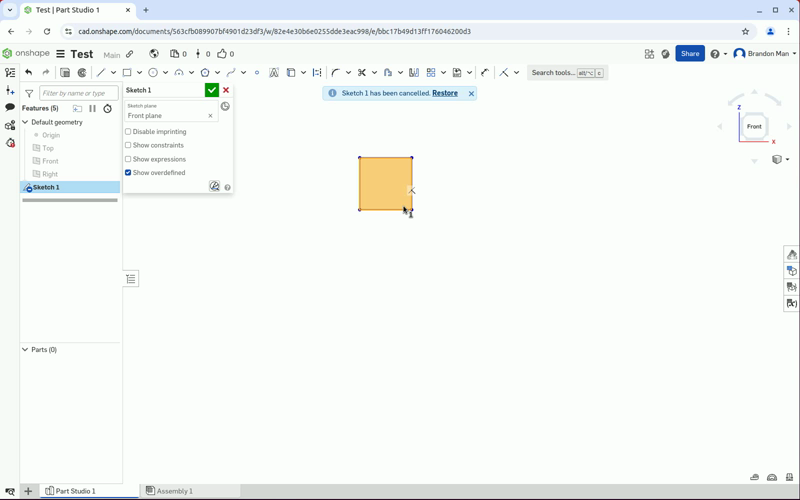
scroll(-6)
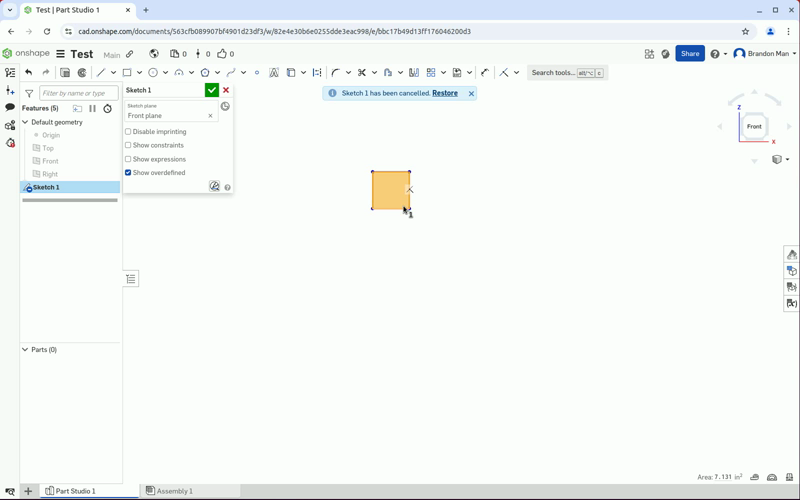
scroll(-6)
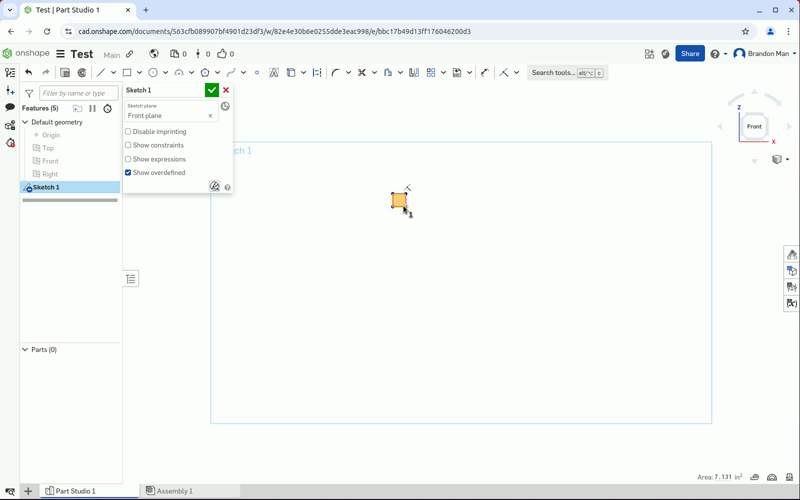
mouse_move(73, 352)
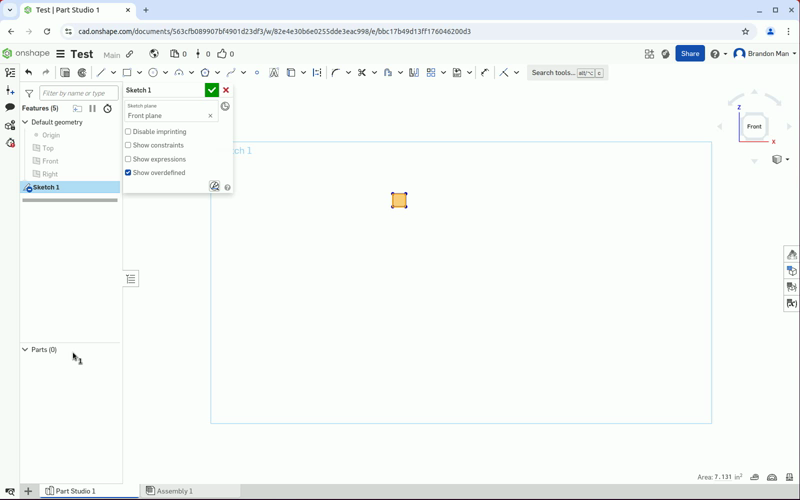
key(shift+y)
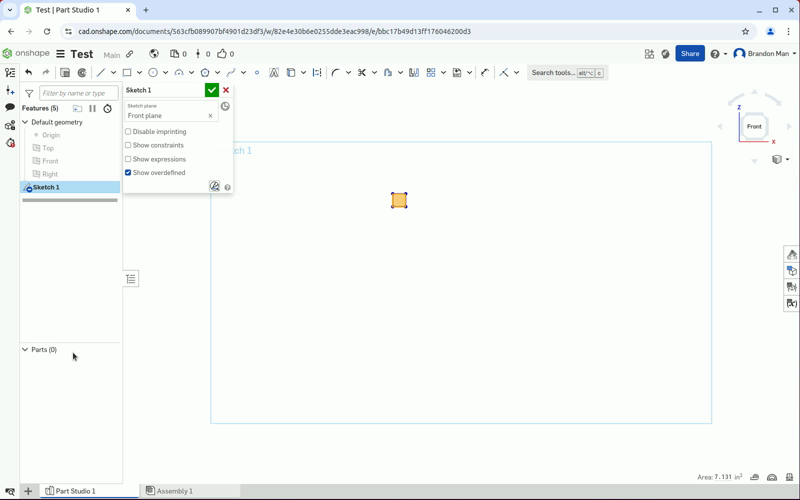
key(shift+e)
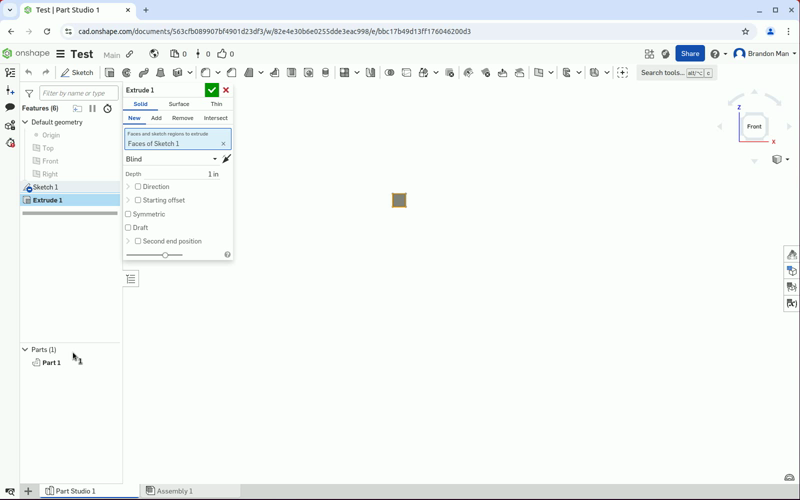
mouse_move(143, 106)
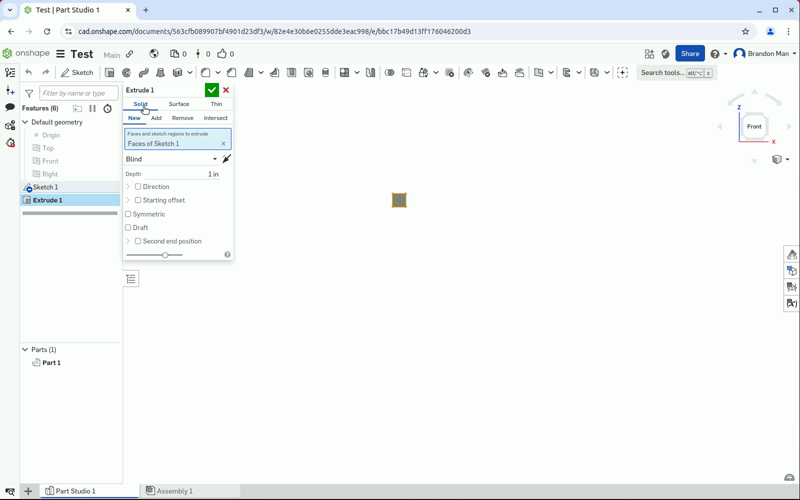
click(143, 106)
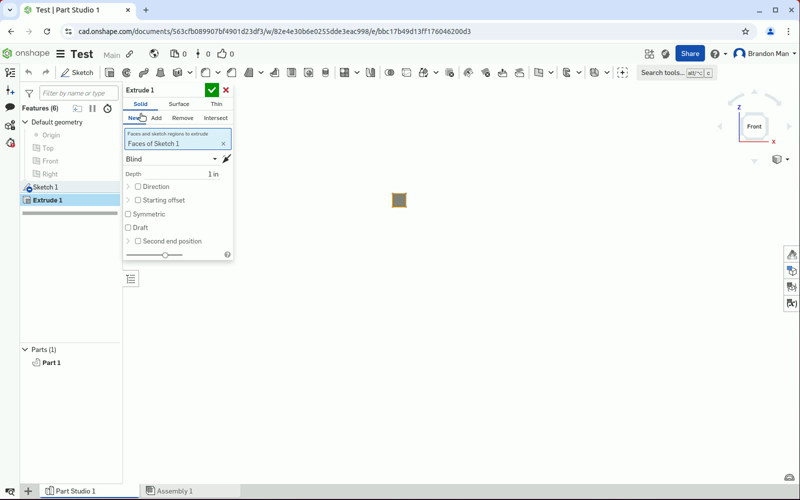
mouse_move(137, 120)
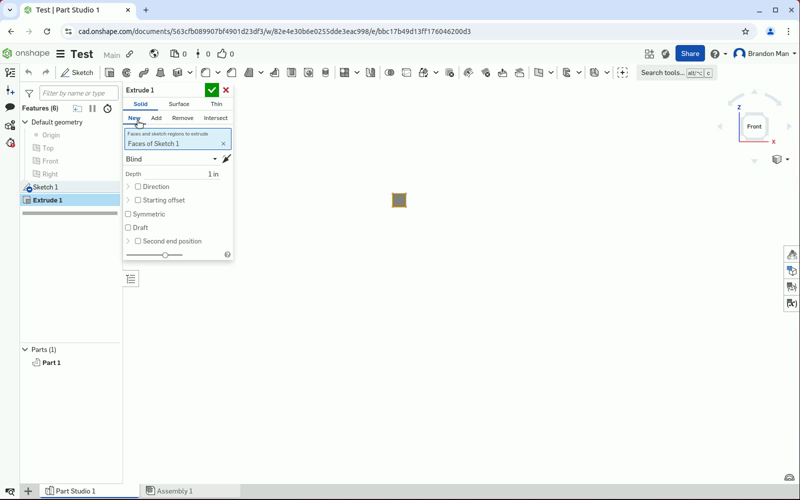
click(137, 120)
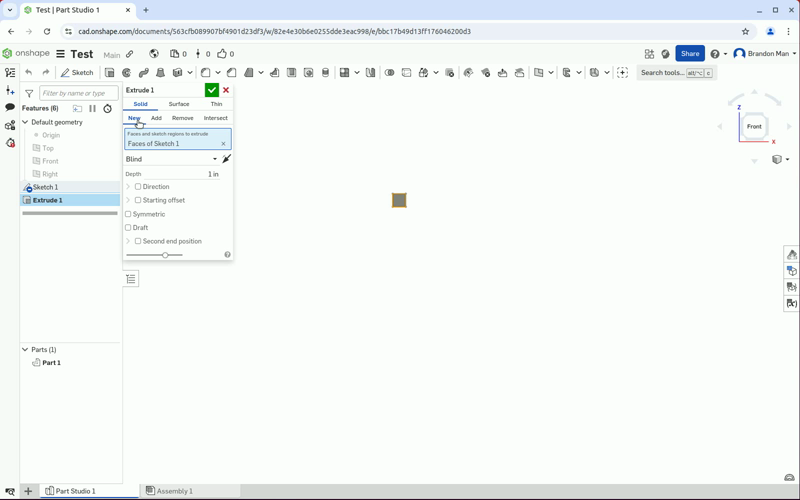
key(tab, 4)
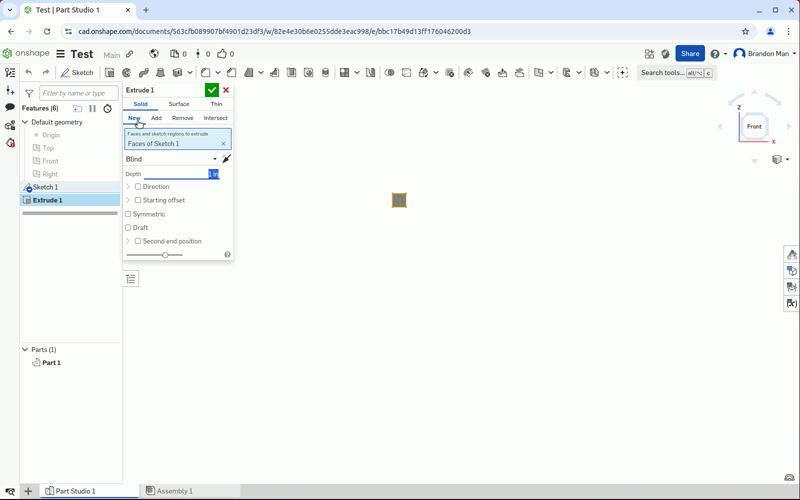
text(23.108)
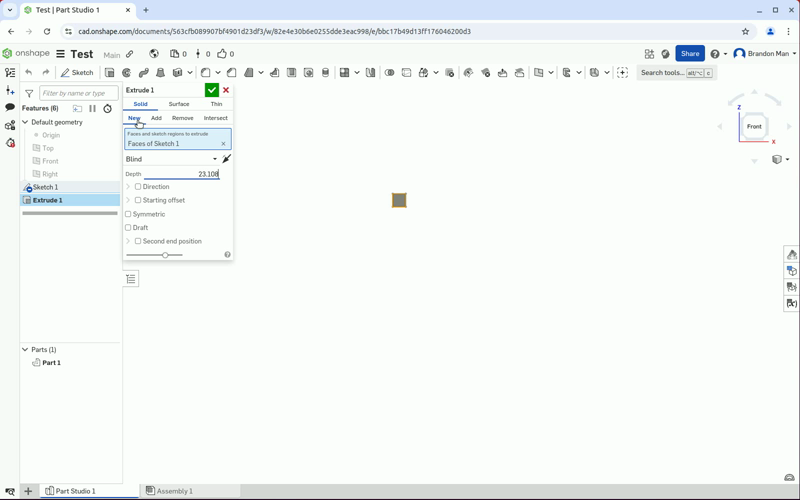
key(enter)
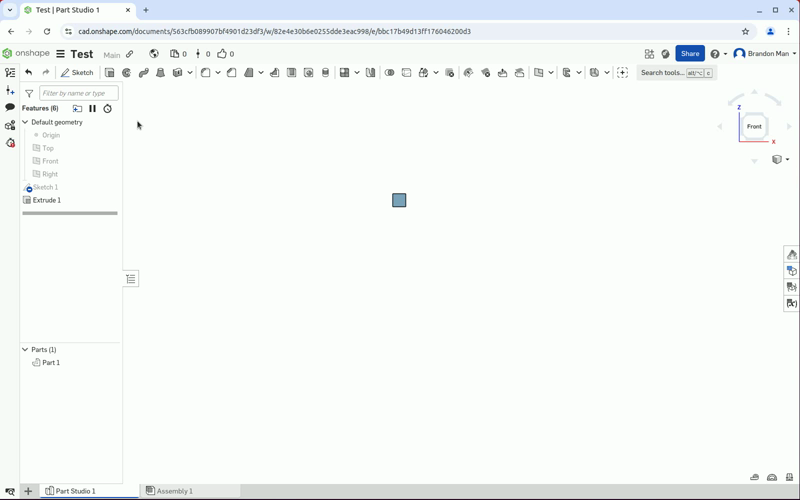
key(shift+h)
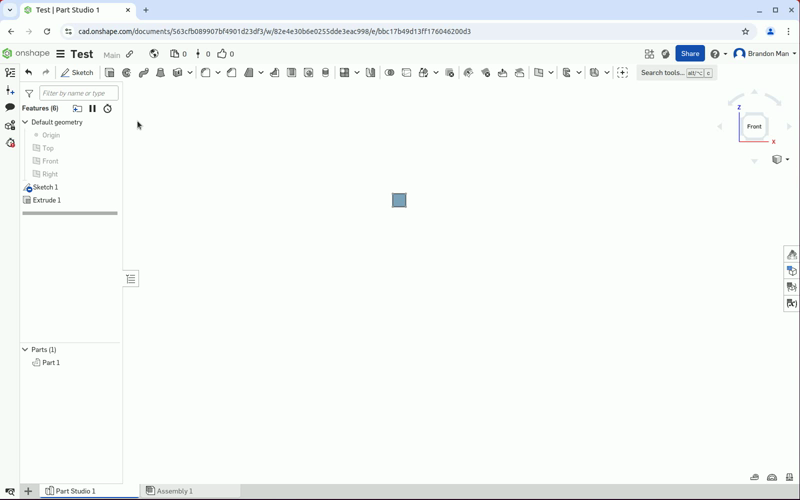
key(shift+h)
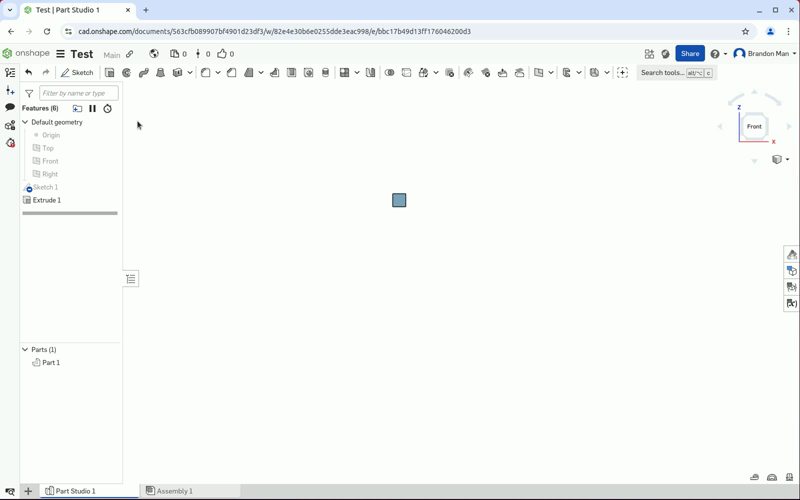
mouse_move(73, 189)
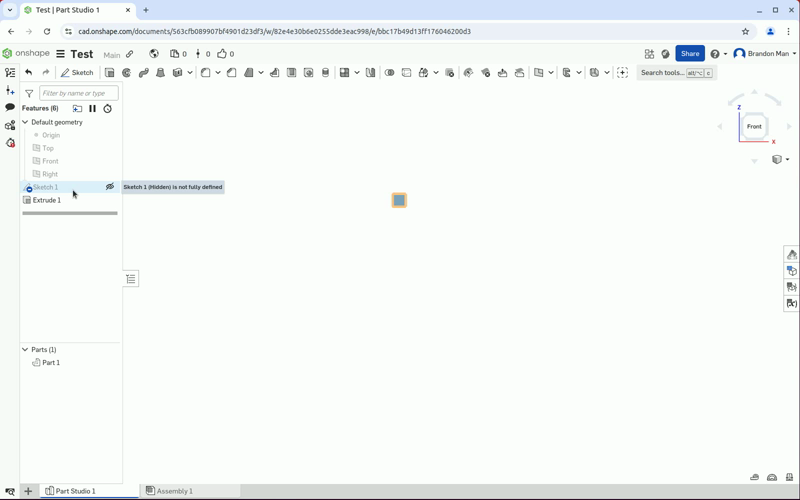
click(73, 189)
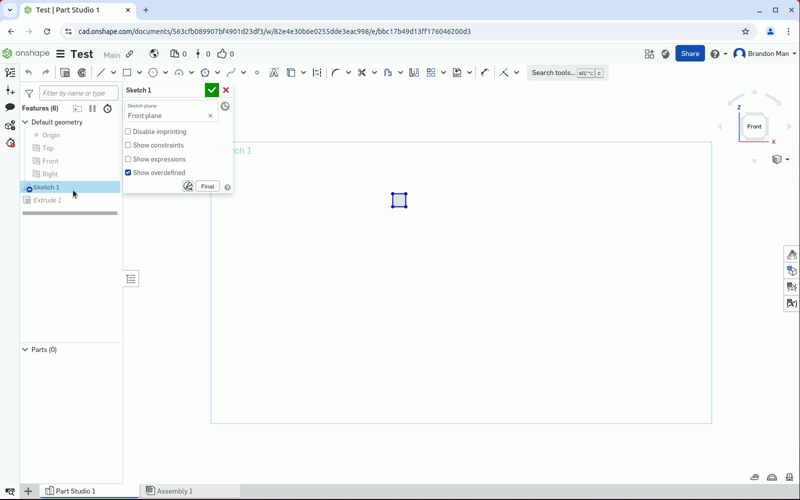
mouse_move(229, 92)
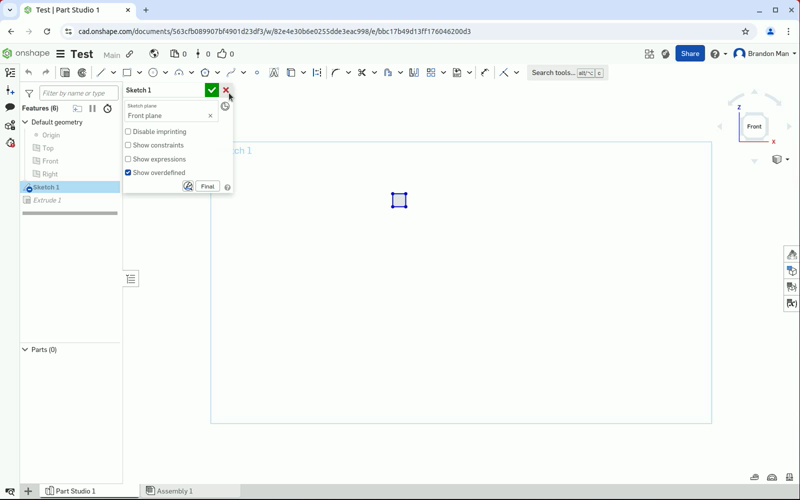
click(229, 92)
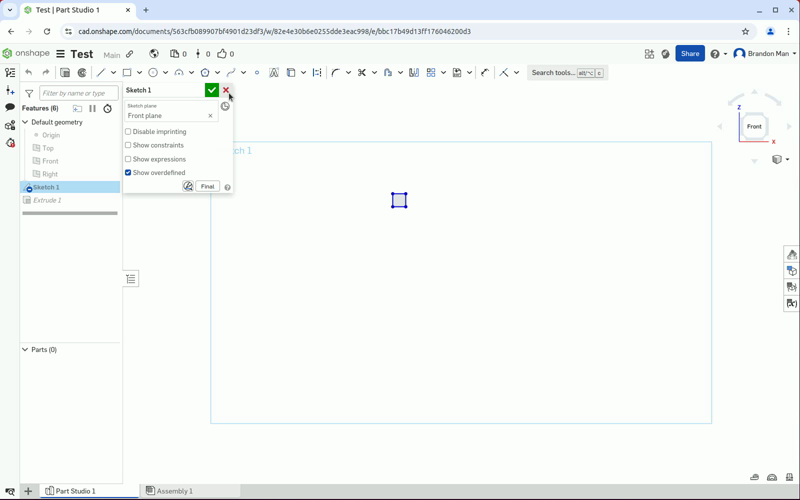
key(shift+s)
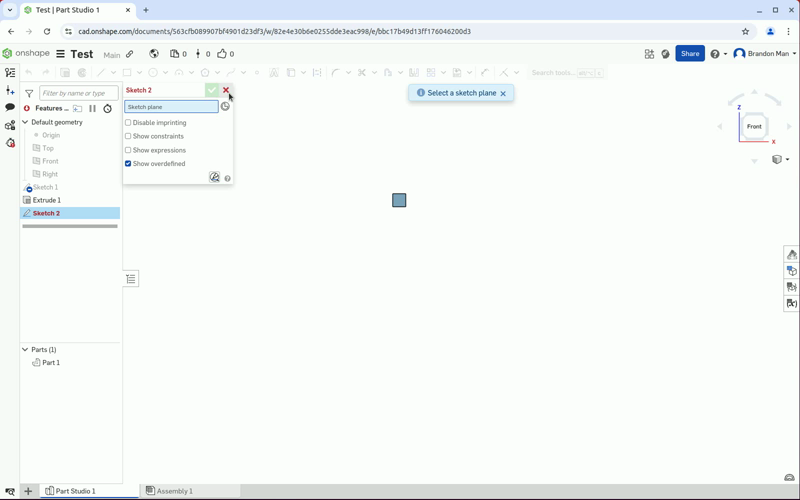
mouse_move(73, 163)
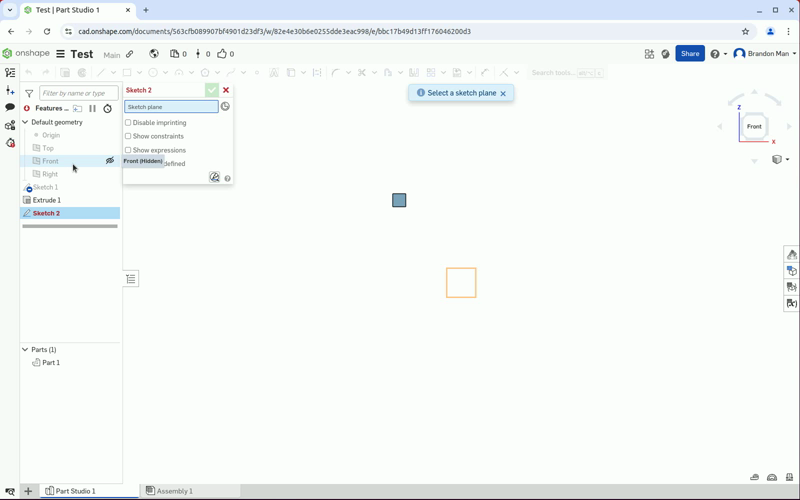
click(73, 163)
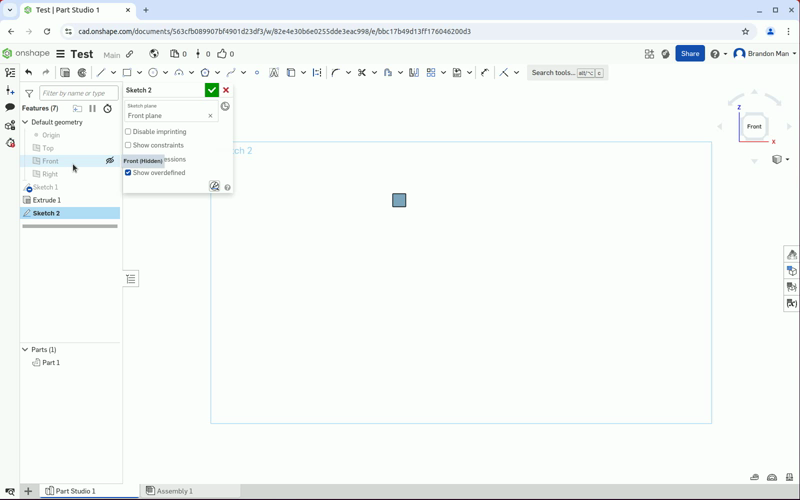
mouse_move(73, 352)
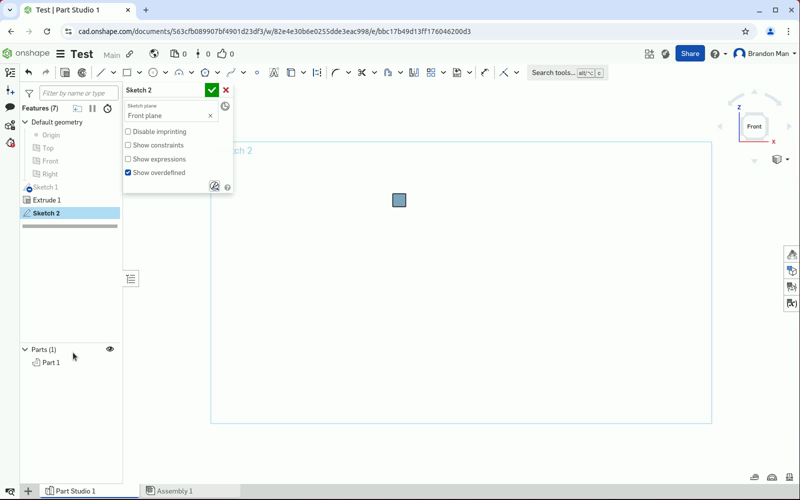
key(y)
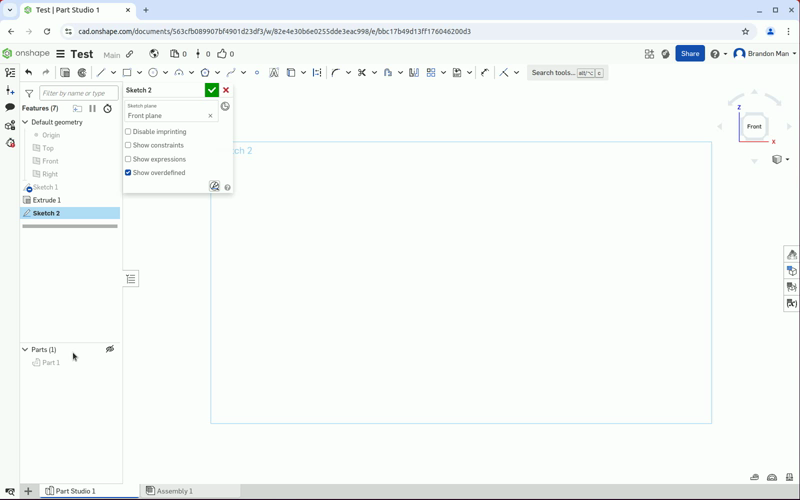
key(l)
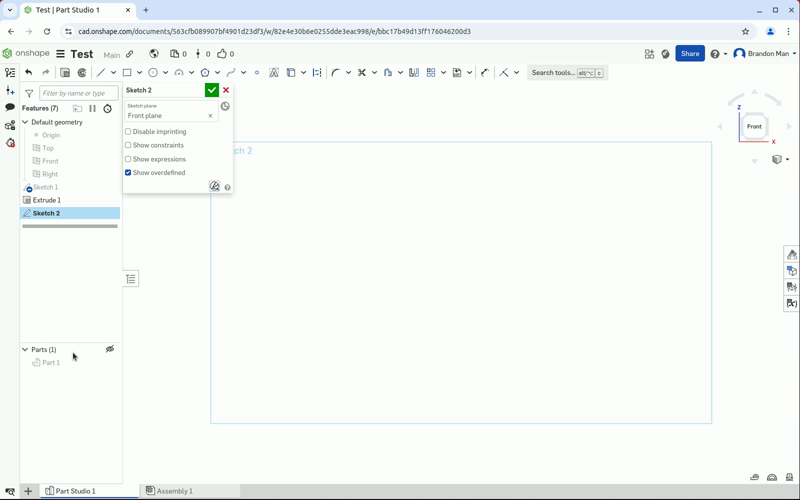
key_down(shift)
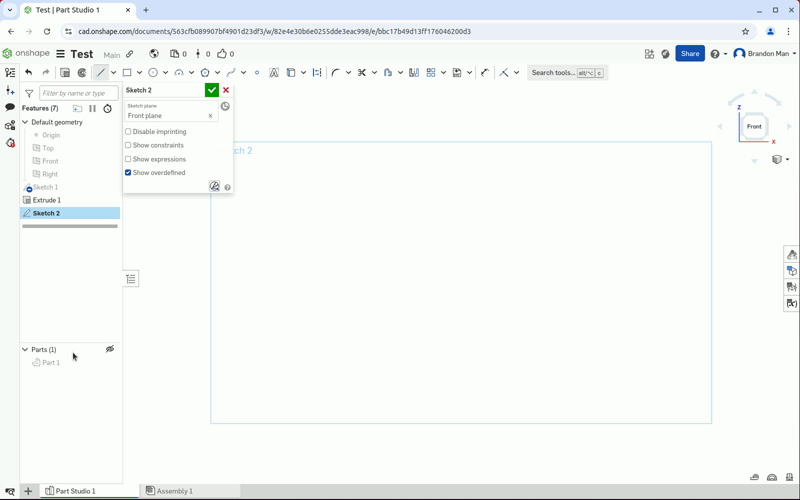
mouse_move(404, 206)
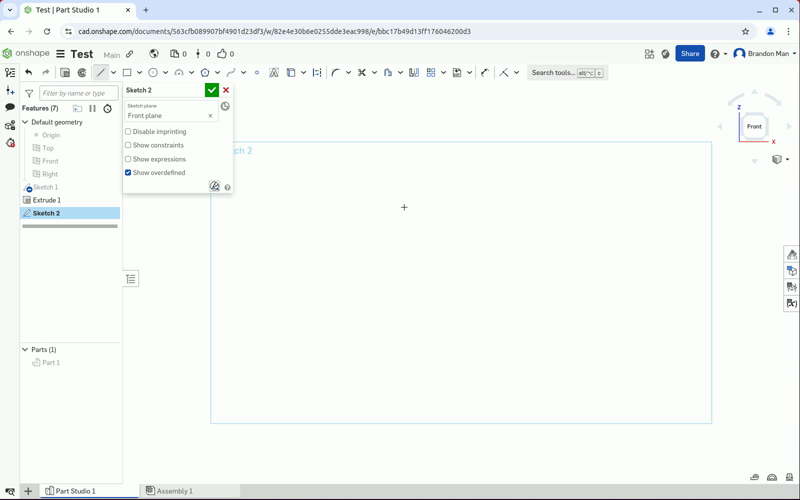
click(404, 206)
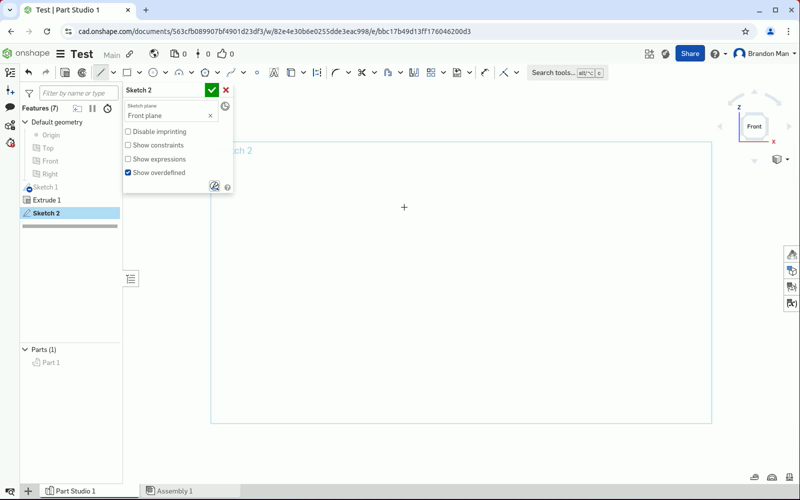
key_up(shift)
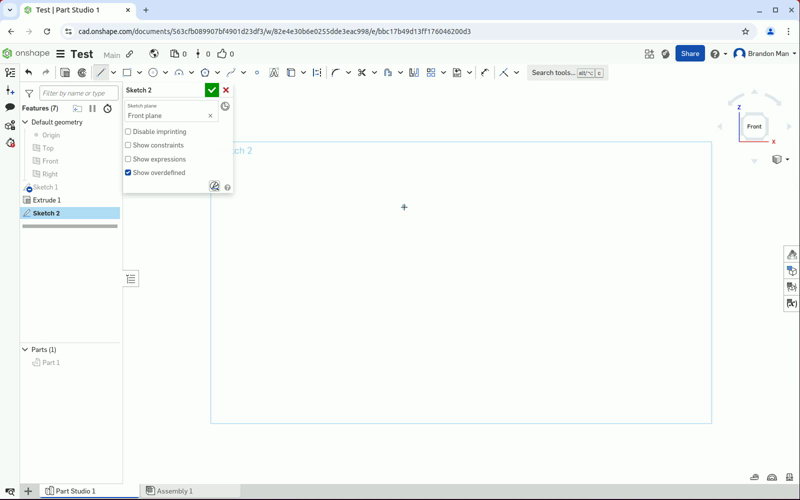
key_down(shift)
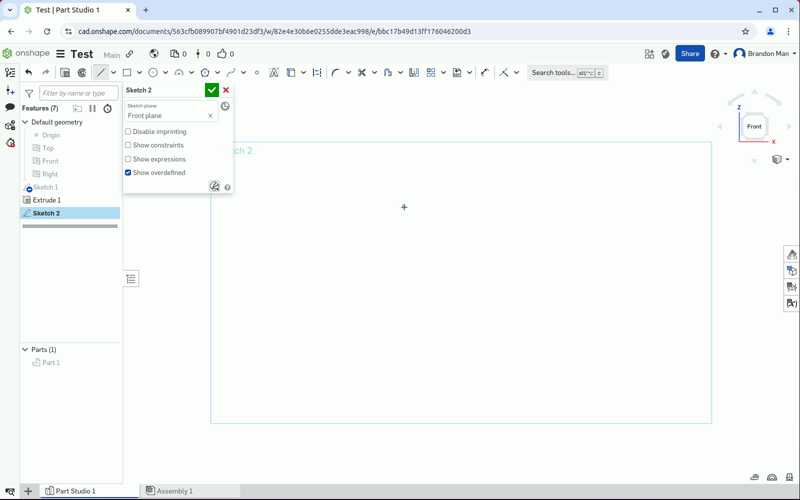
mouse_move(516, 206)
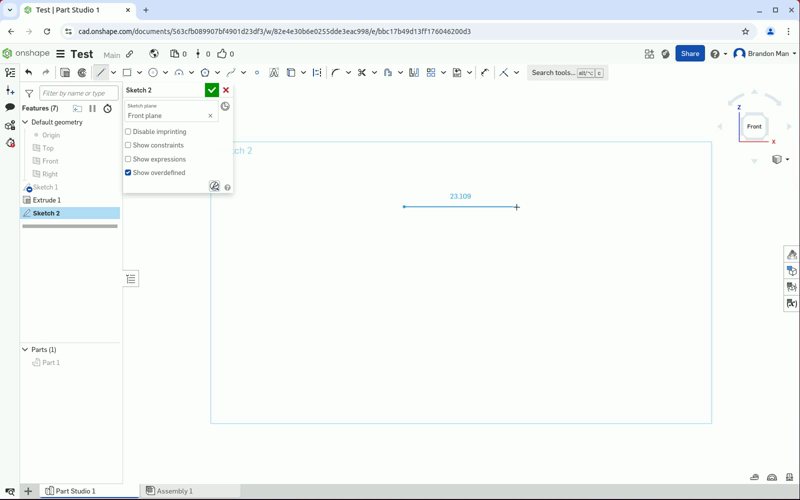
click(516, 206)
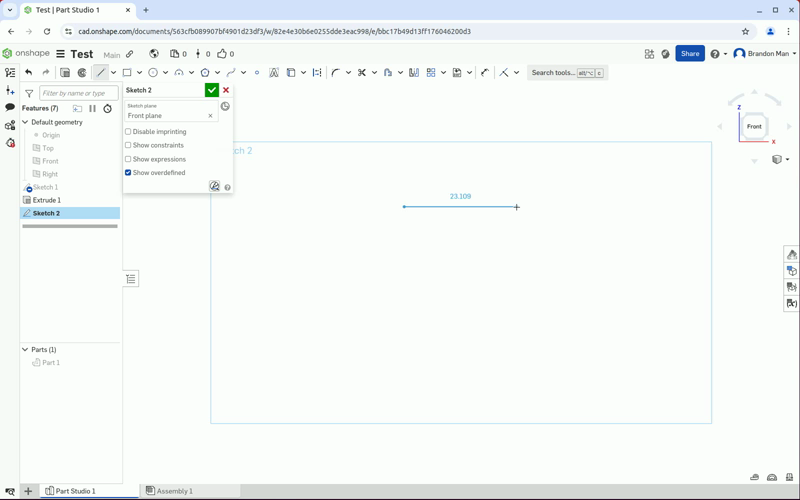
key_up(shift)
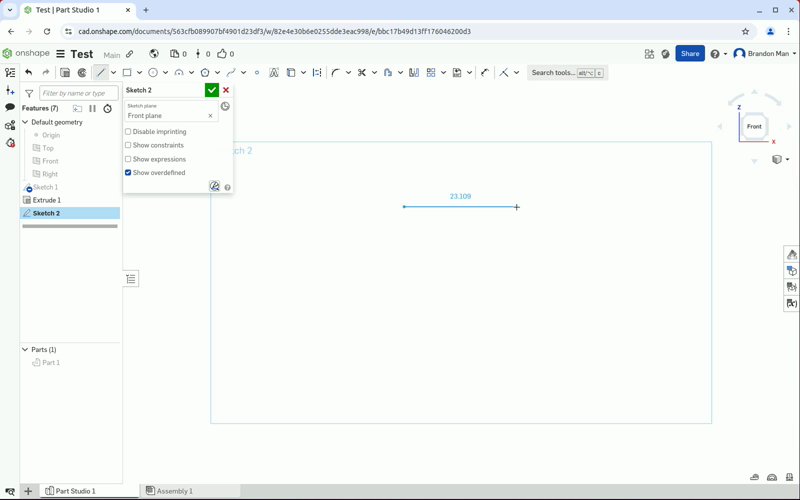
key_down(shift)
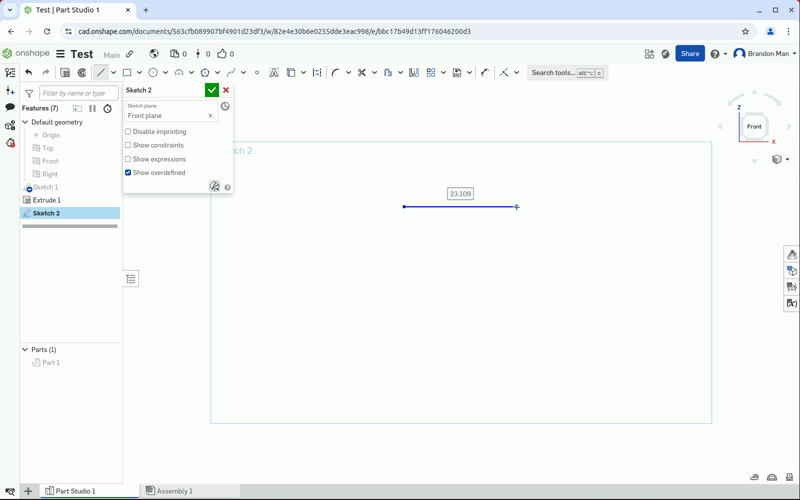
mouse_move(546, 206)
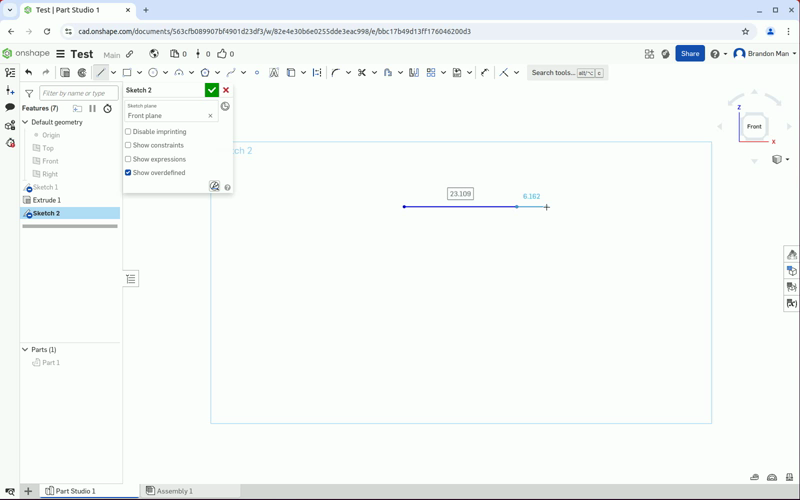
mouse_move(516, 195)
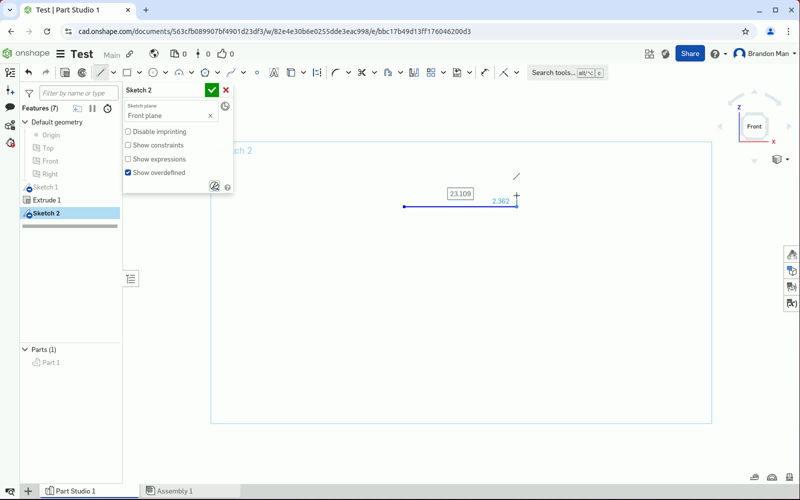
click(516, 195)
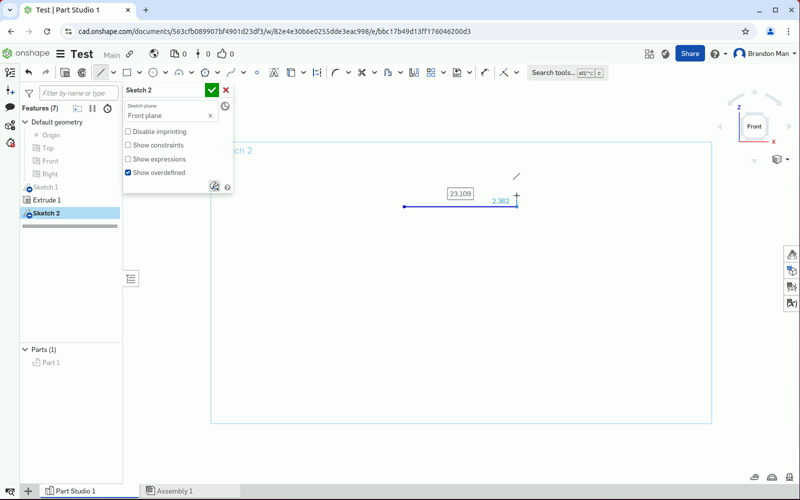
key_up(shift)
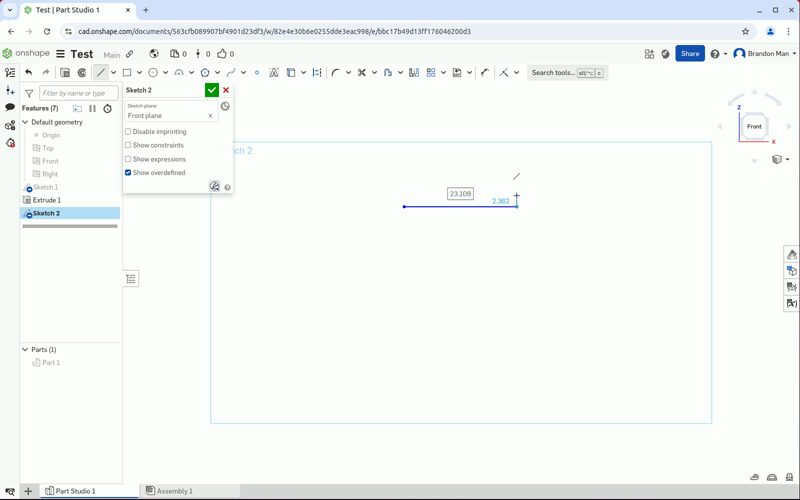
key_down(shift)
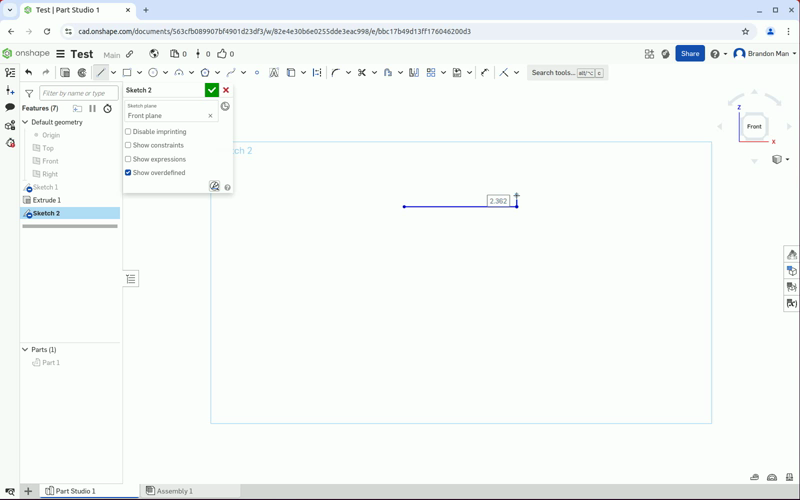
mouse_move(404, 195)
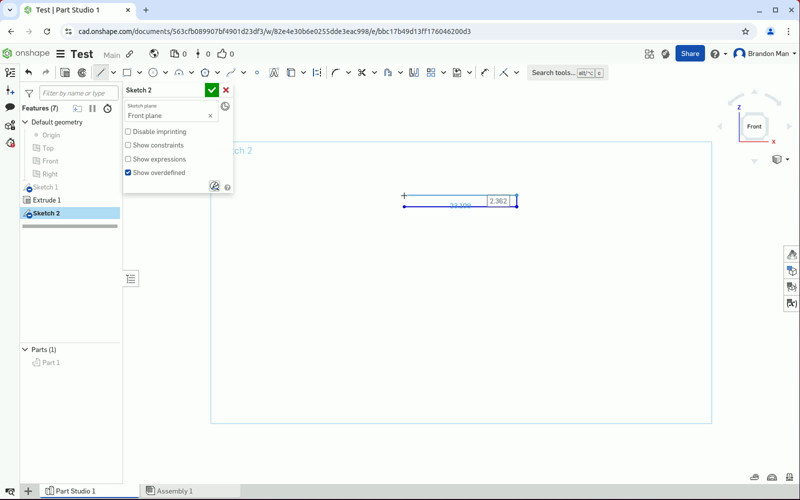
click(404, 195)
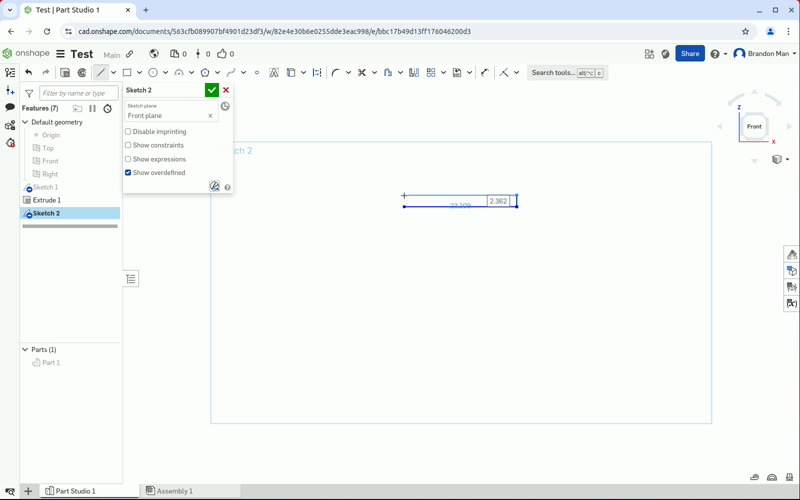
key_up(shift)
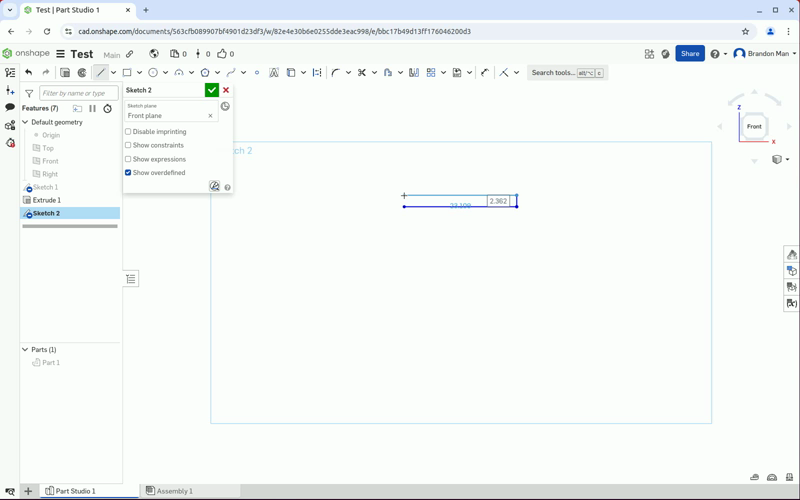
mouse_move(434, 195)
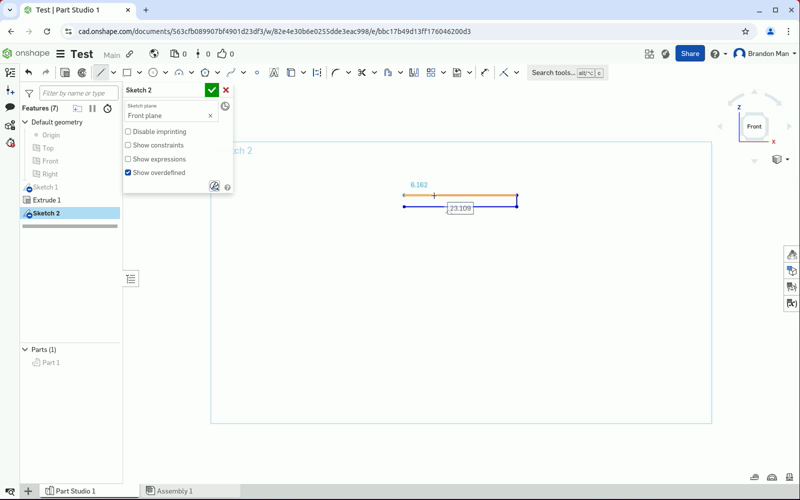
key_down(shift)
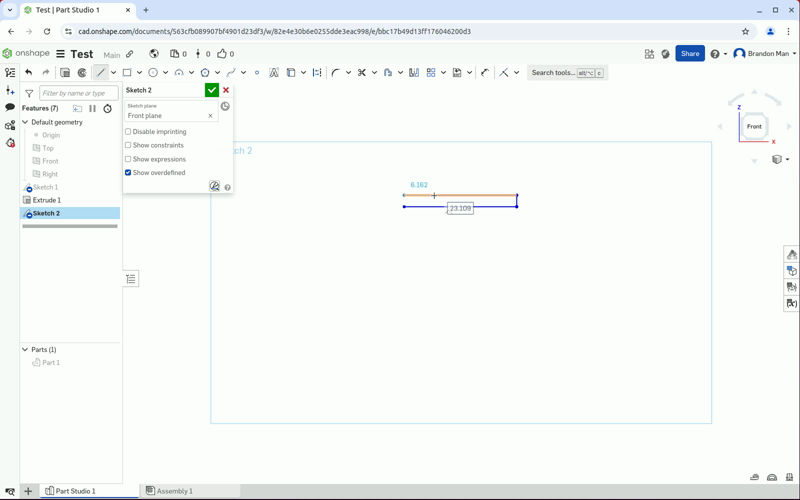
mouse_move(404, 206)
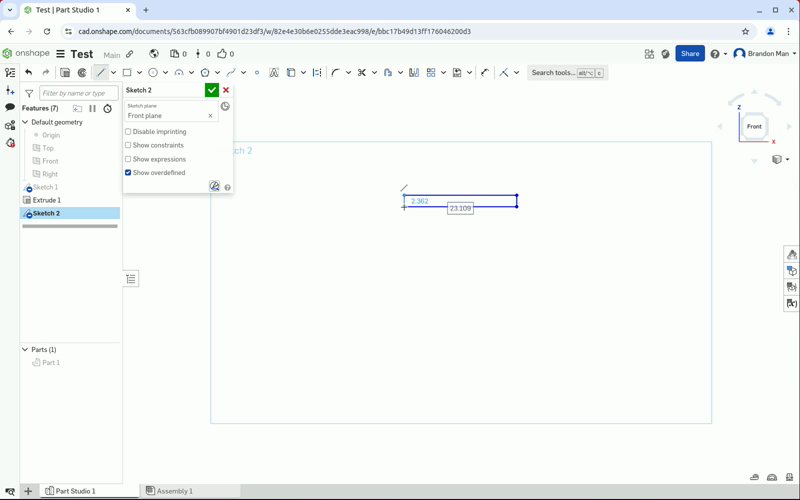
key_up(shift)
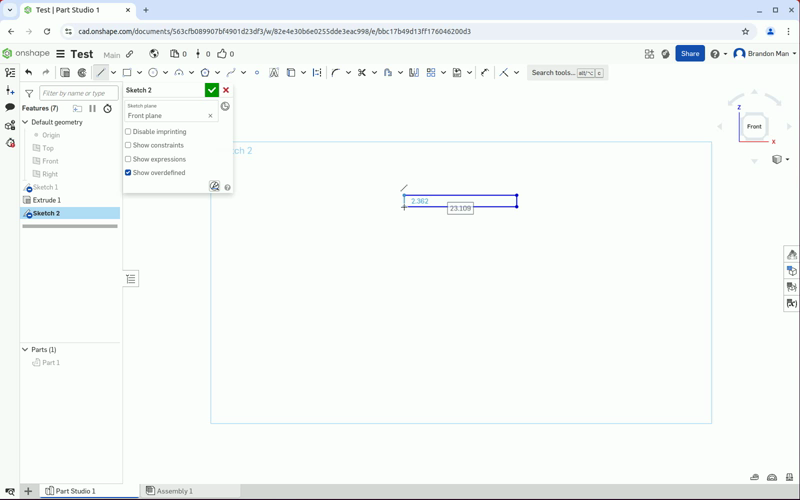
click(404, 206)
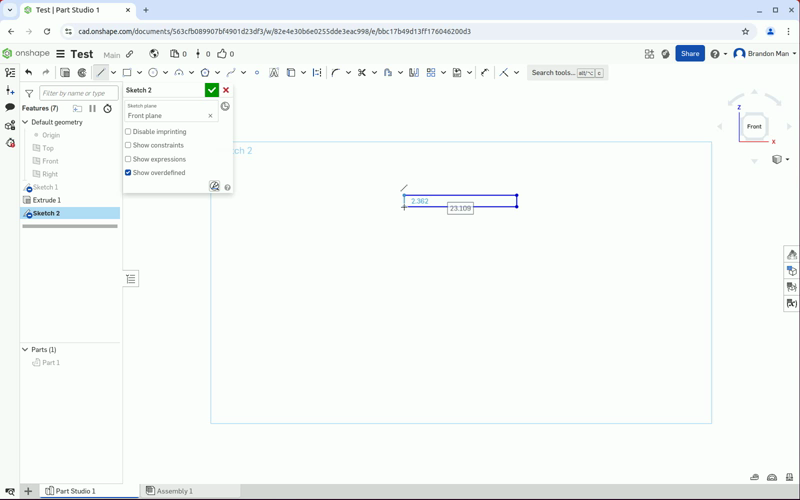
key(esc)
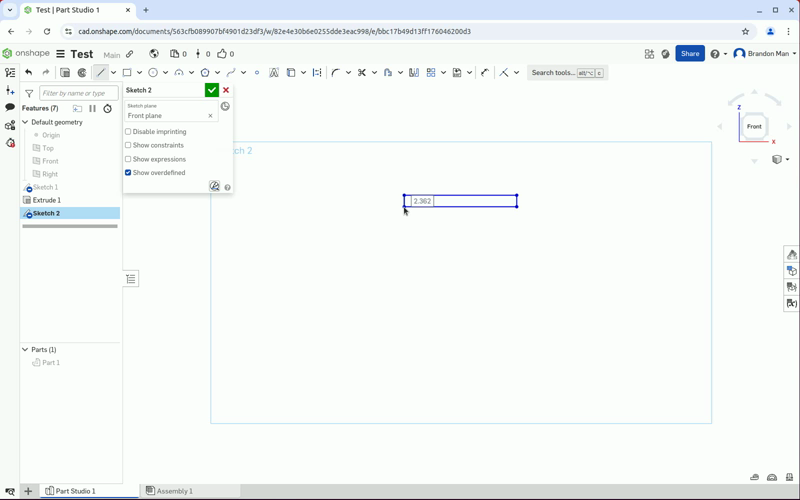
mouse_move(500, 198)
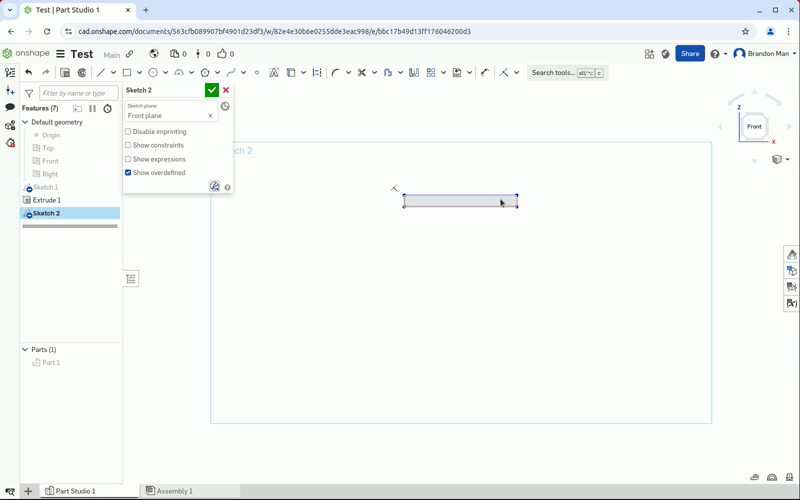
scroll(6)
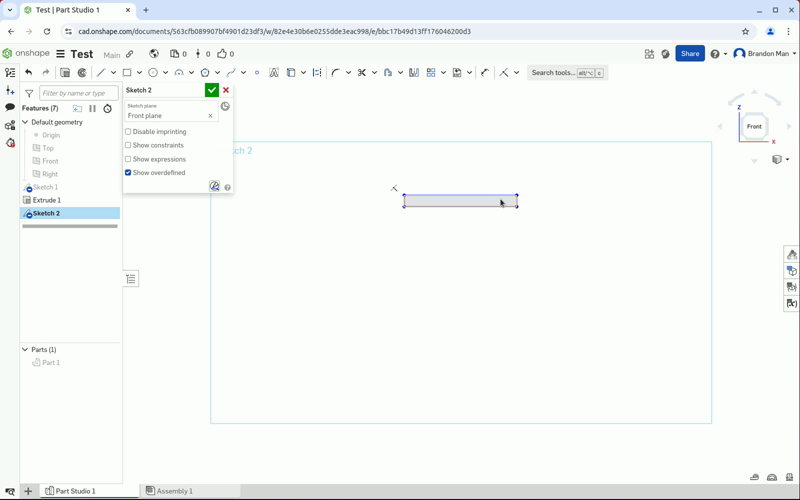
scroll(6)
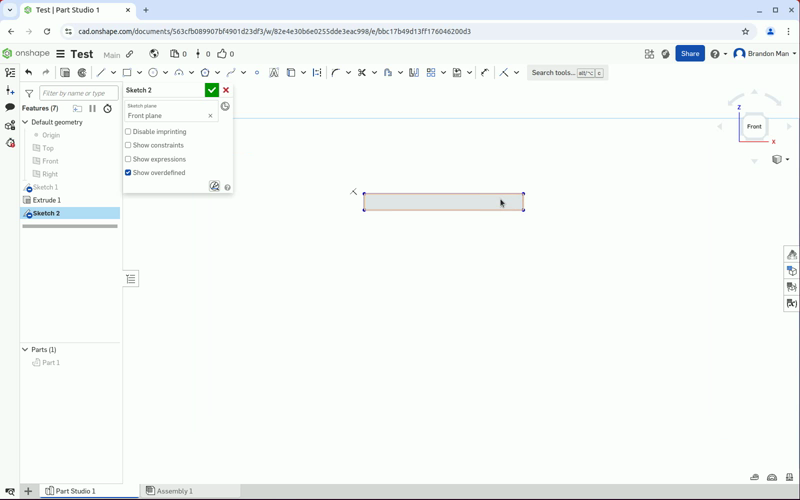
scroll(6)
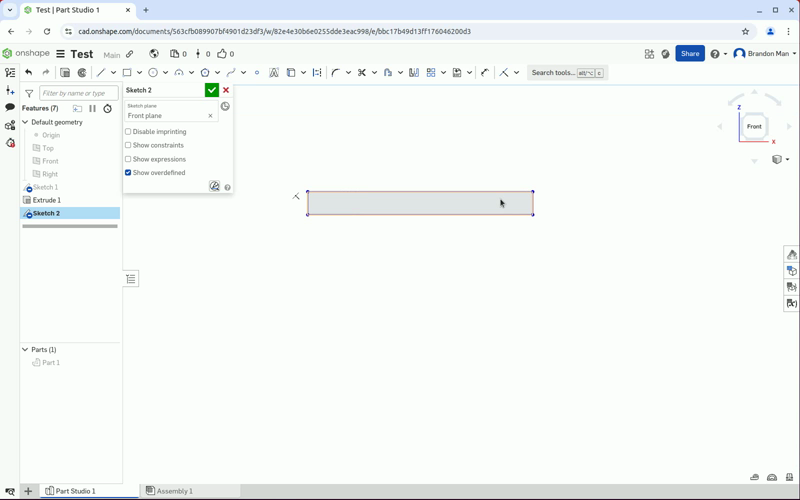
scroll(6)
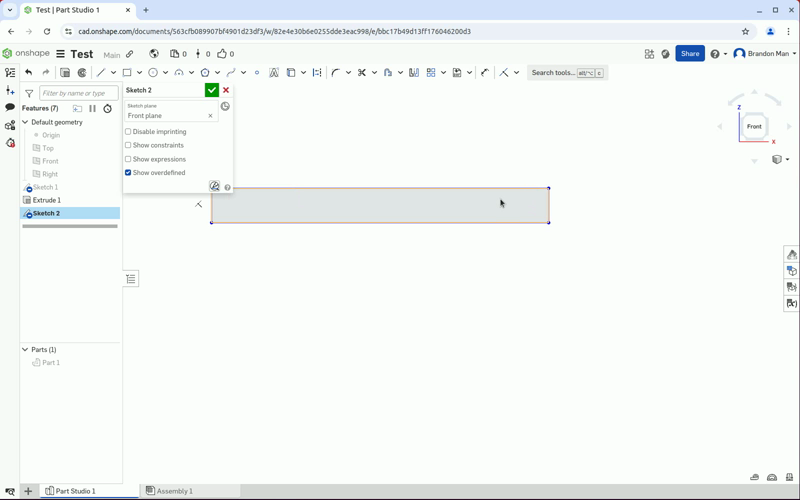
scroll(6)
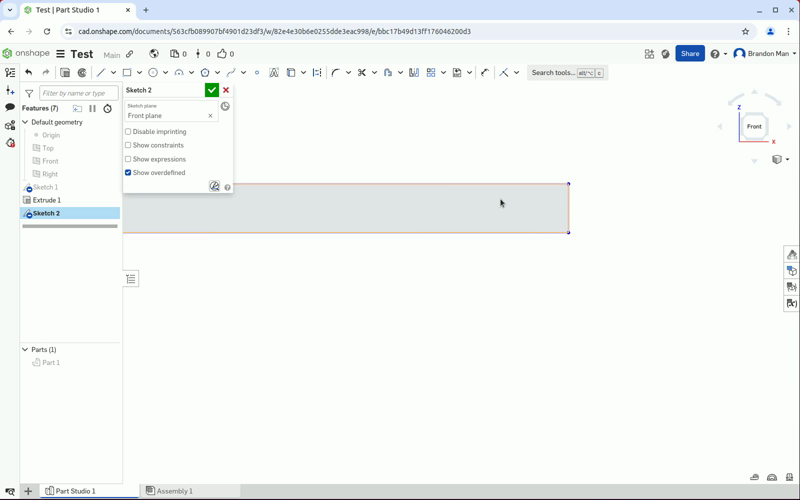
scroll(6)
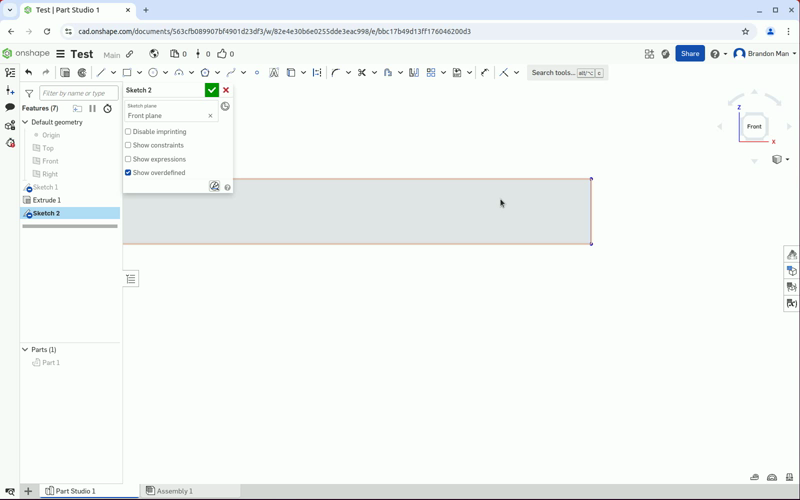
scroll(6)
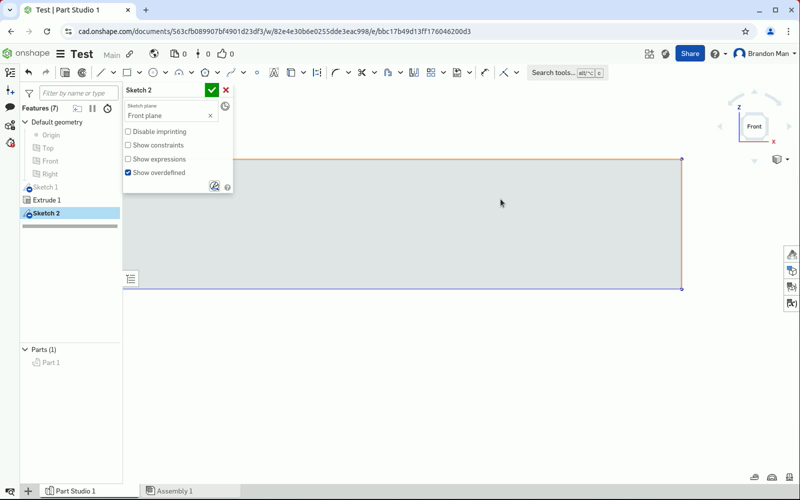
click(500, 198)
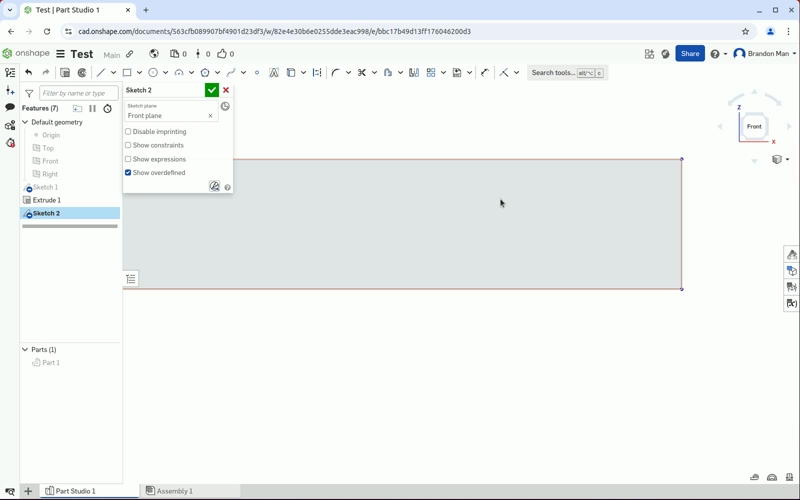
scroll(-6)
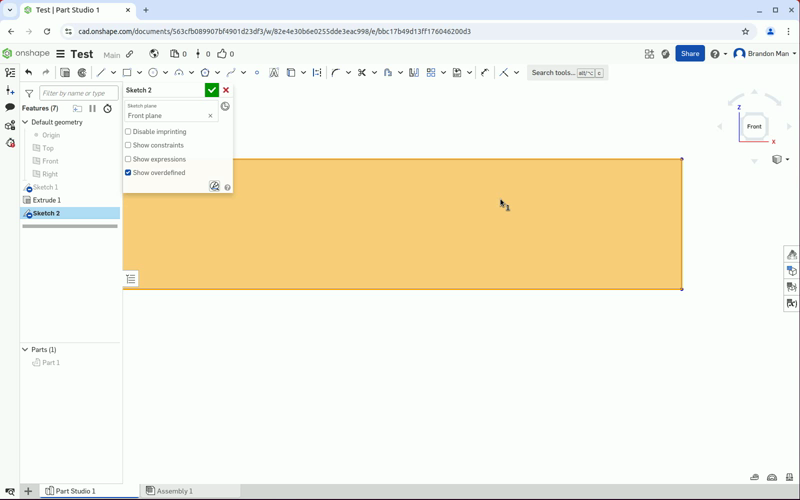
scroll(-6)
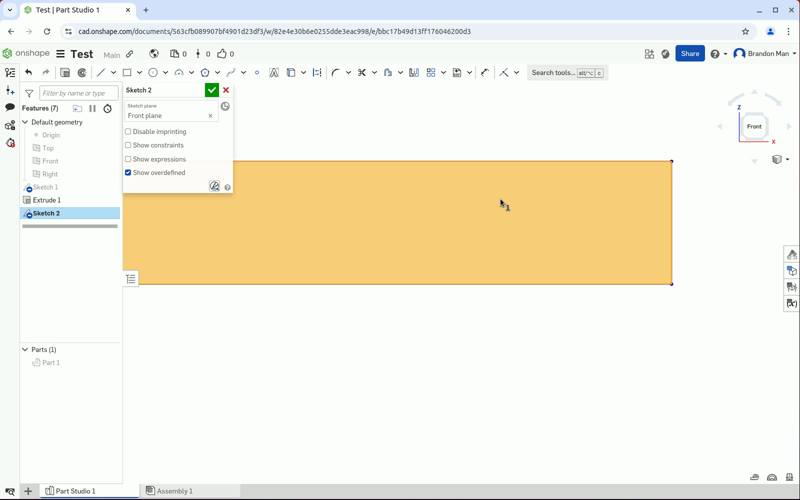
scroll(-6)
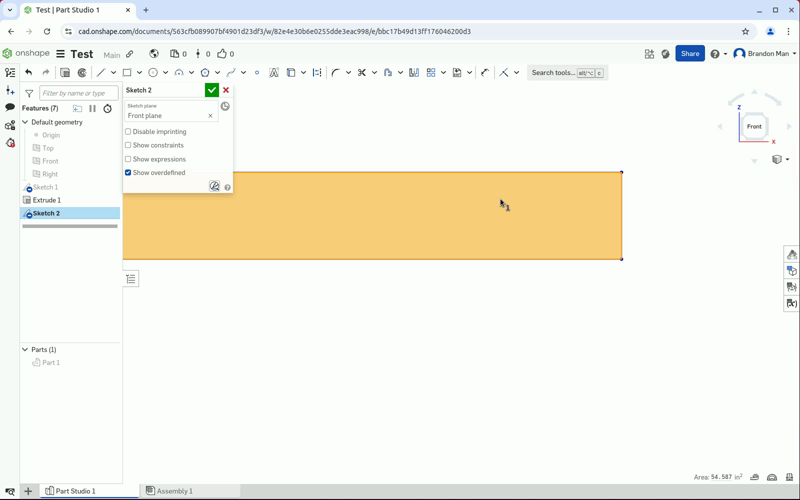
scroll(-6)
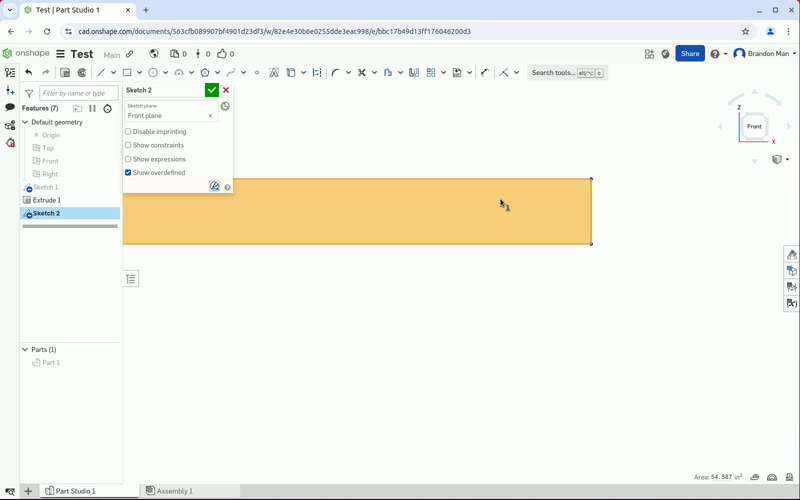
scroll(-6)
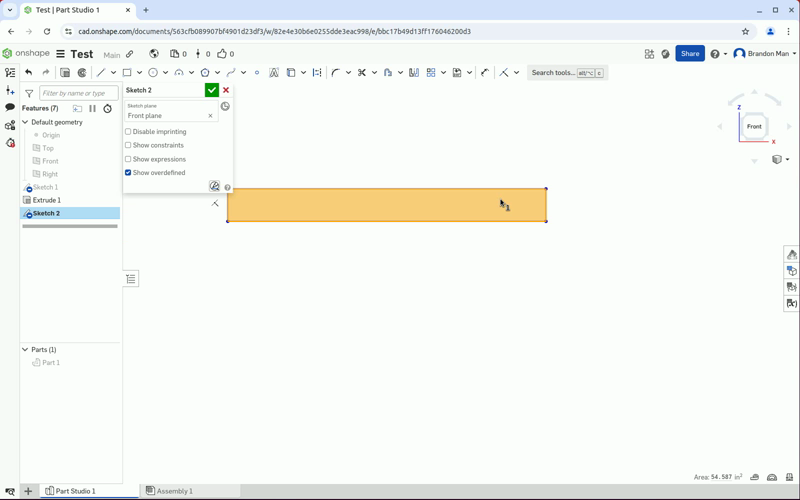
scroll(-6)
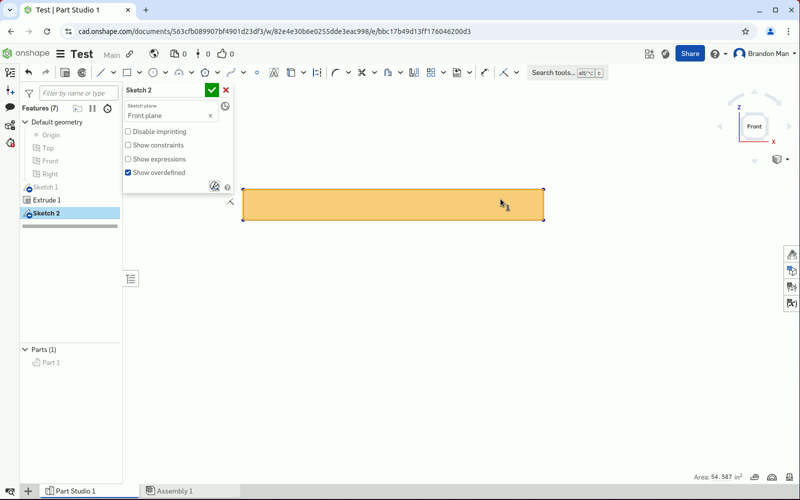
scroll(-6)
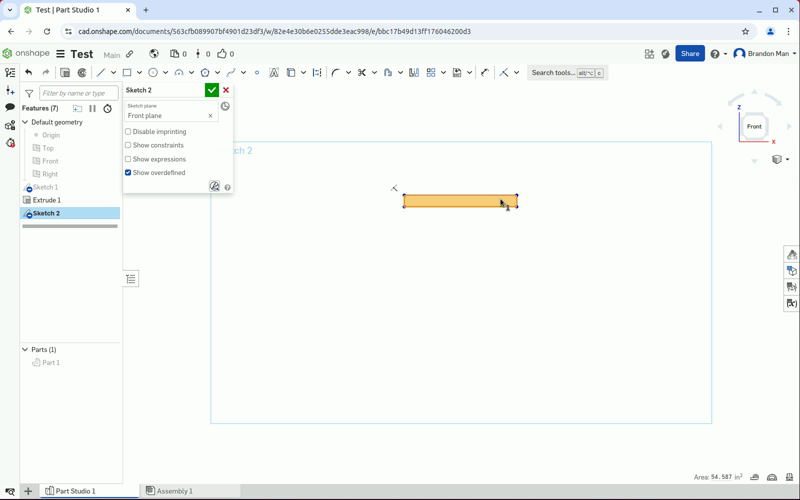
mouse_move(73, 352)
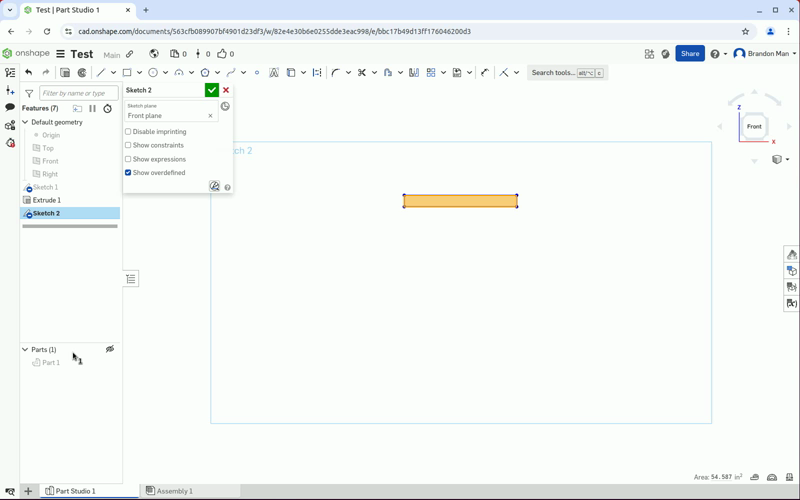
key(shift+y)
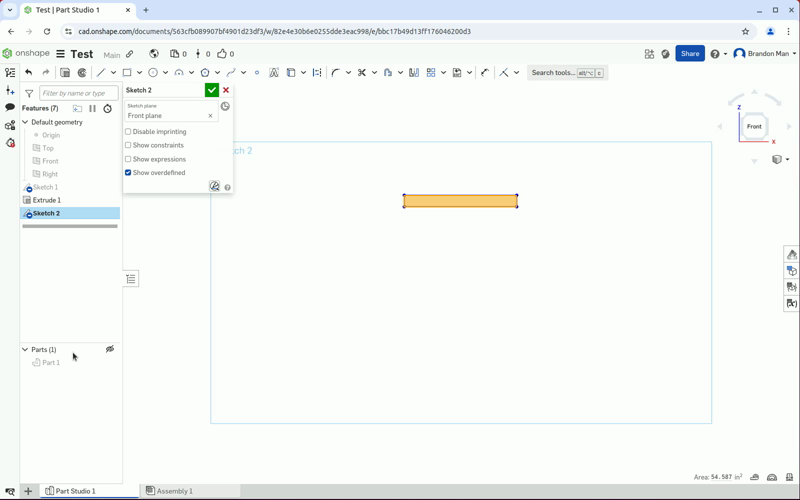
key(shift+e)
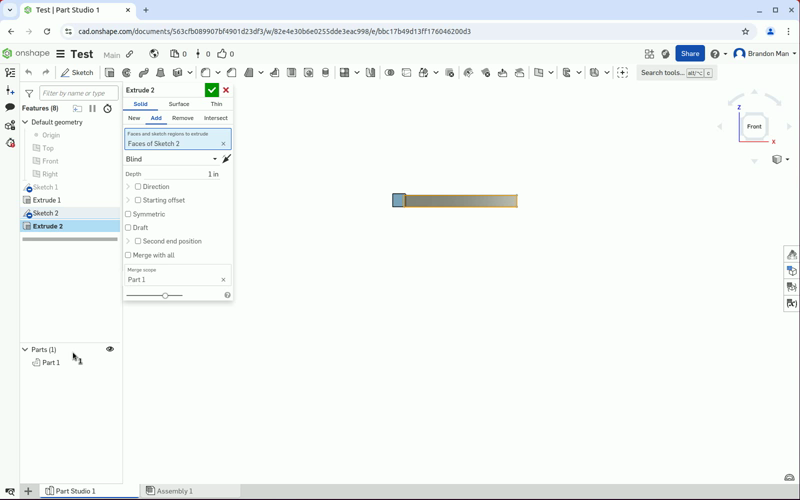
mouse_move(143, 106)
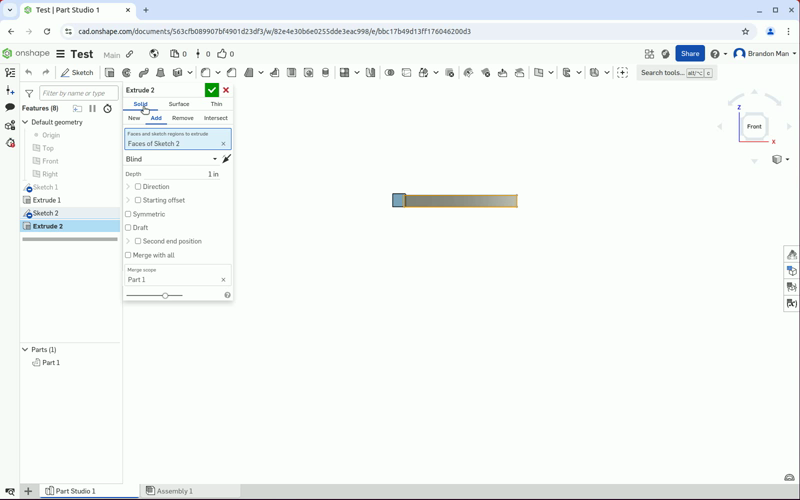
click(143, 106)
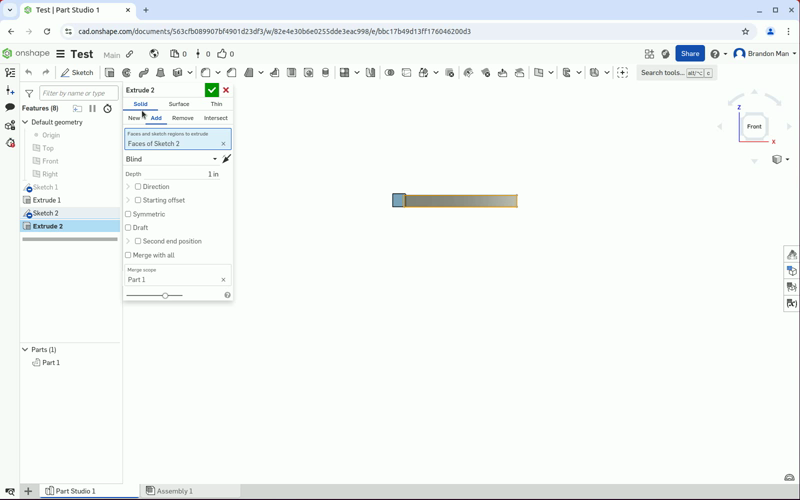
mouse_move(137, 120)
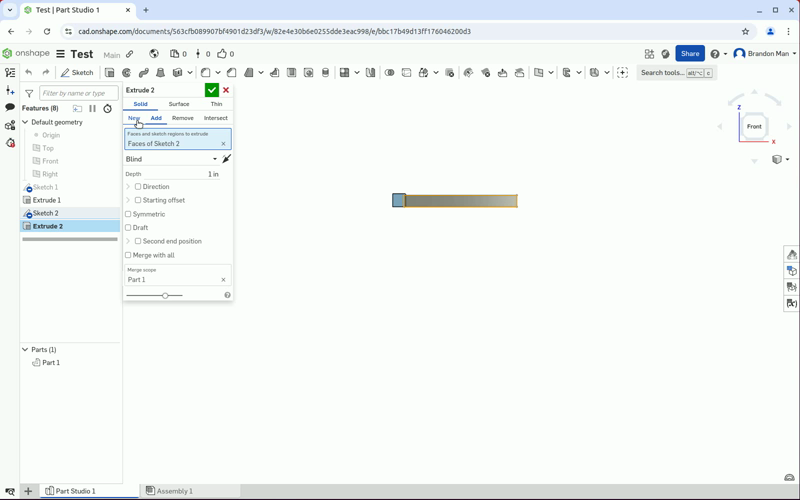
click(137, 120)
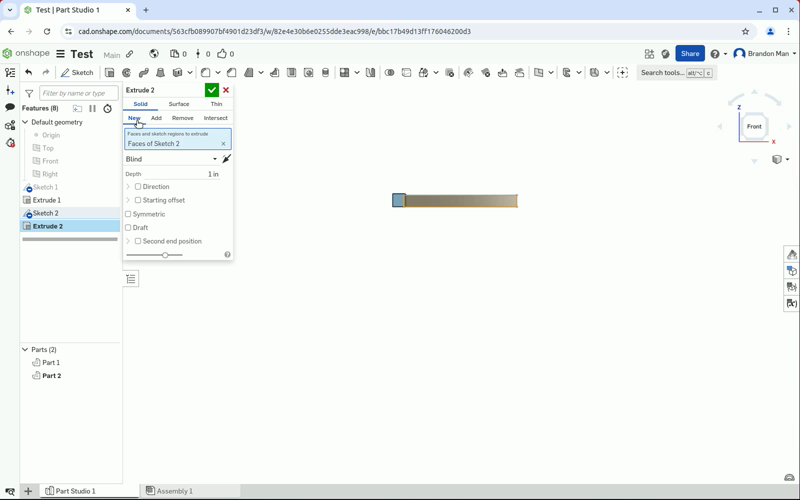
key(tab, 4)
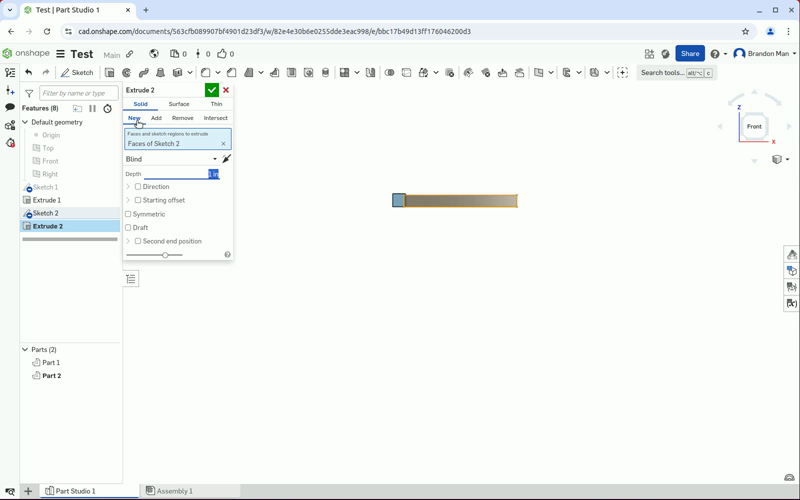
text(23.108)
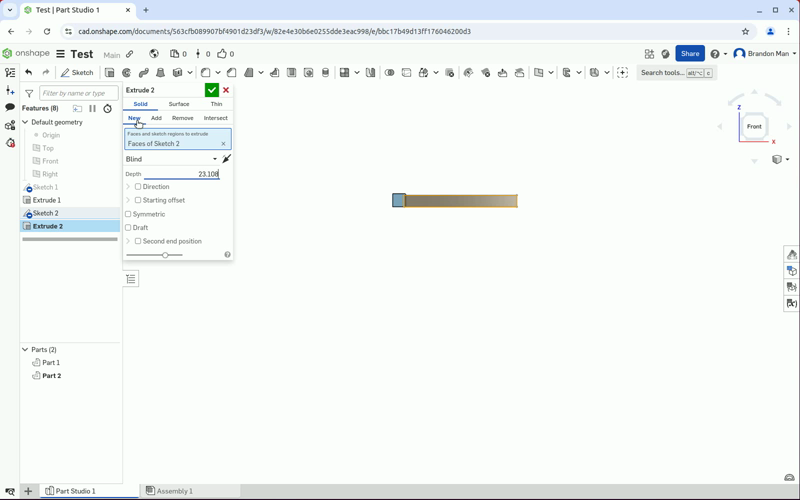
key(enter)
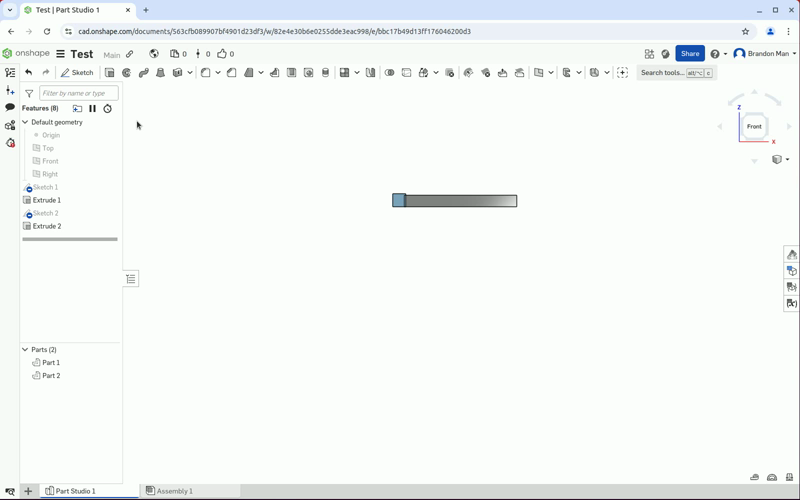
key(shift+h)
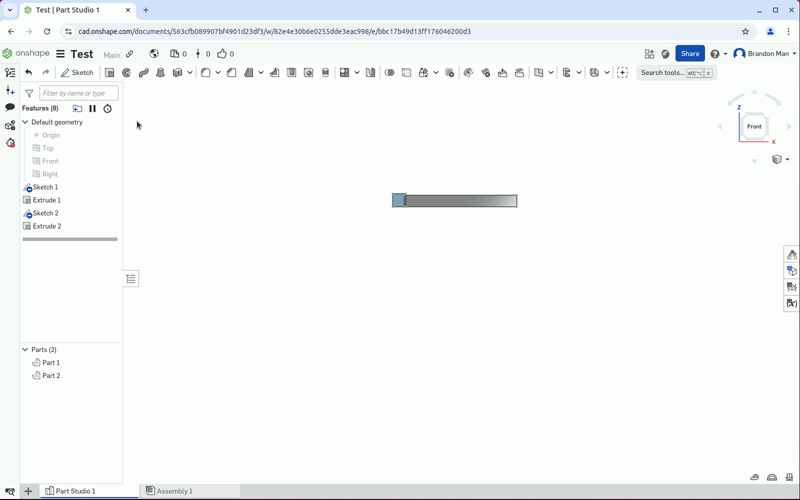
key(shift+h)
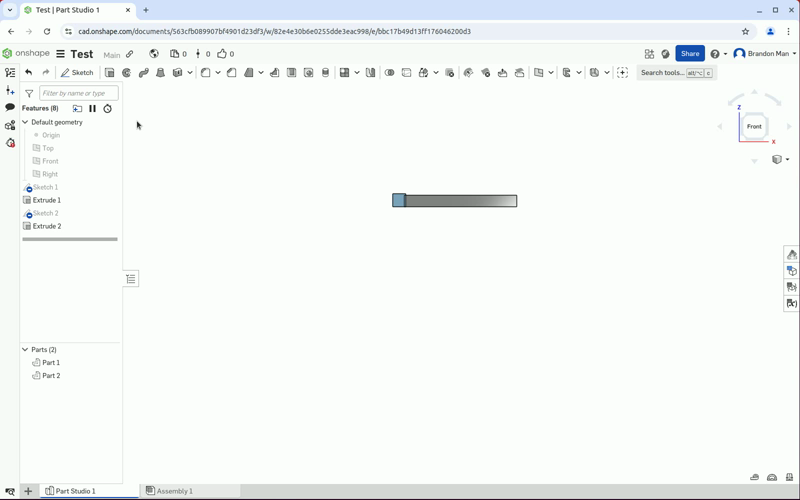
mouse_move(73, 189)
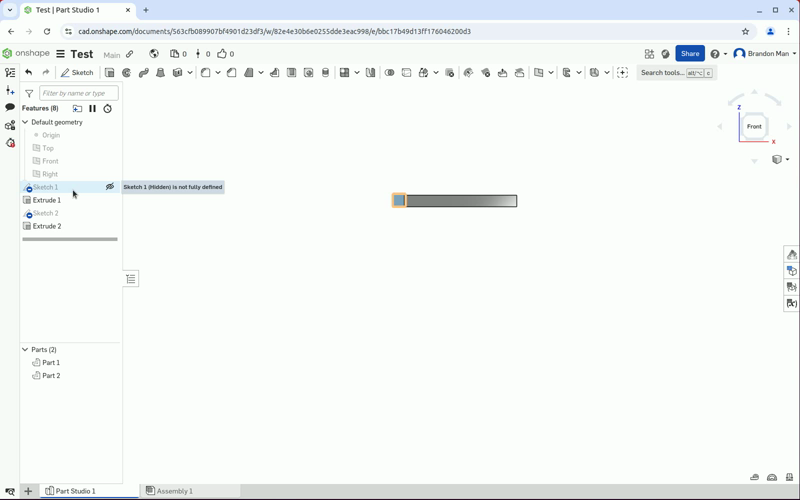
click(73, 189)
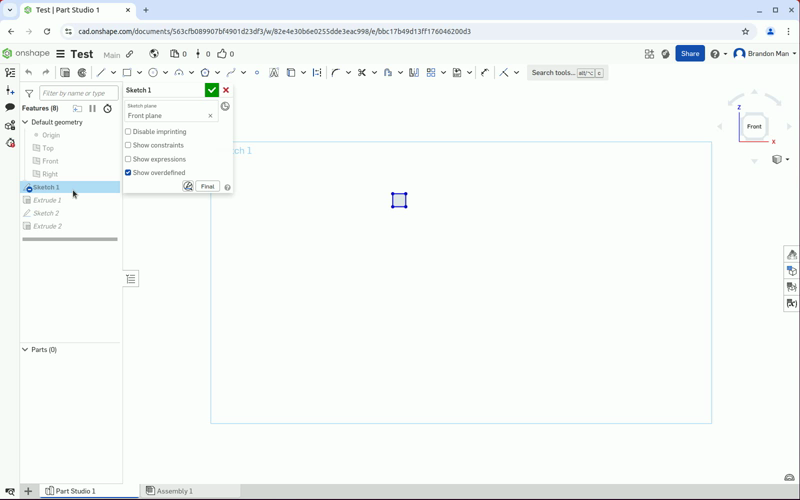
mouse_move(229, 92)
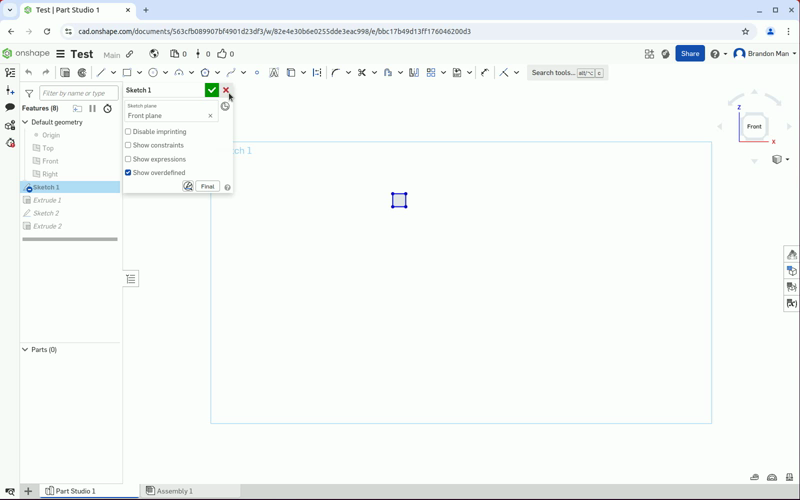
click(229, 92)
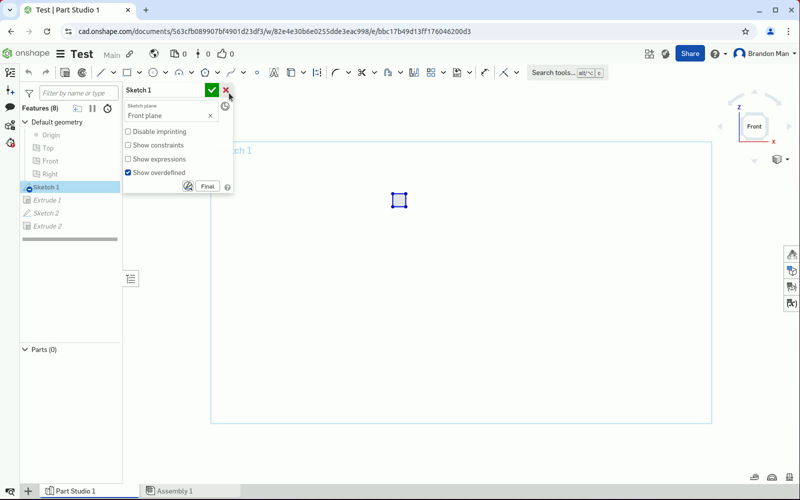
key(shift+s)
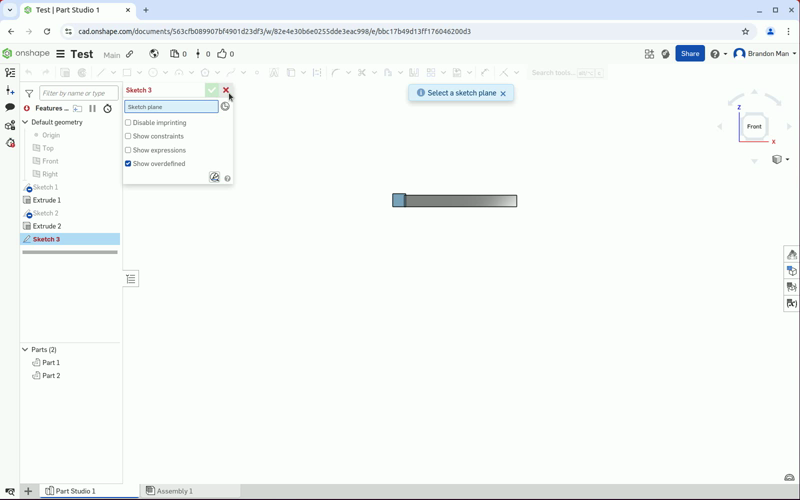
mouse_move(73, 163)
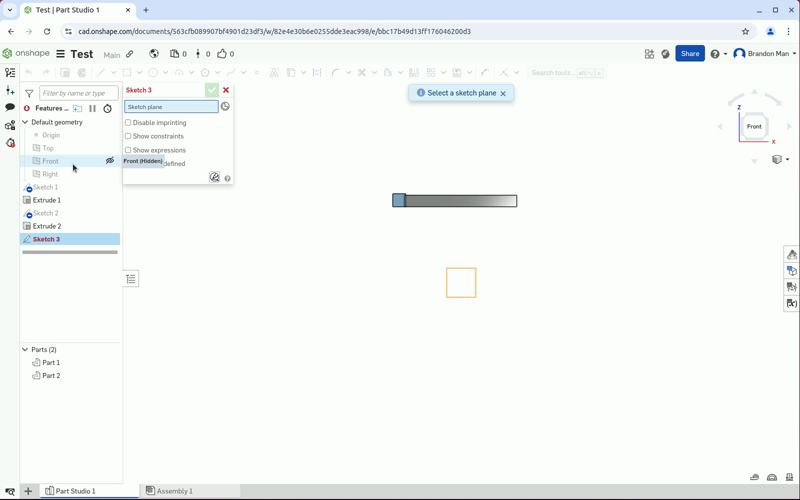
click(73, 163)
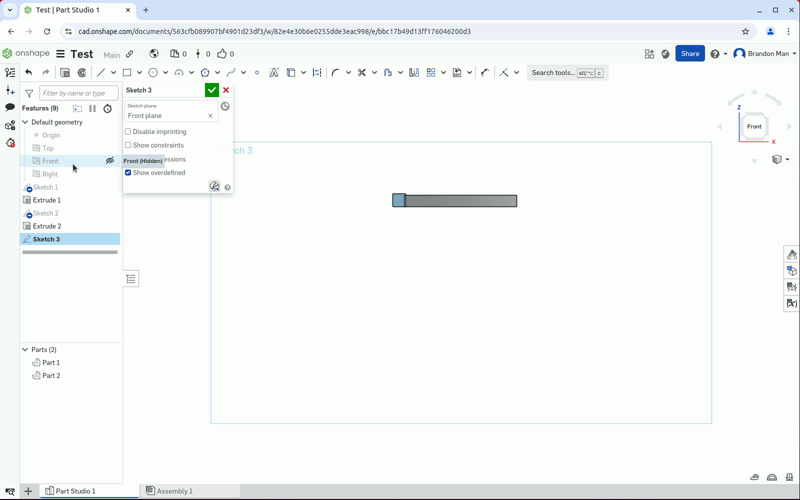
mouse_move(73, 352)
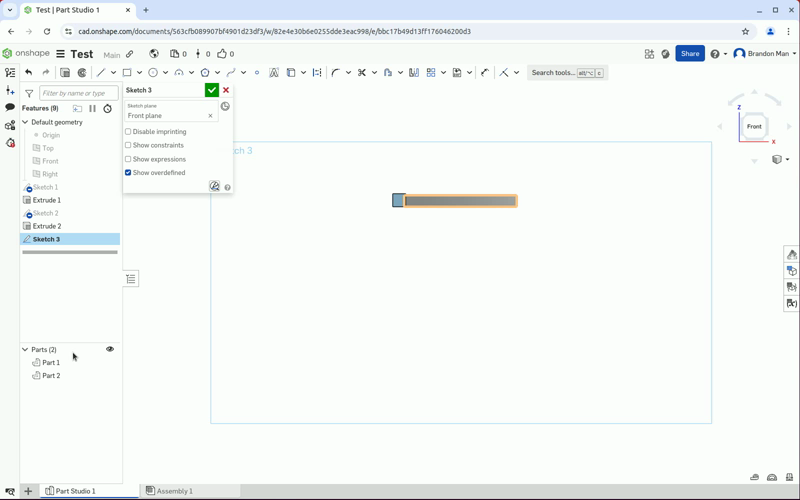
key(y)
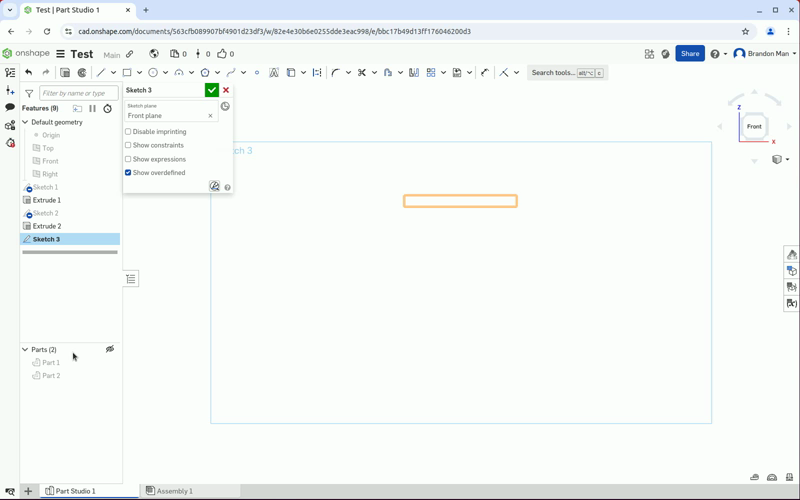
key(l)
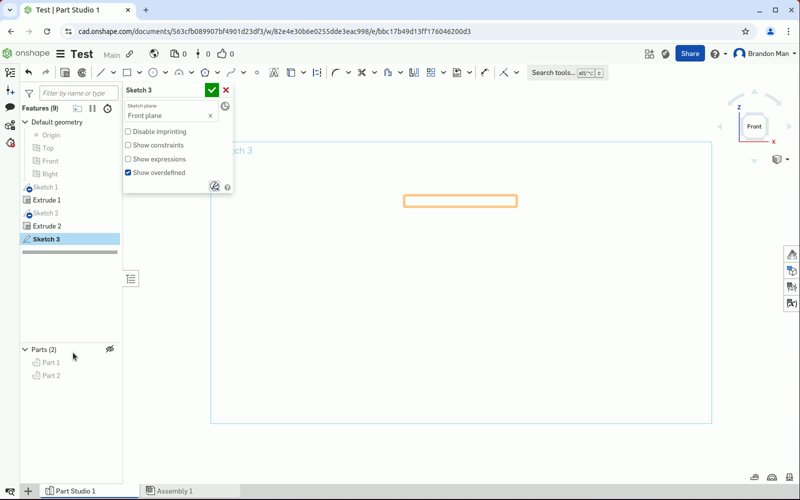
key_down(shift)
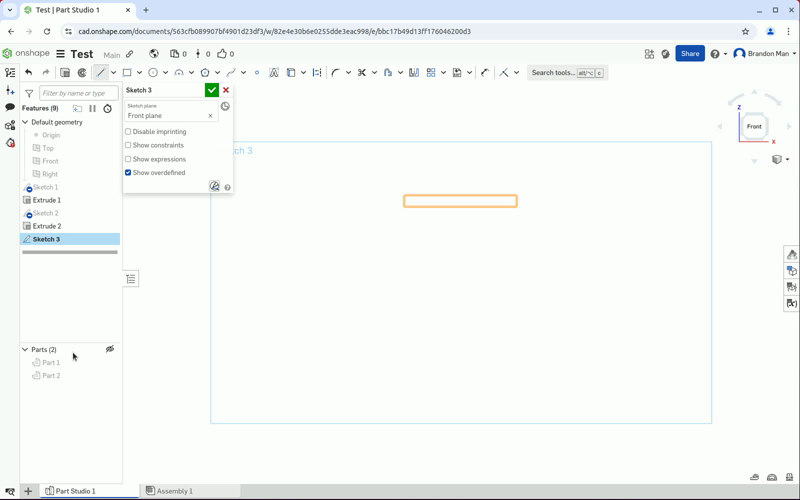
mouse_move(516, 206)
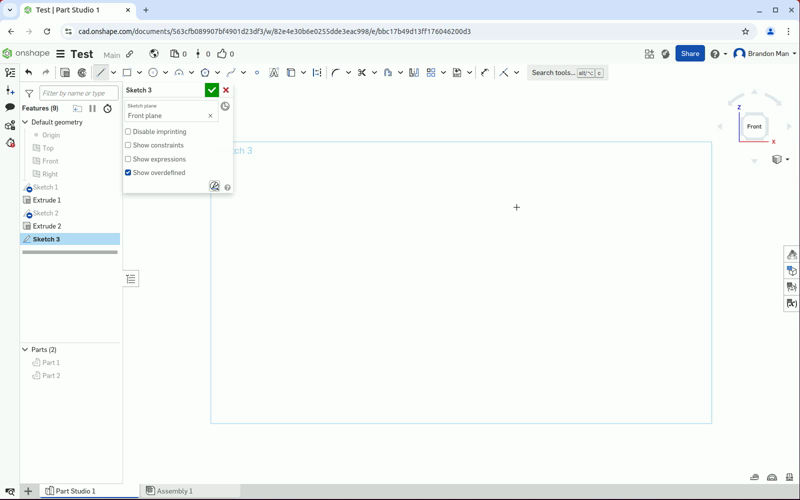
click(516, 206)
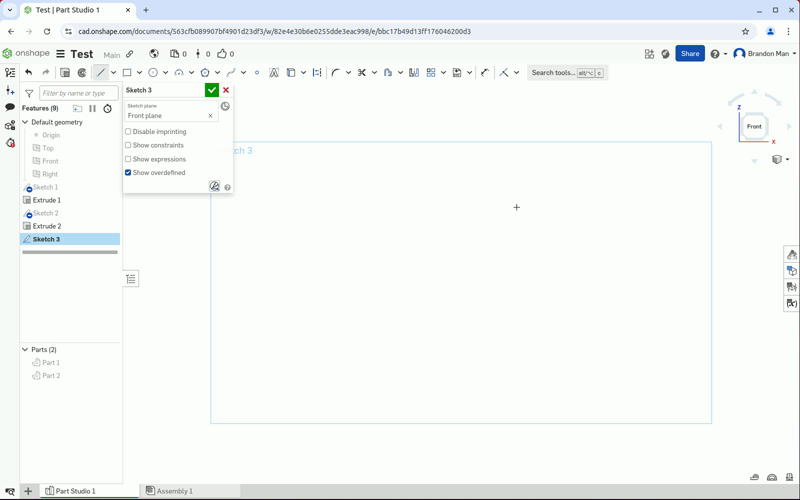
key_up(shift)
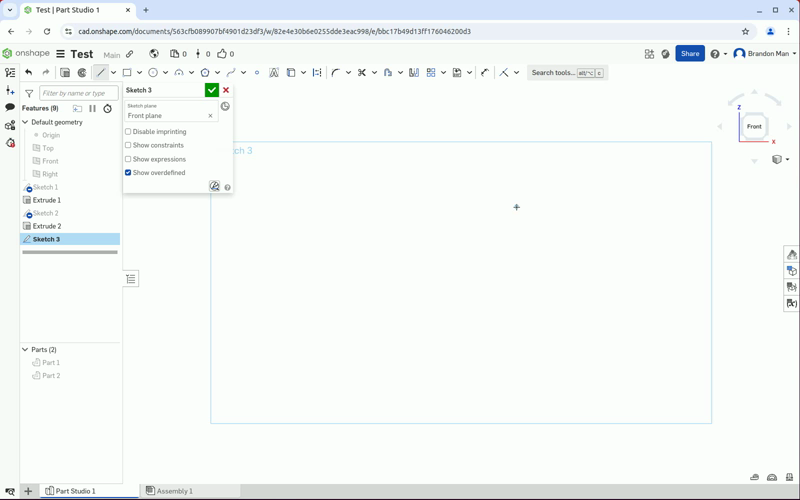
key_down(shift)
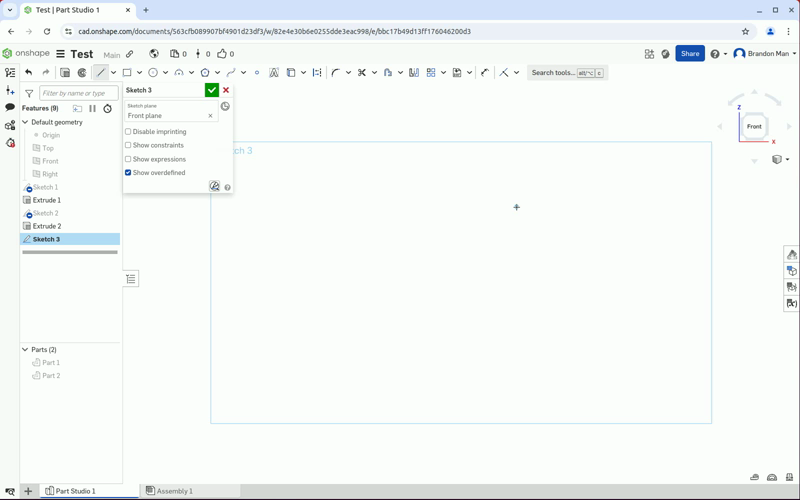
mouse_move(546, 206)
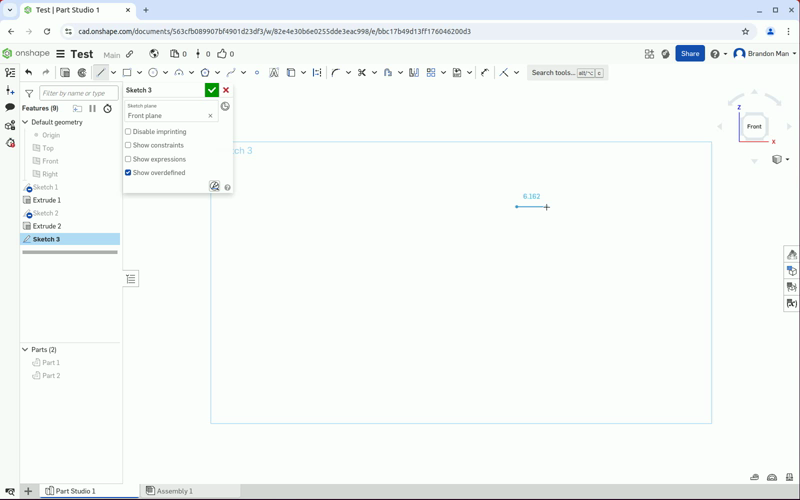
mouse_move(529, 206)
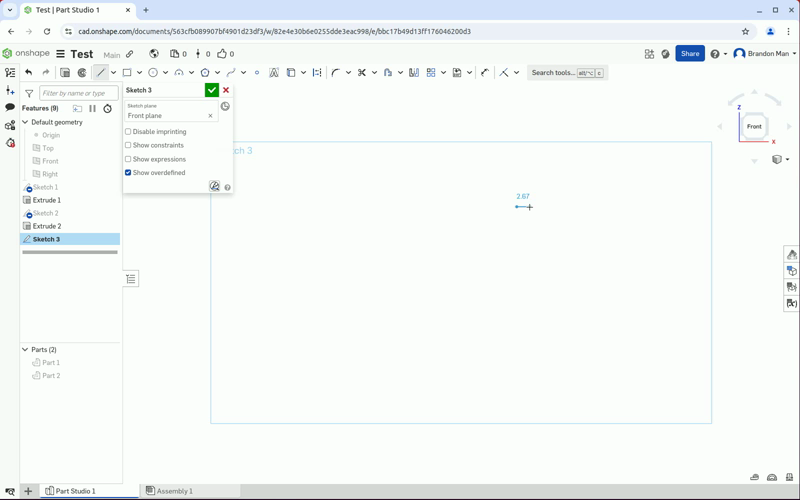
click(529, 206)
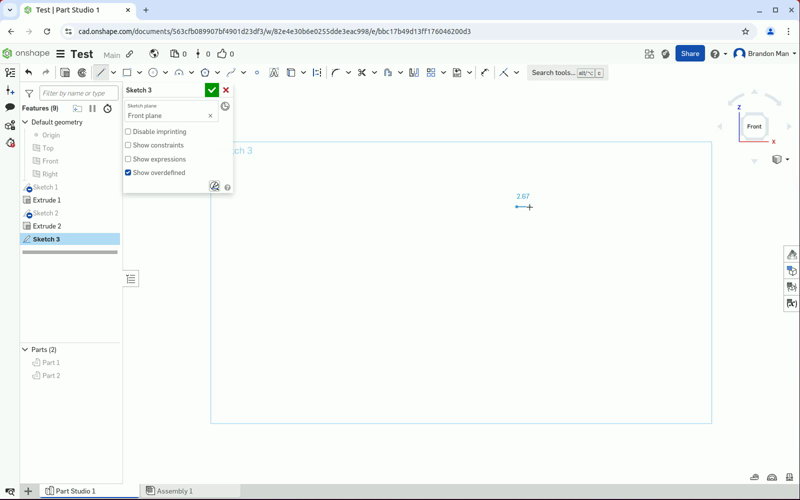
key_up(shift)
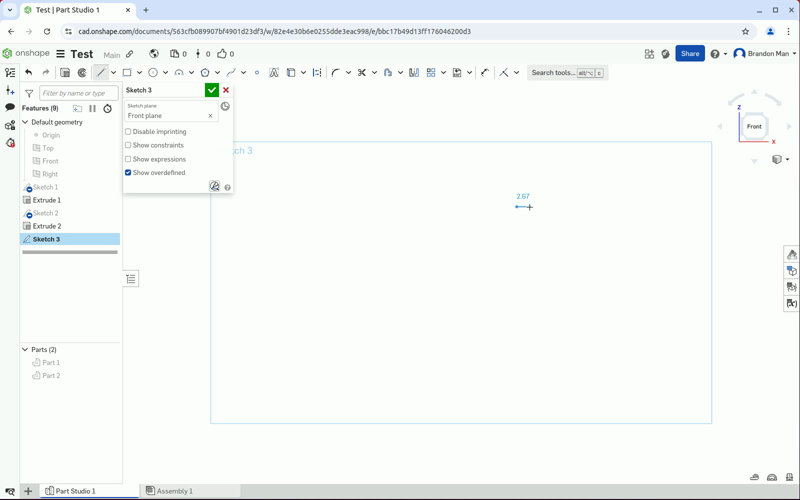
key_down(shift)
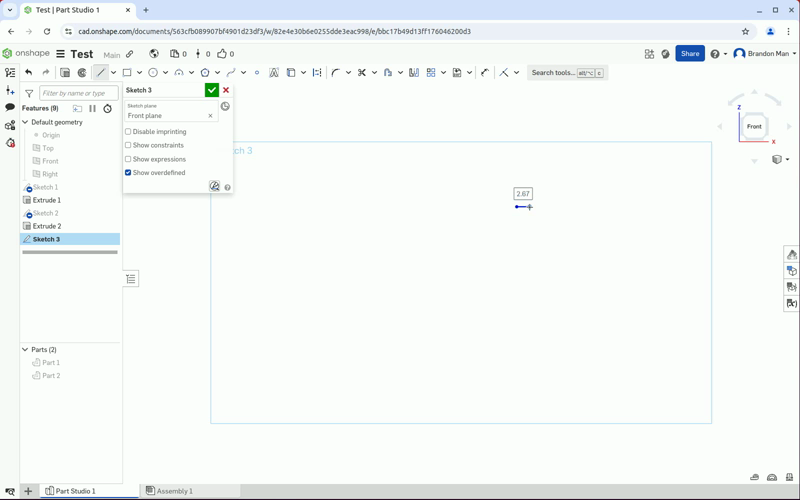
mouse_move(559, 206)
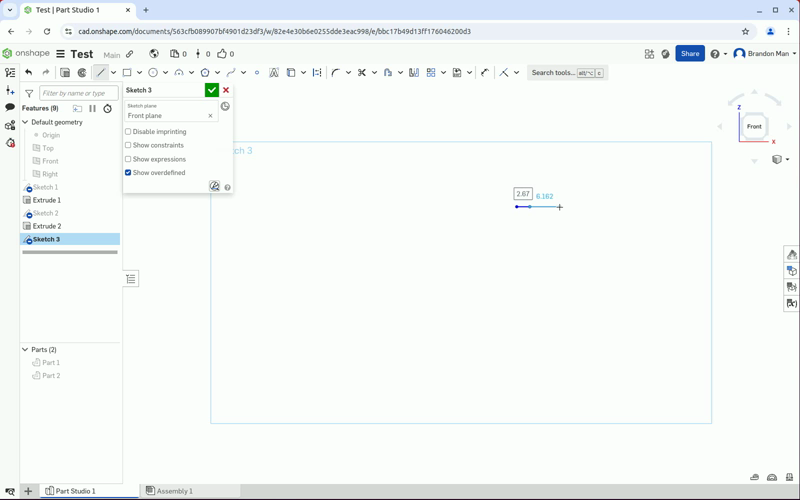
mouse_move(529, 193)
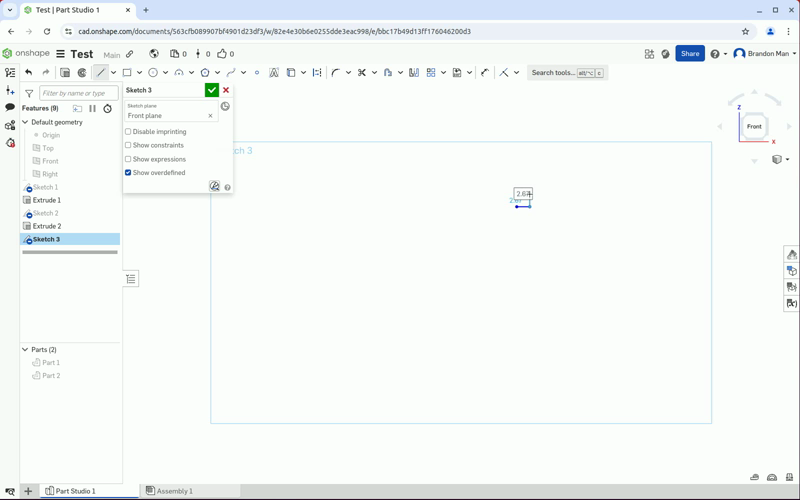
click(529, 193)
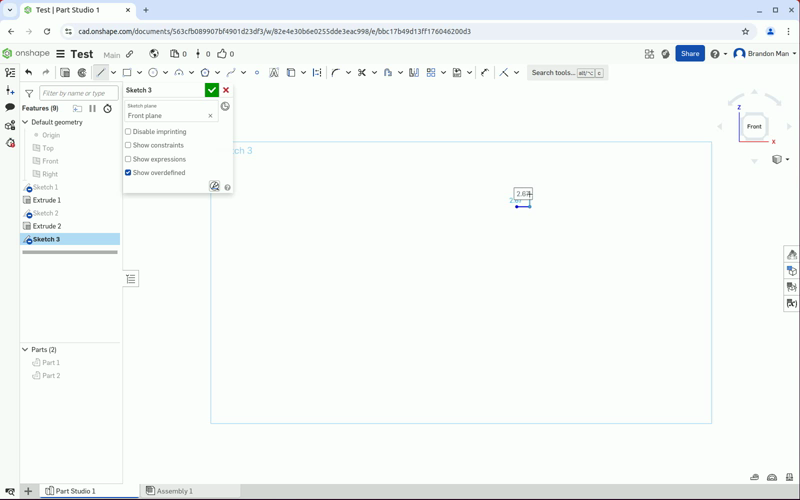
key_up(shift)
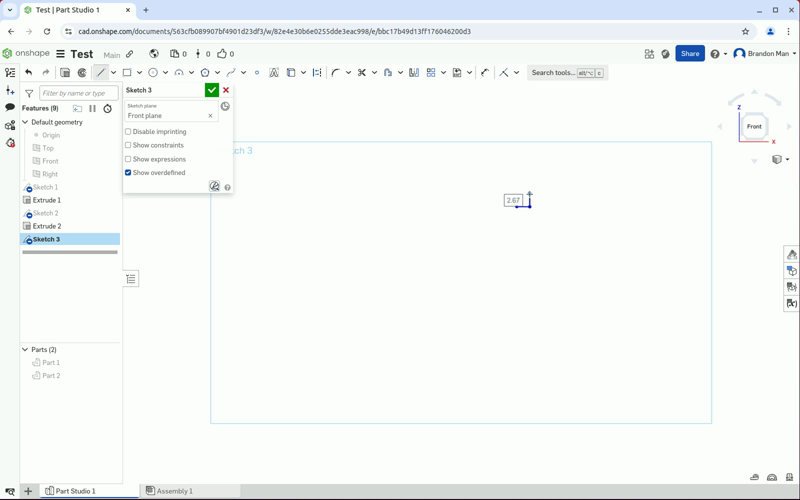
key_down(shift)
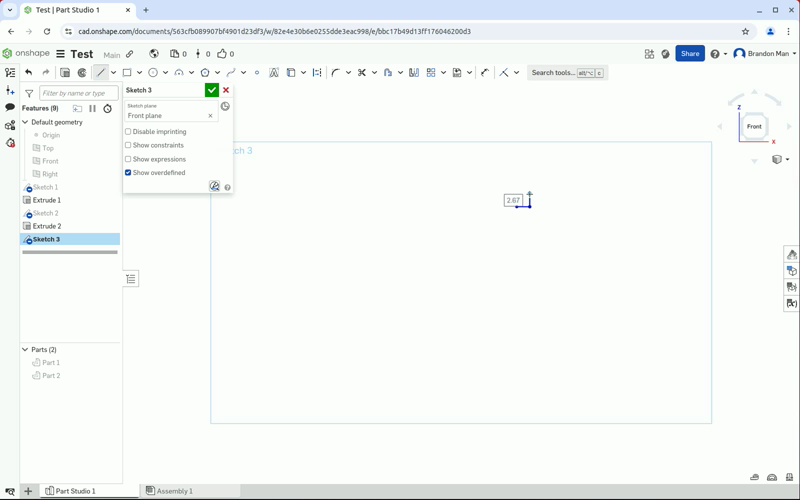
mouse_move(559, 193)
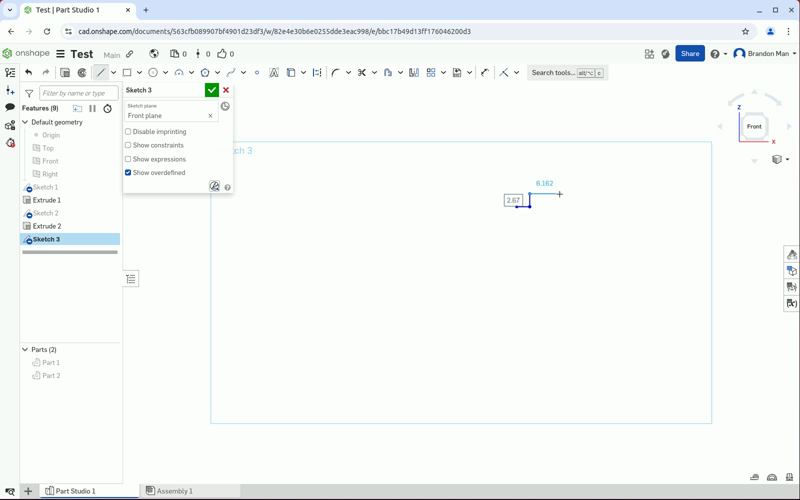
mouse_move(516, 193)
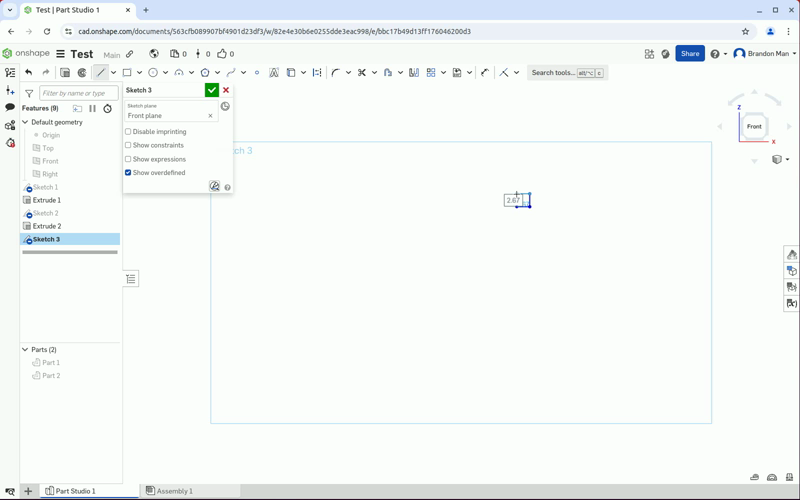
click(516, 193)
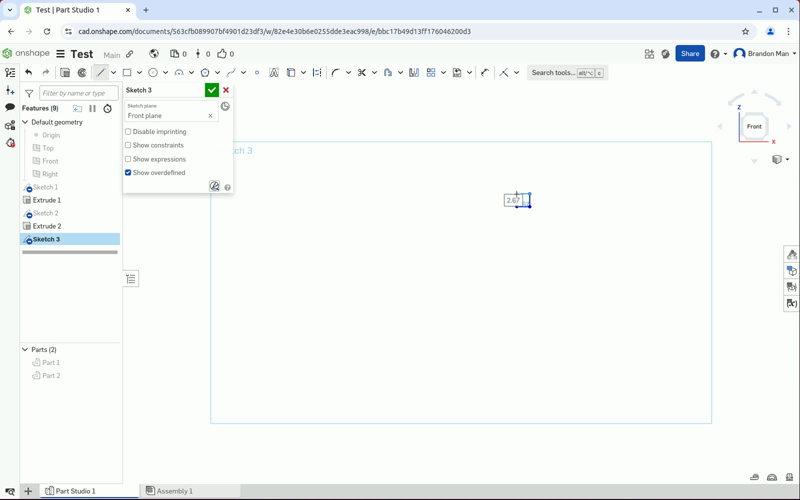
key_up(shift)
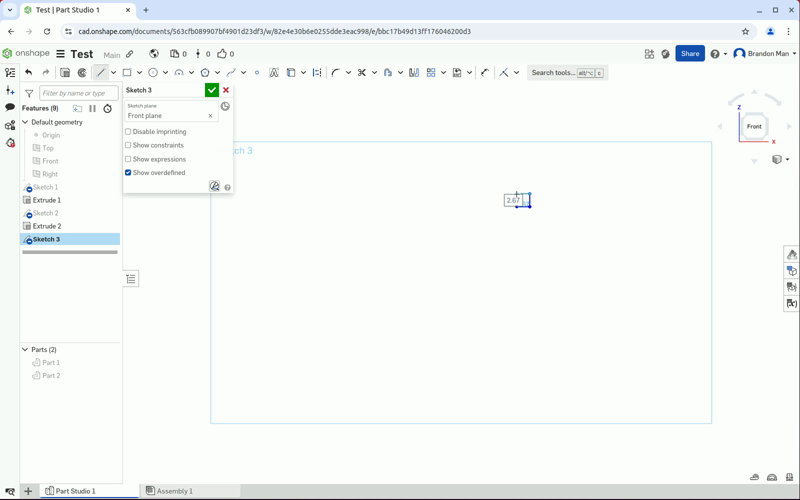
mouse_move(546, 193)
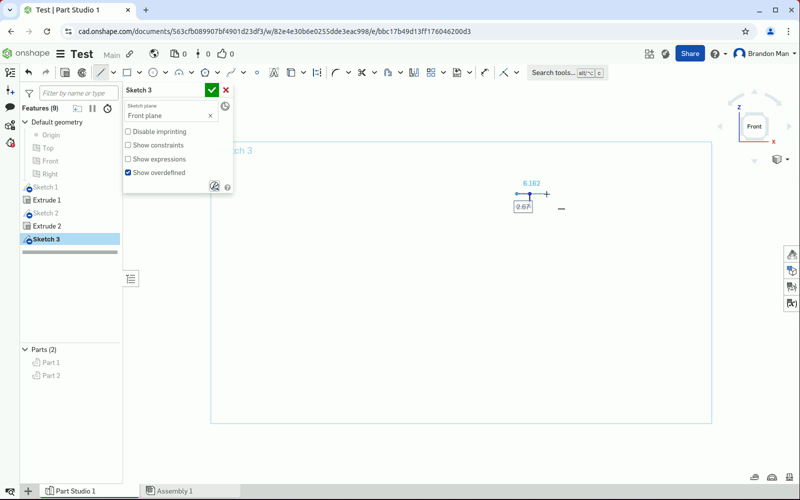
key_down(shift)
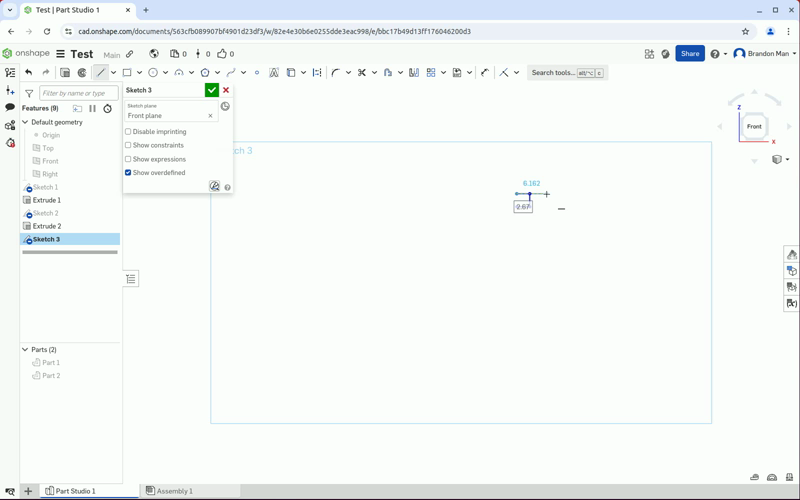
mouse_move(516, 206)
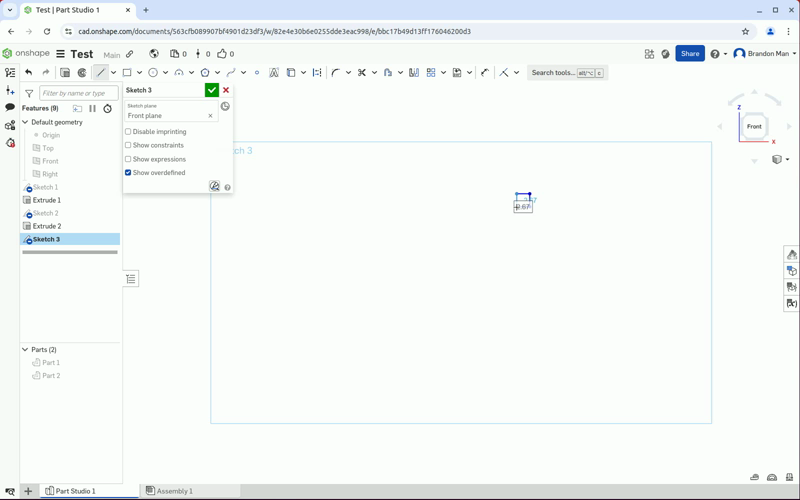
key_up(shift)
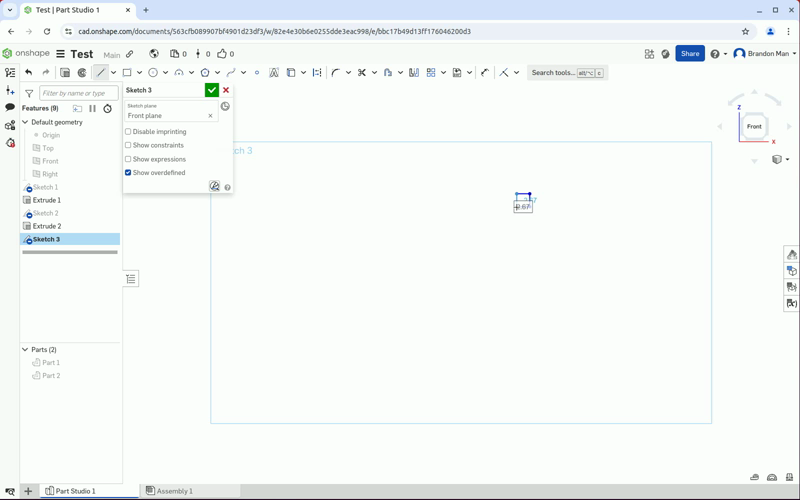
click(516, 206)
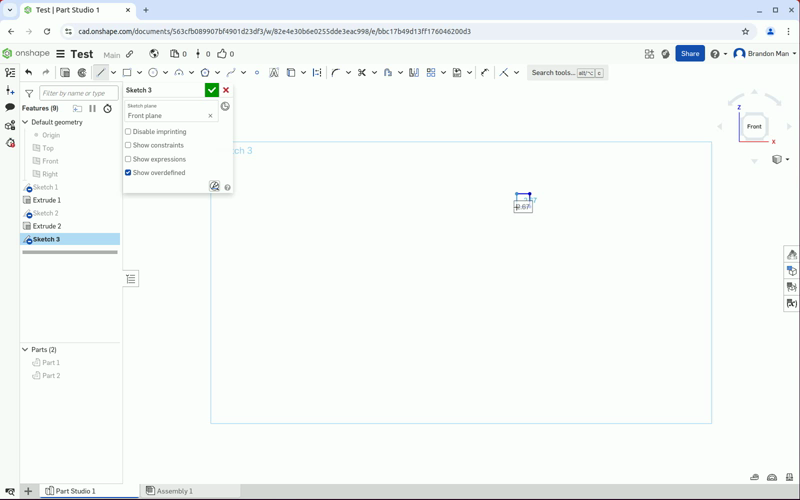
key(esc)
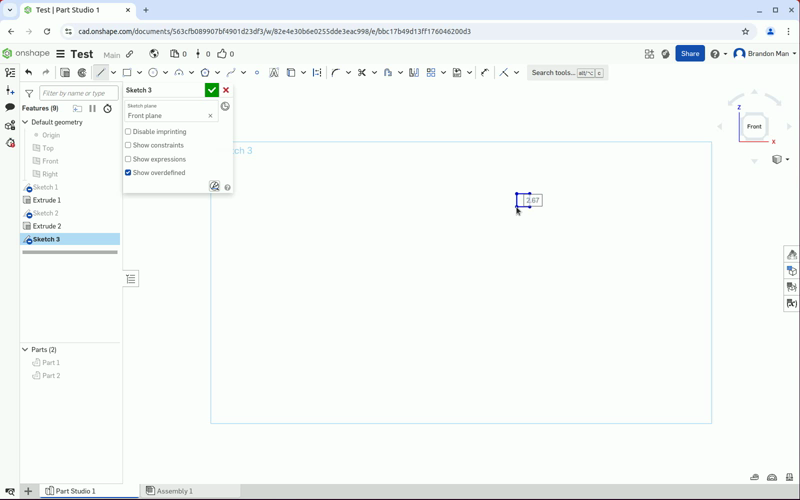
mouse_move(519, 201)
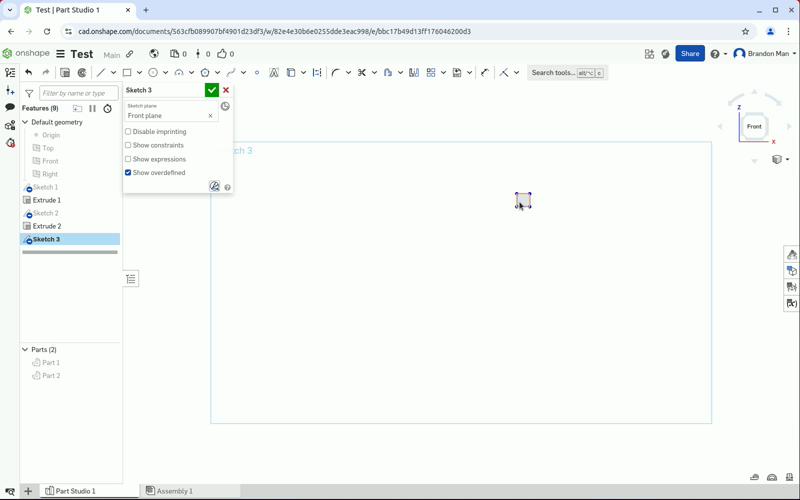
scroll(6)
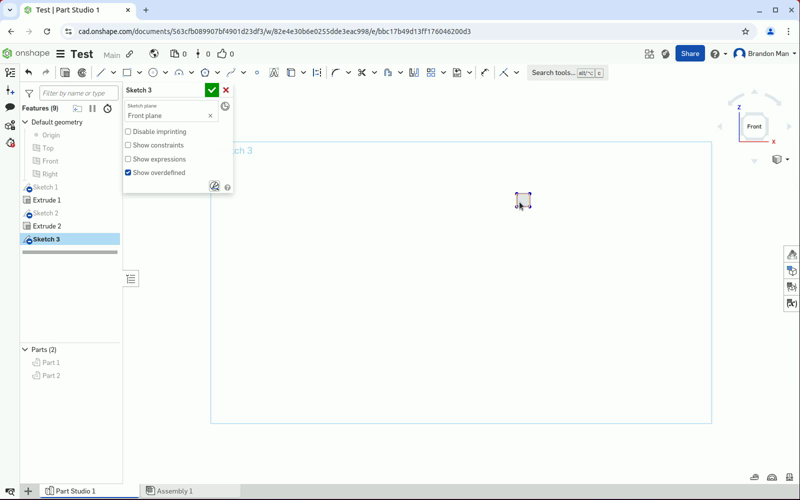
scroll(6)
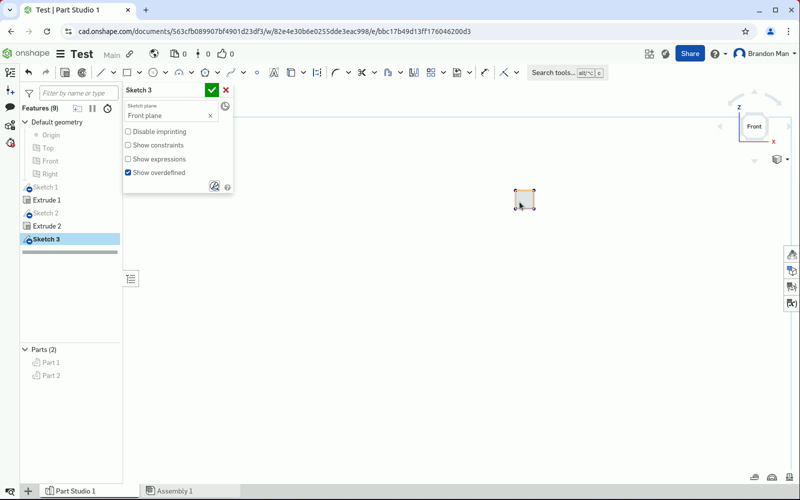
scroll(6)
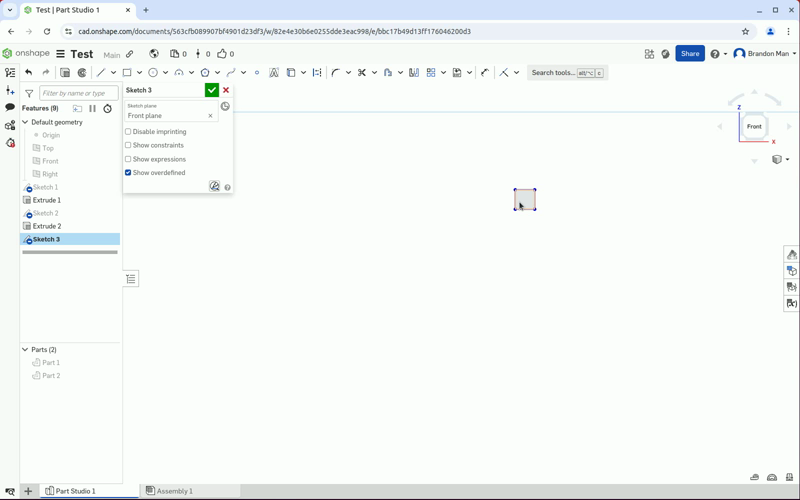
scroll(6)
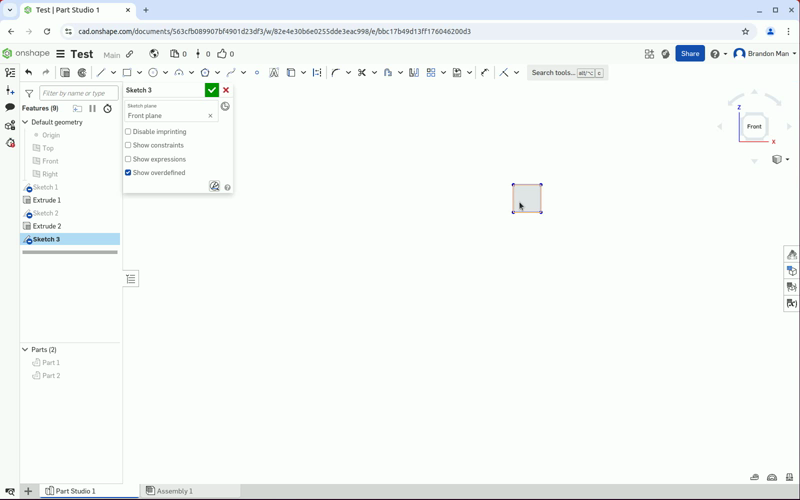
scroll(6)
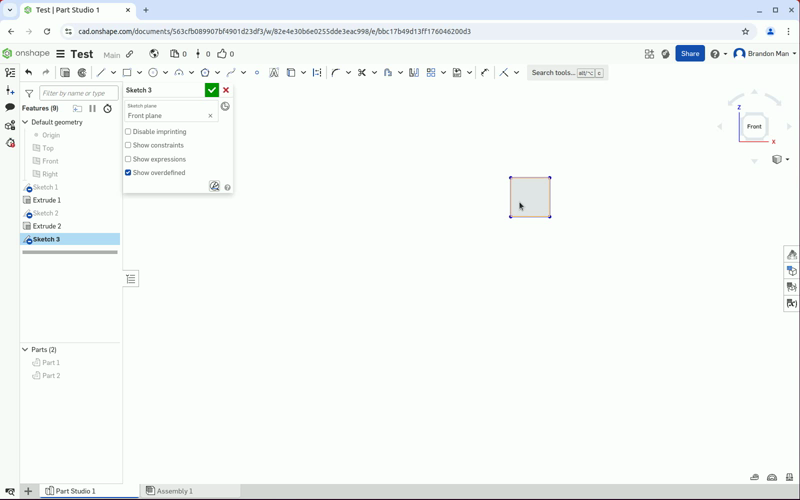
scroll(6)
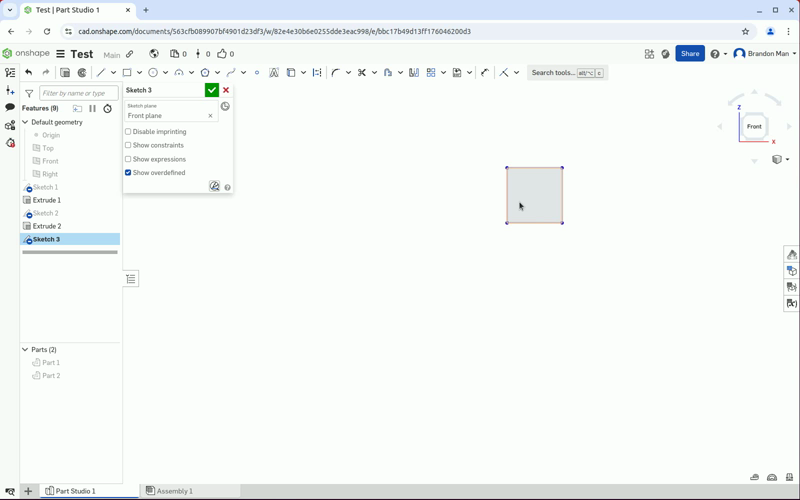
scroll(6)
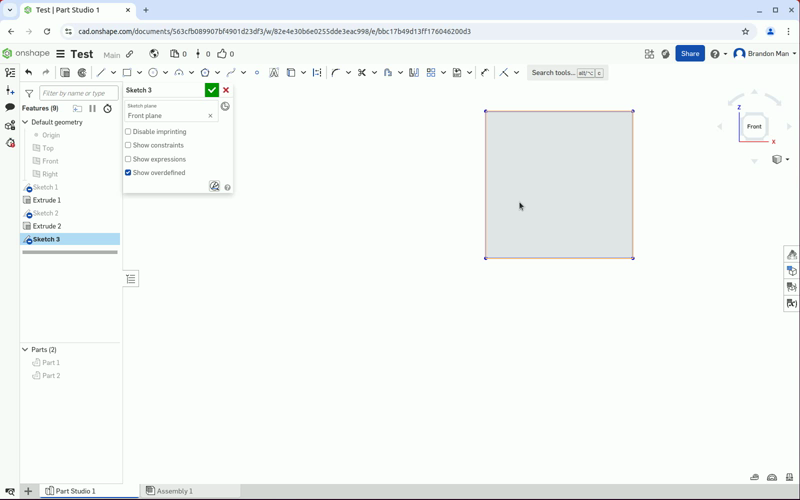
click(519, 201)
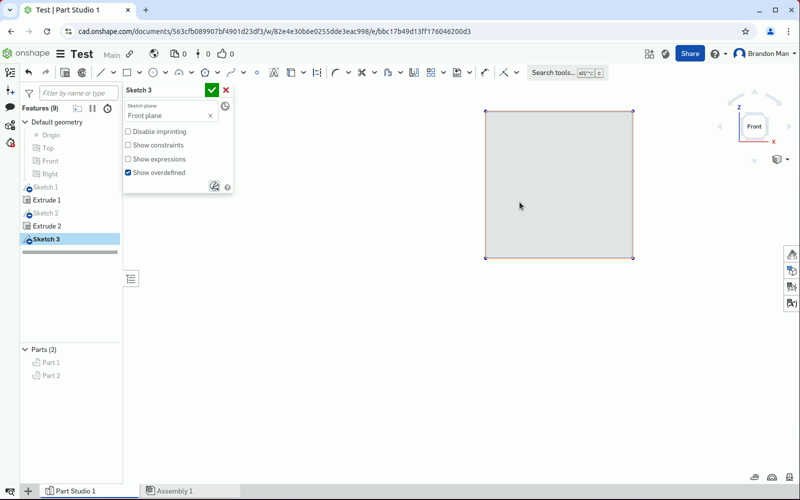
scroll(-6)
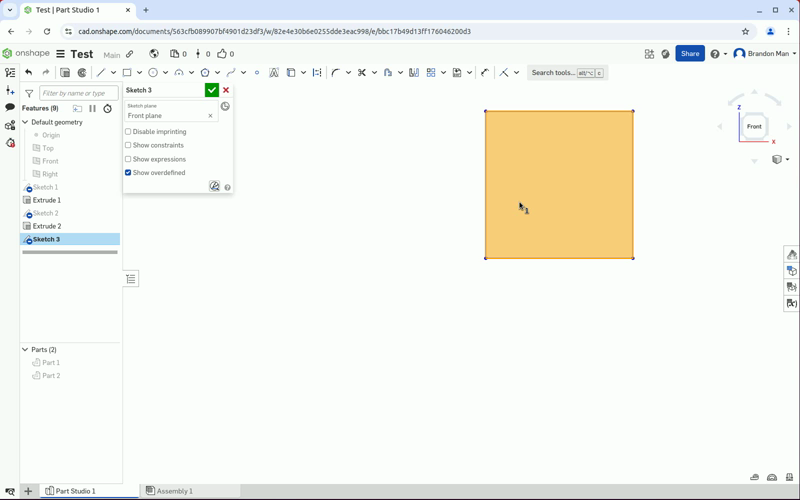
scroll(-6)
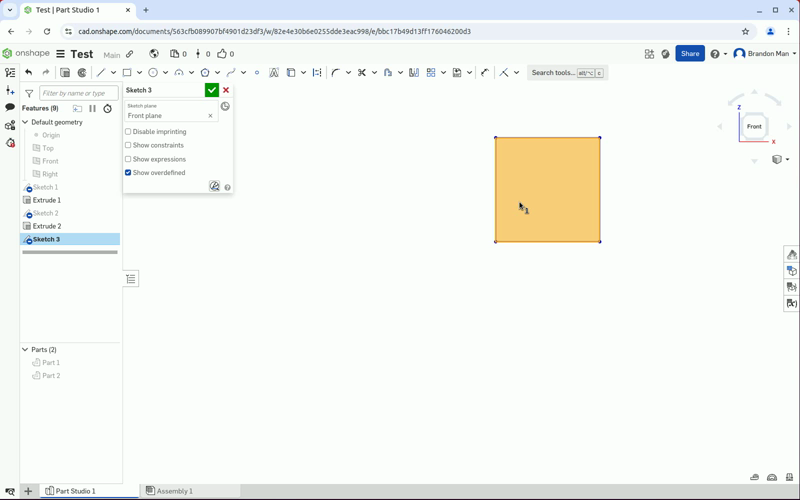
scroll(-6)
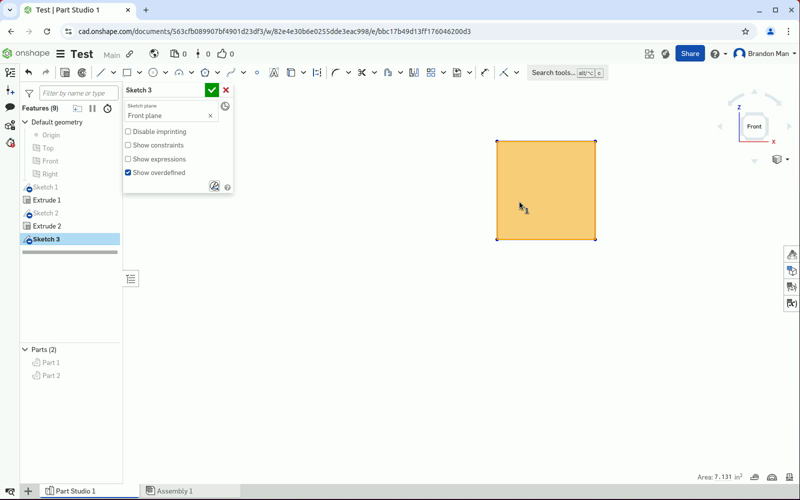
scroll(-6)
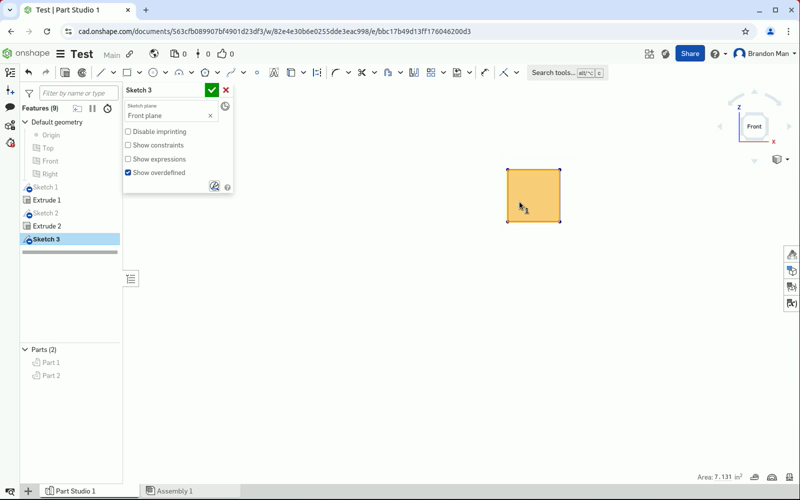
scroll(-6)
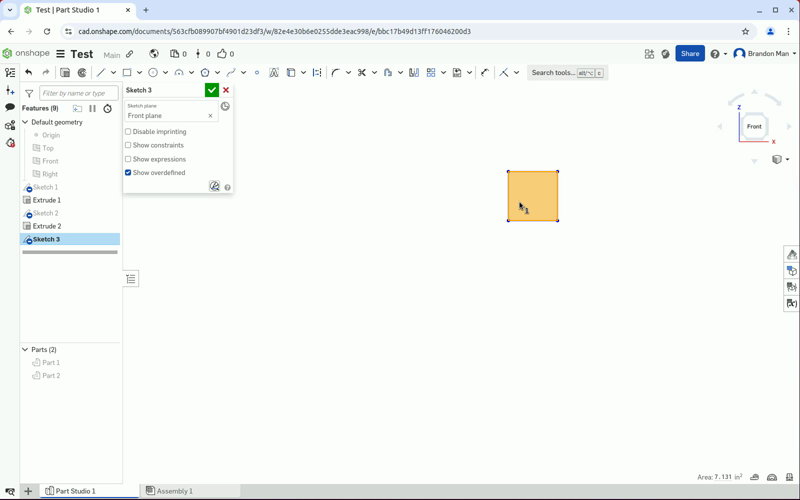
scroll(-6)
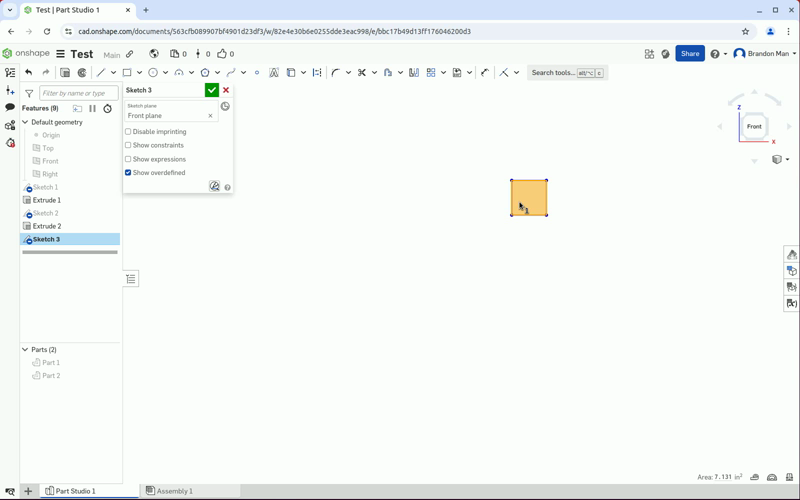
scroll(-6)
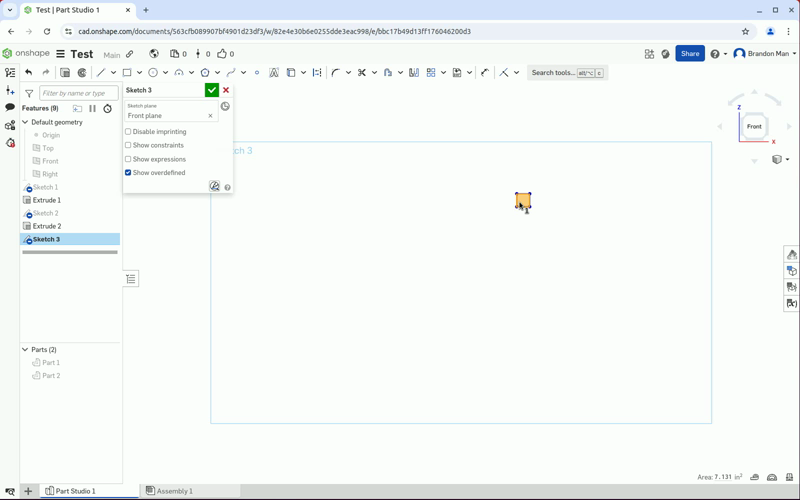
mouse_move(73, 352)
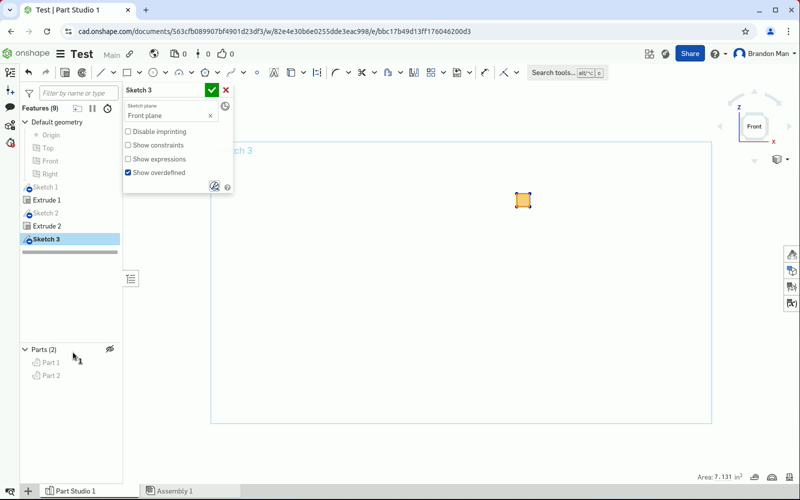
key(shift+y)
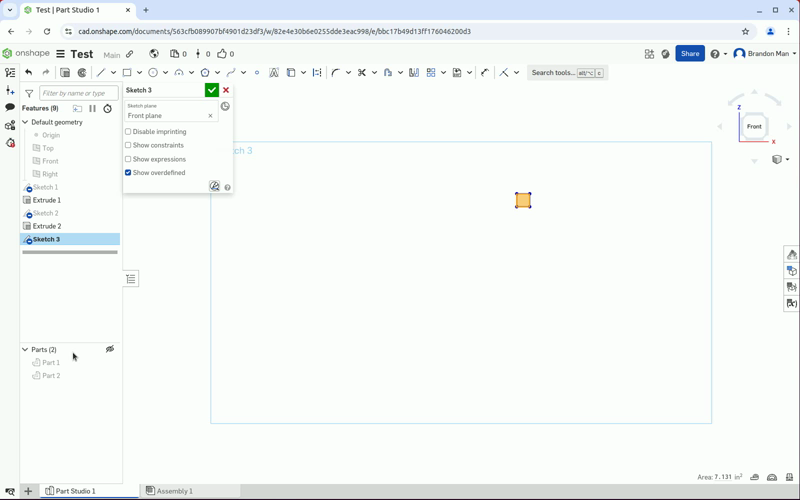
key(shift+e)
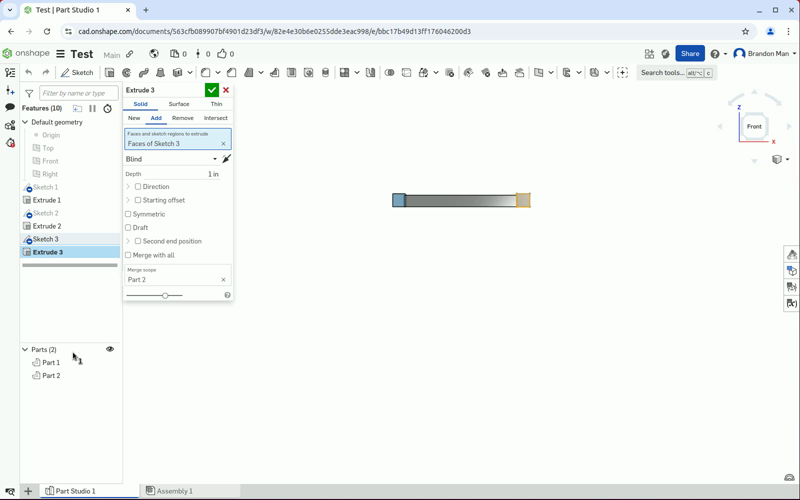
mouse_move(143, 106)
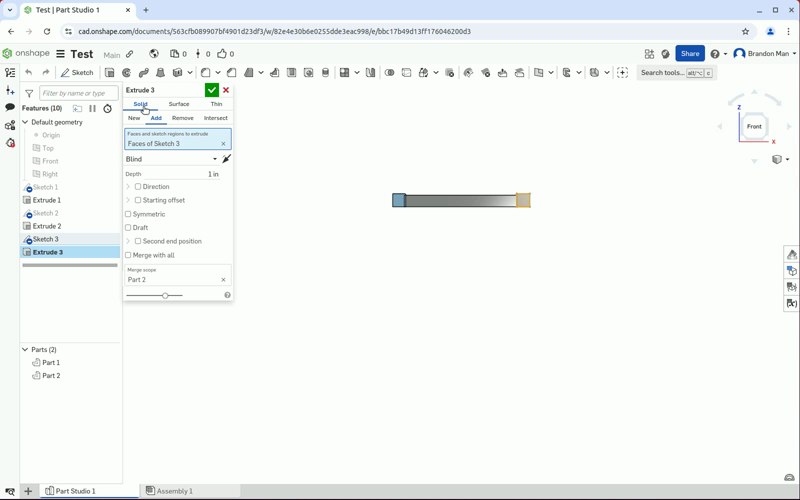
click(143, 106)
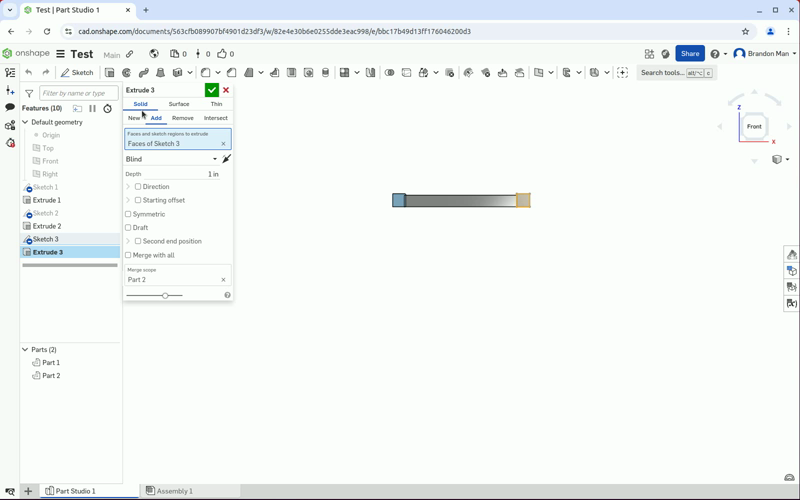
mouse_move(137, 120)
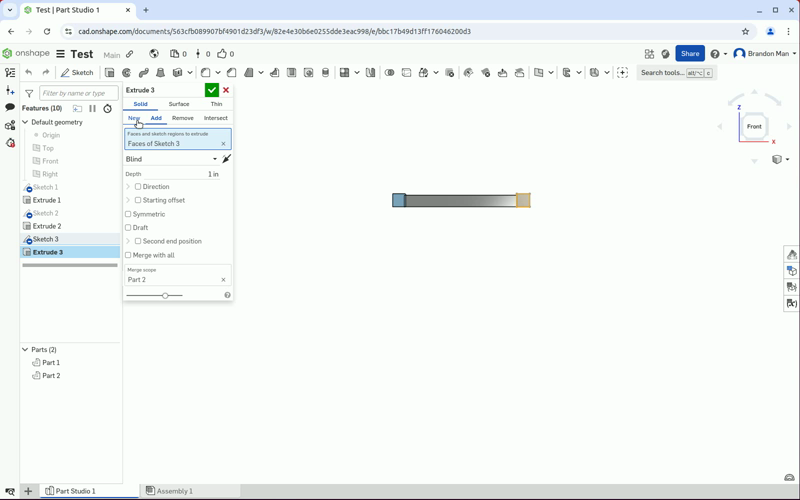
click(137, 120)
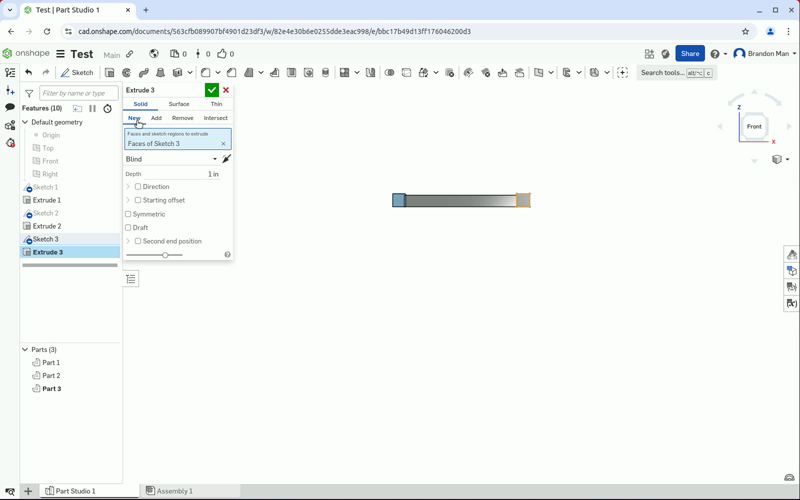
key(tab, 4)
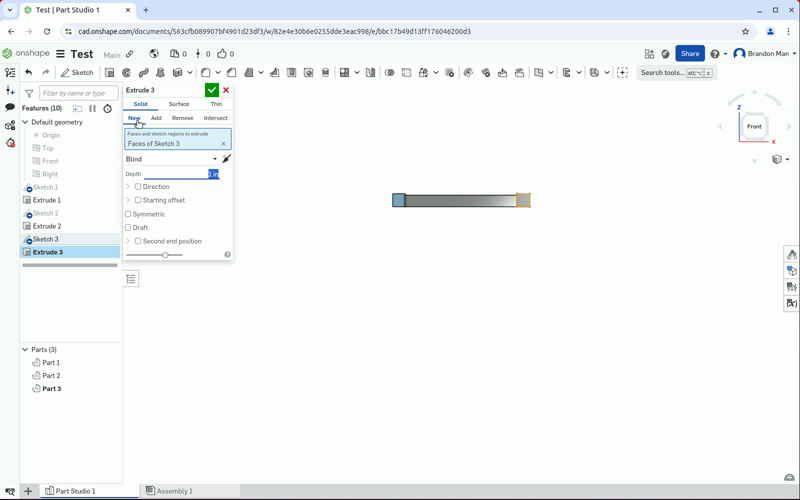
text(23.108)
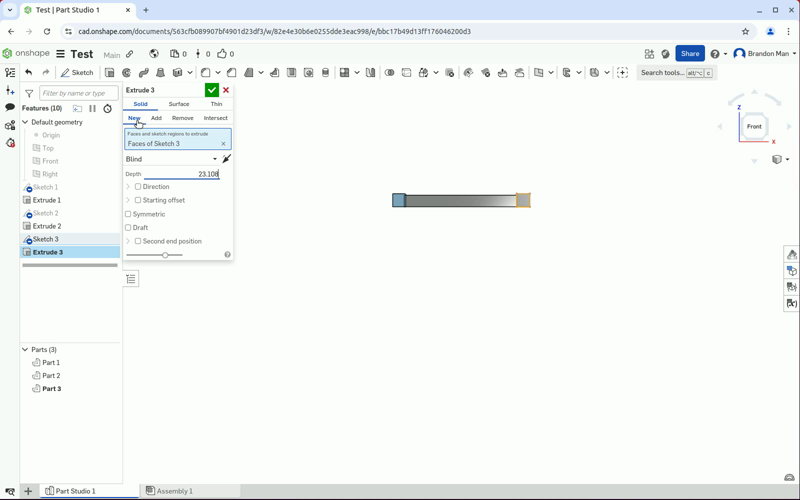
key(enter)
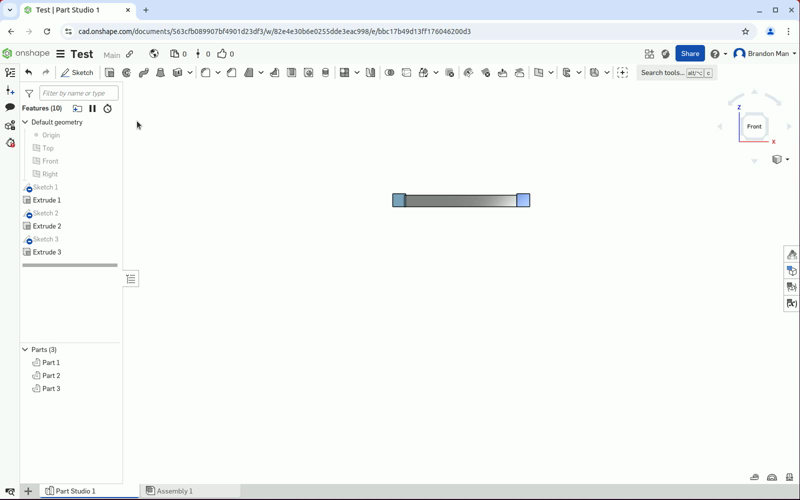
key(shift+h)
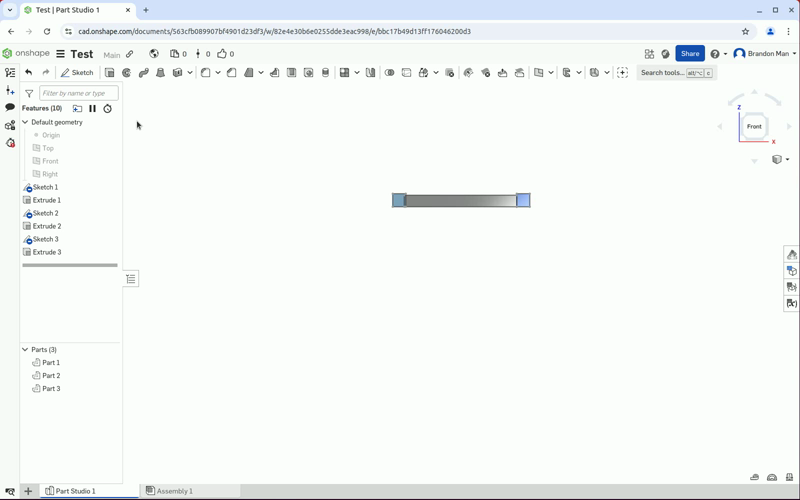
key(shift+h)
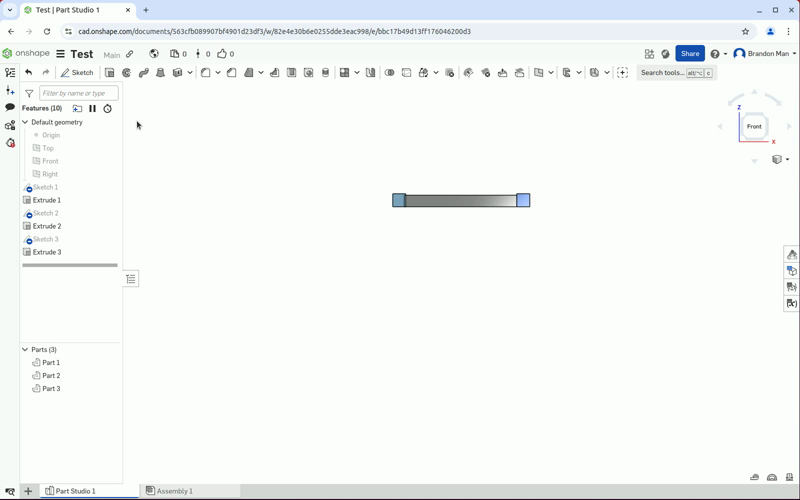
mouse_move(73, 189)
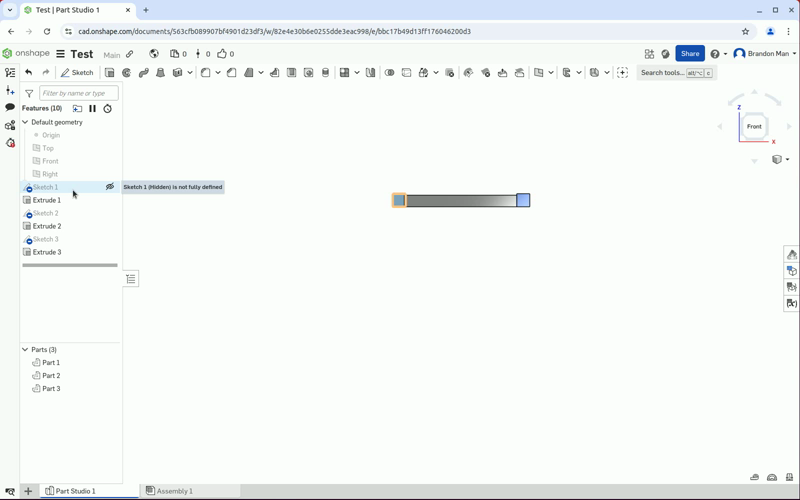
click(73, 189)
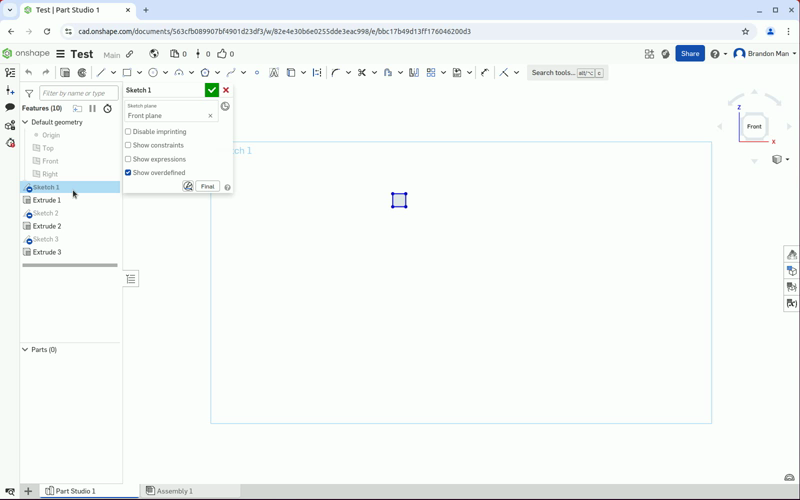
mouse_move(229, 92)
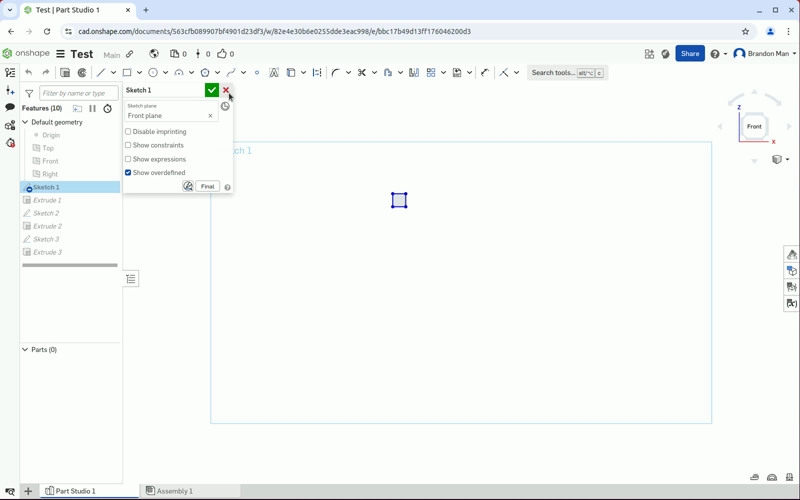
click(229, 92)
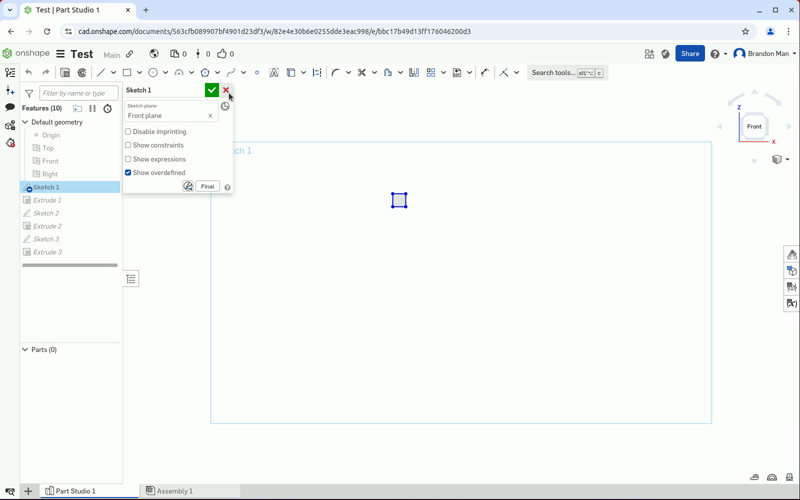
key(shift+s)
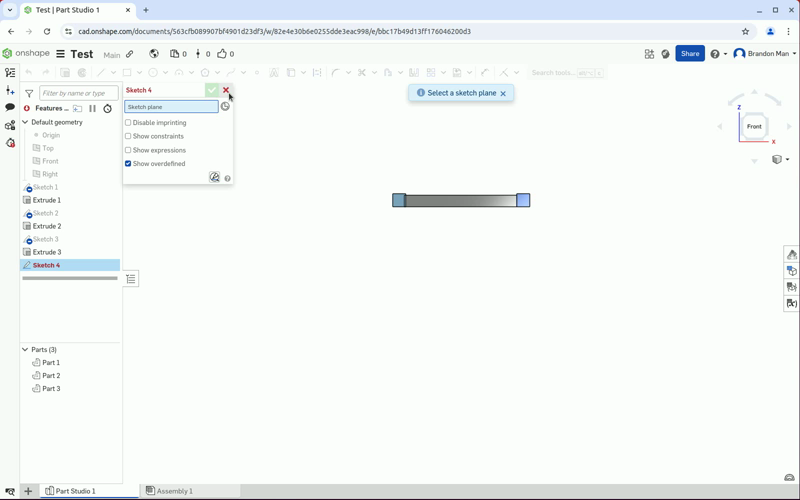
mouse_move(73, 163)
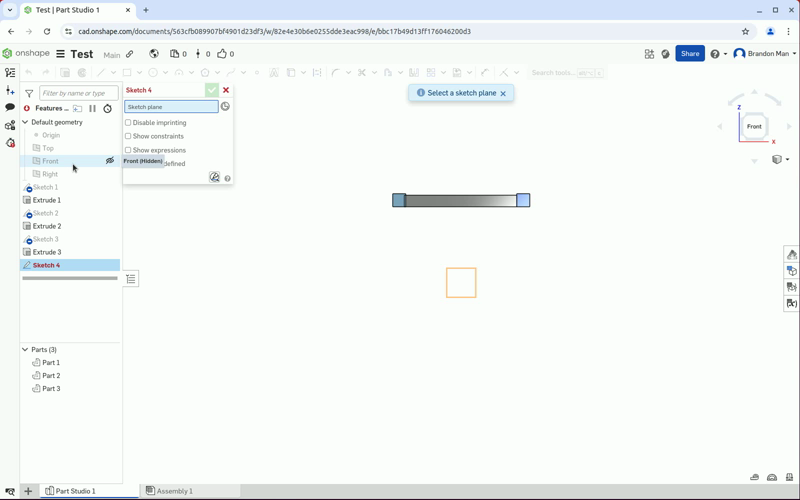
click(73, 163)
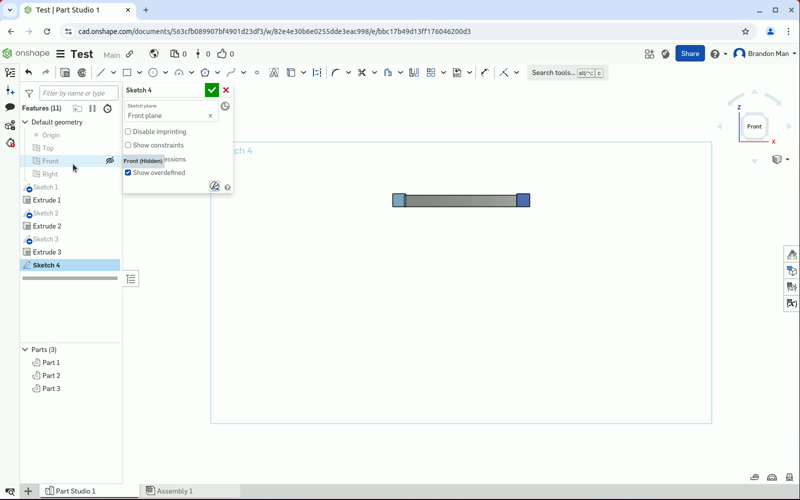
mouse_move(73, 352)
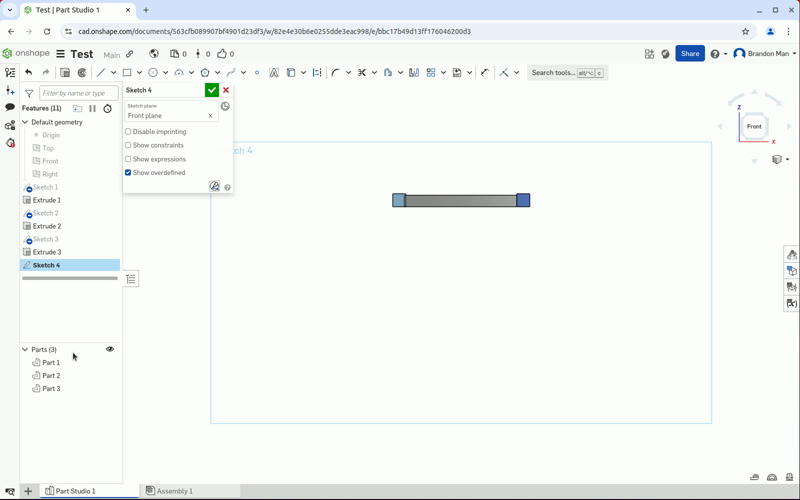
key(y)
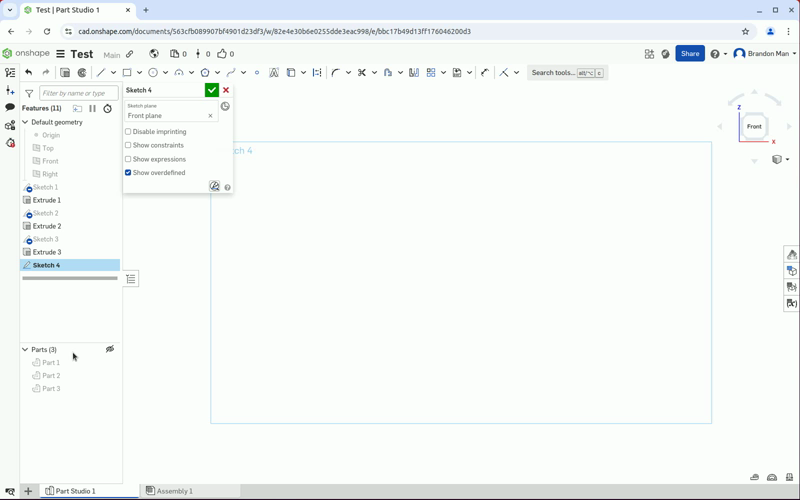
key(l)
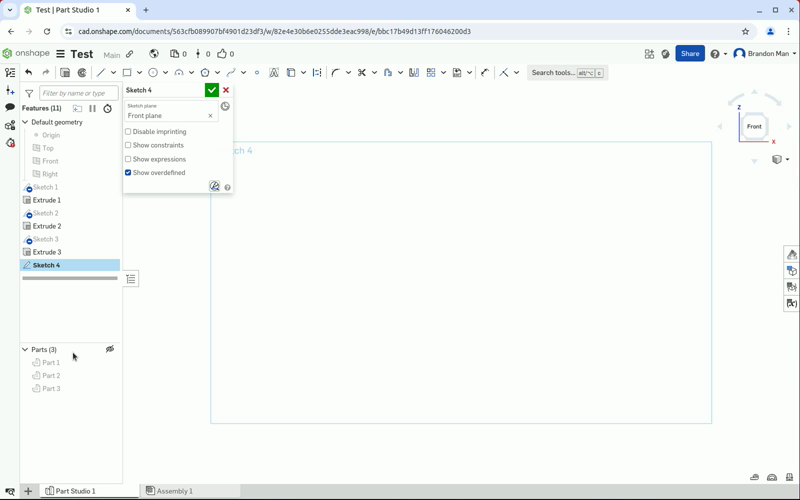
key_down(shift)
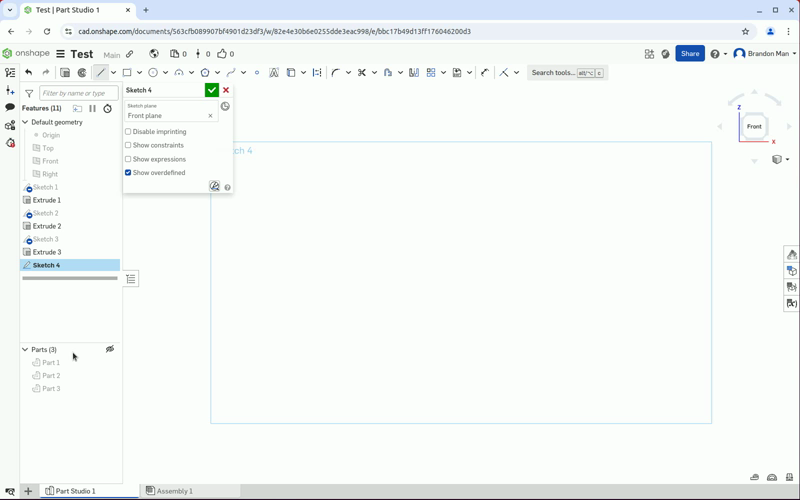
mouse_move(392, 240)
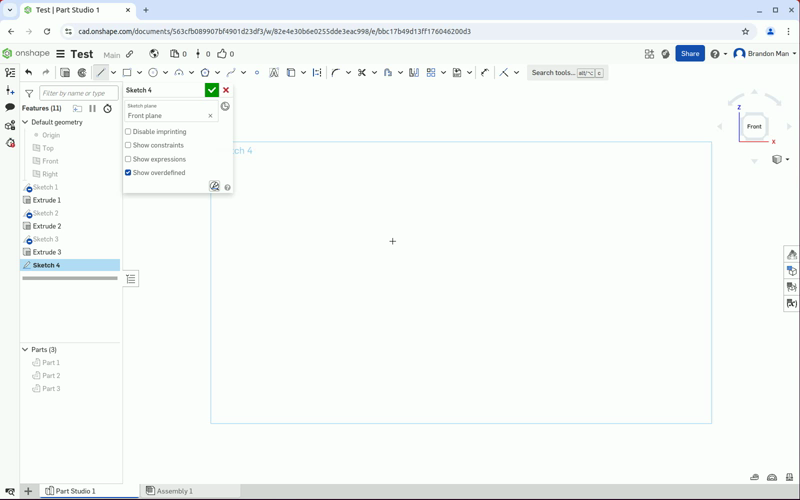
click(392, 240)
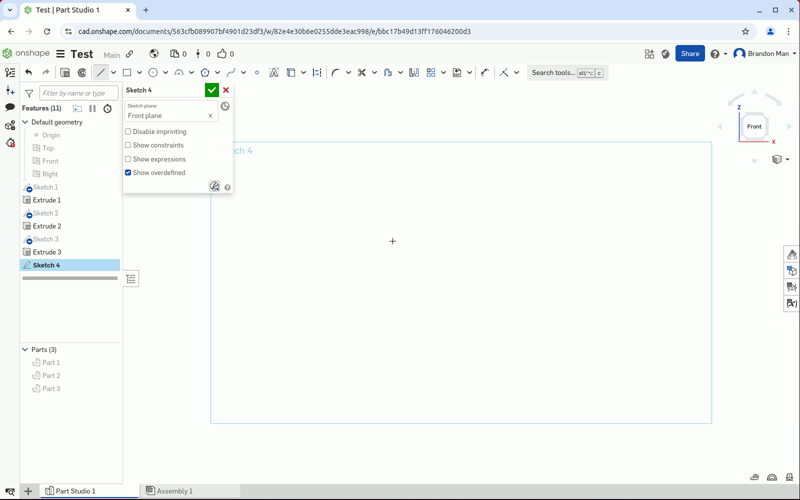
key_up(shift)
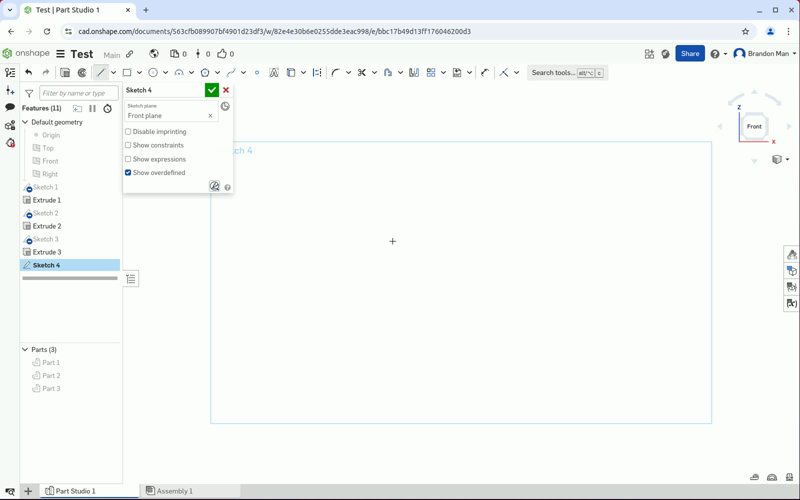
key_down(shift)
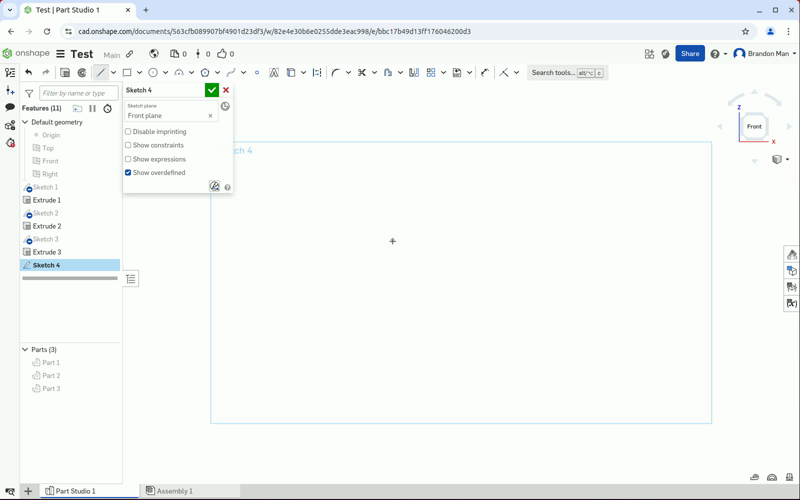
mouse_move(422, 240)
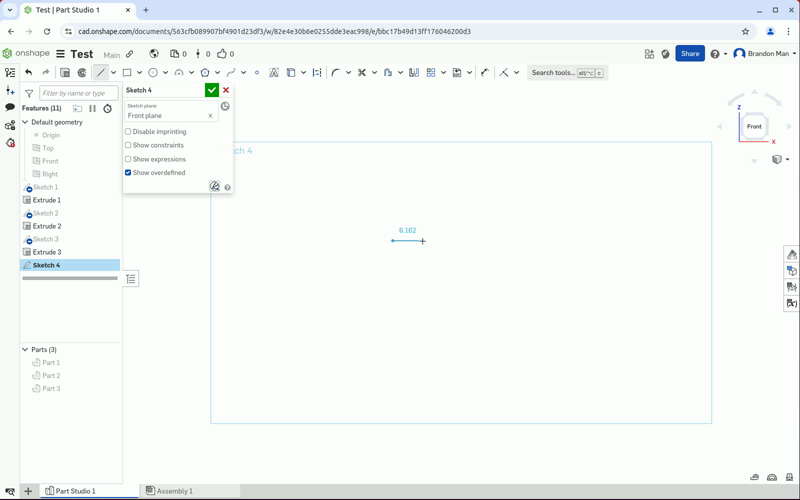
mouse_move(404, 240)
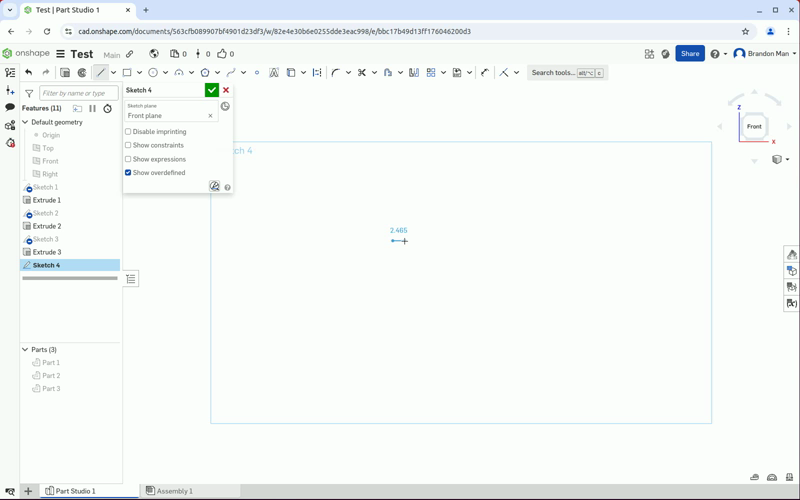
click(404, 240)
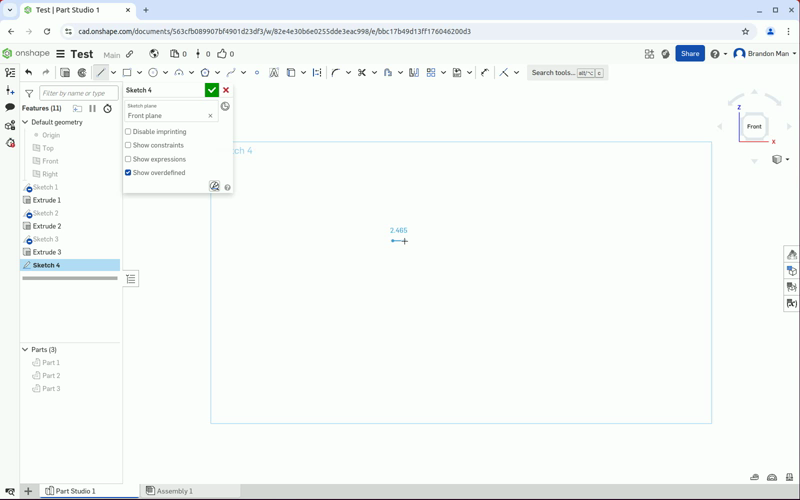
key_up(shift)
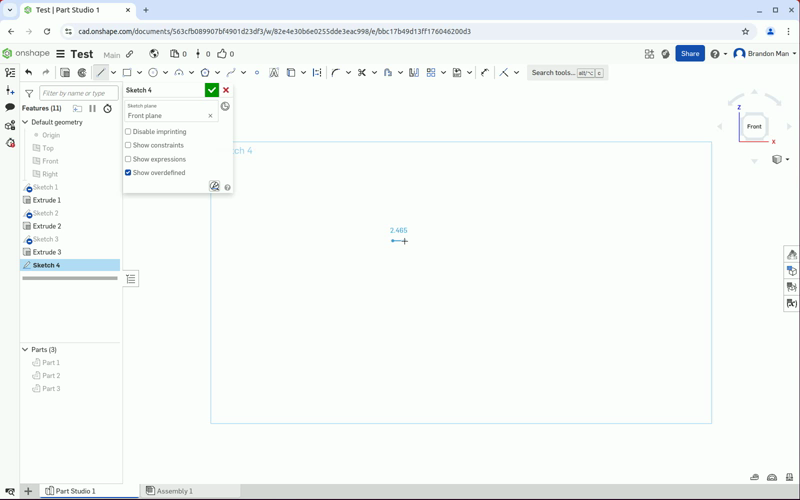
key_down(shift)
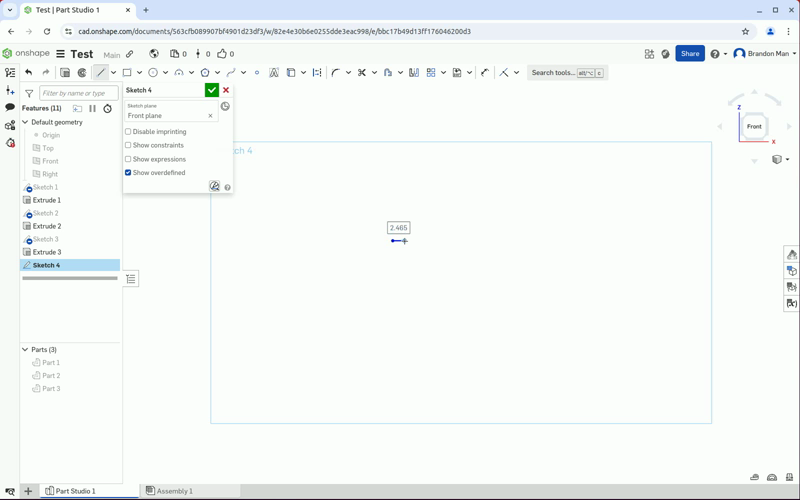
mouse_move(434, 240)
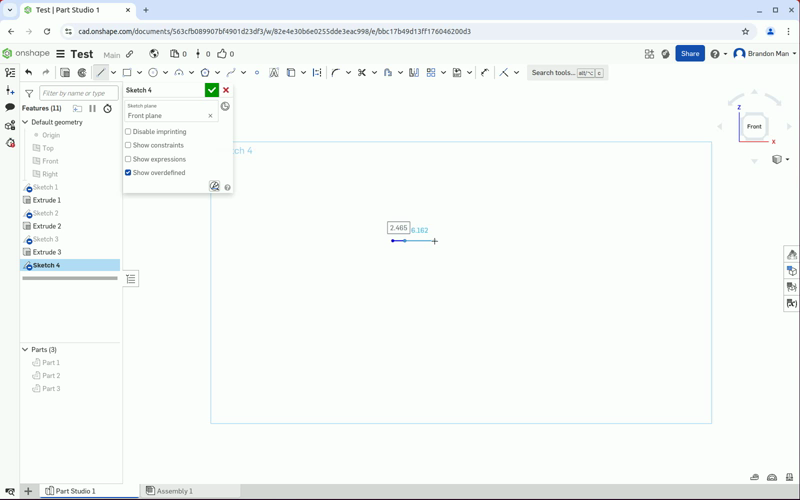
mouse_move(404, 206)
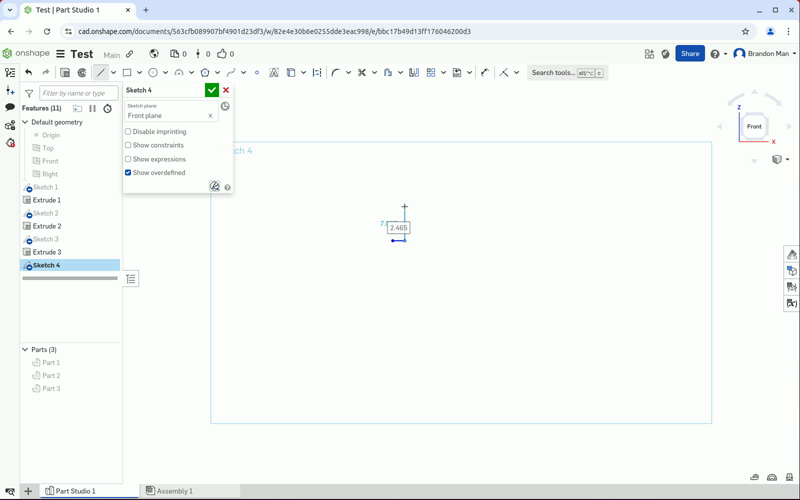
click(404, 206)
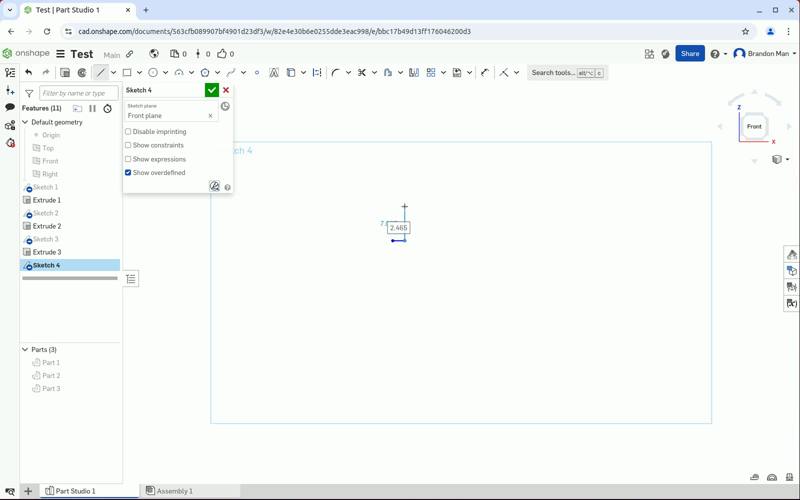
key_up(shift)
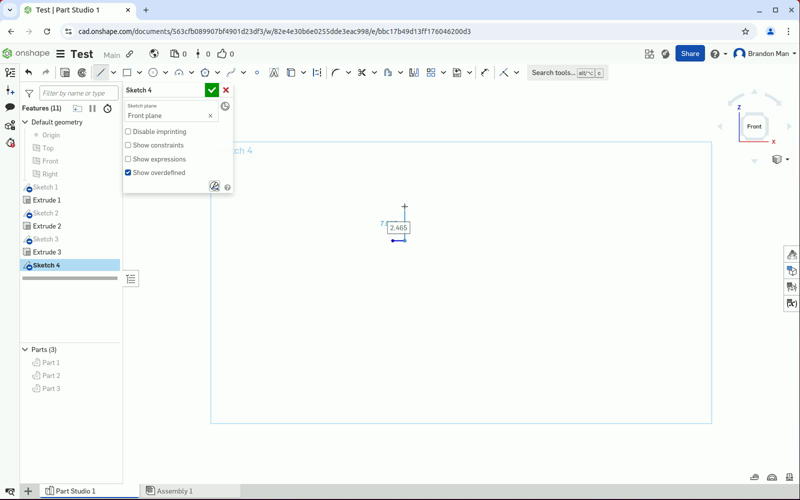
key_down(shift)
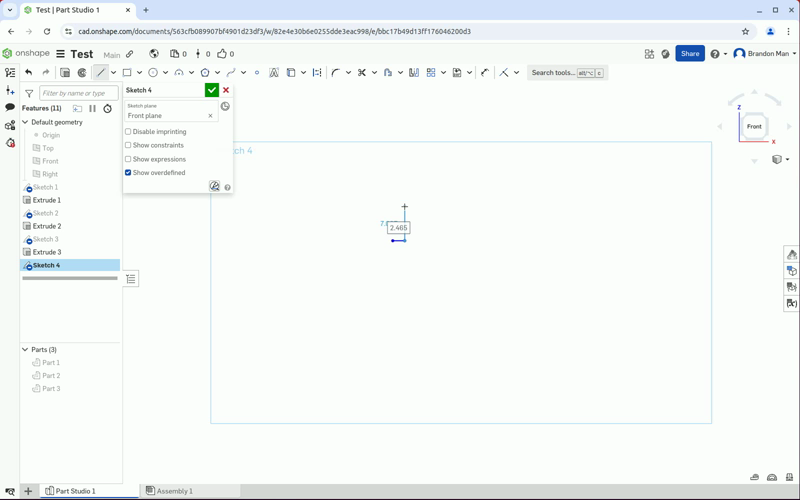
mouse_move(434, 206)
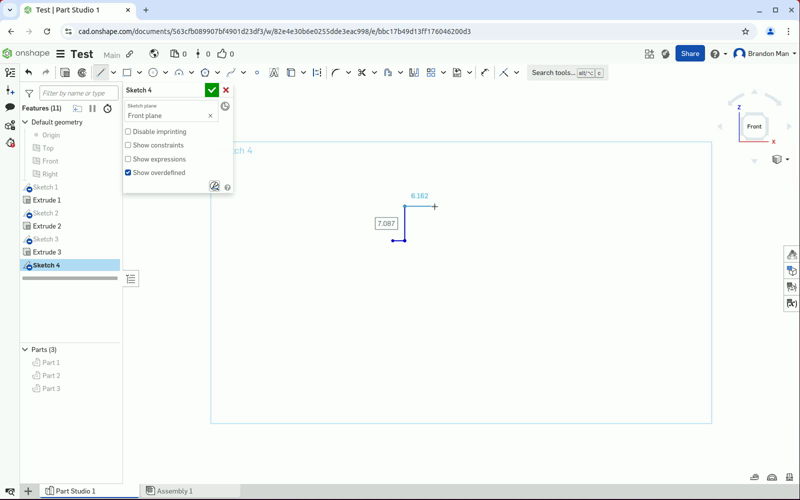
mouse_move(392, 206)
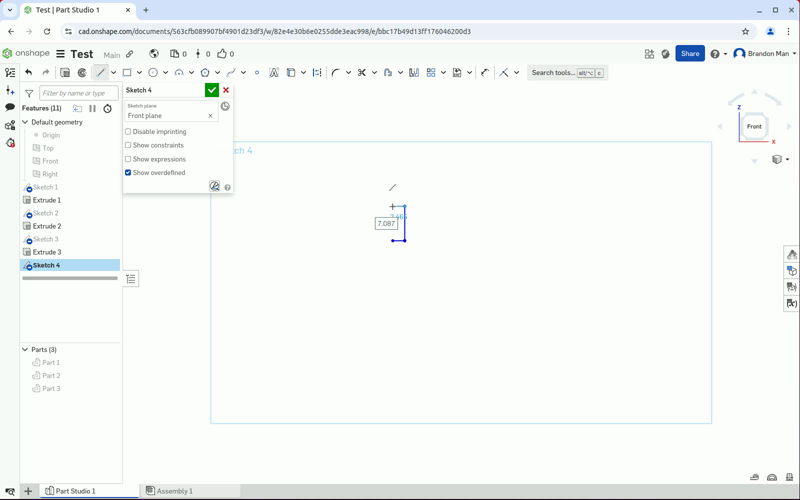
click(392, 206)
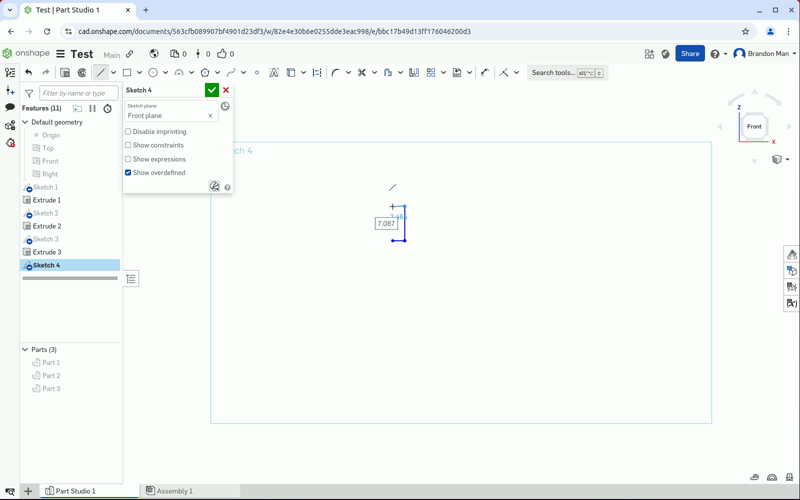
key_up(shift)
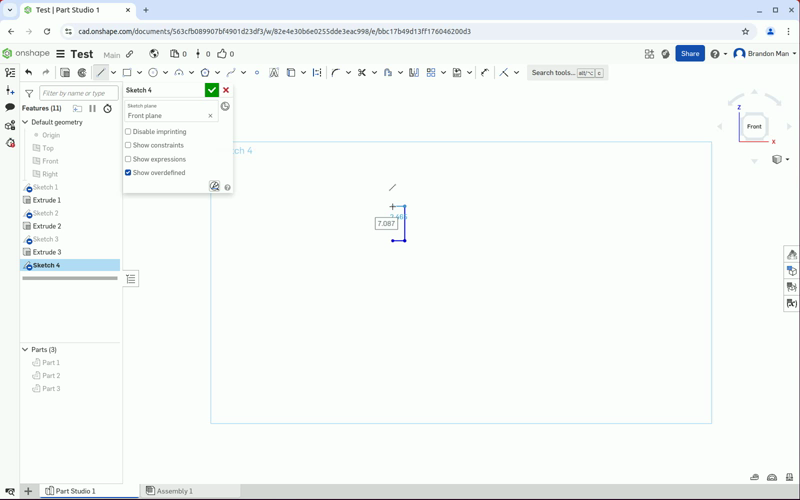
mouse_move(422, 206)
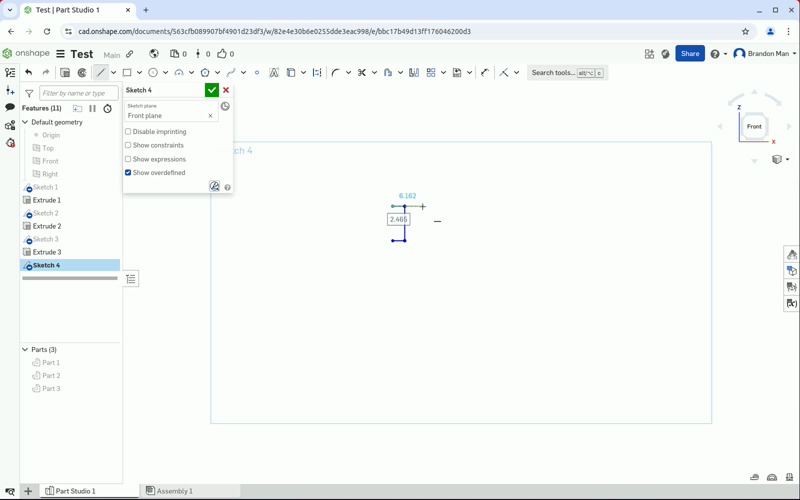
key_down(shift)
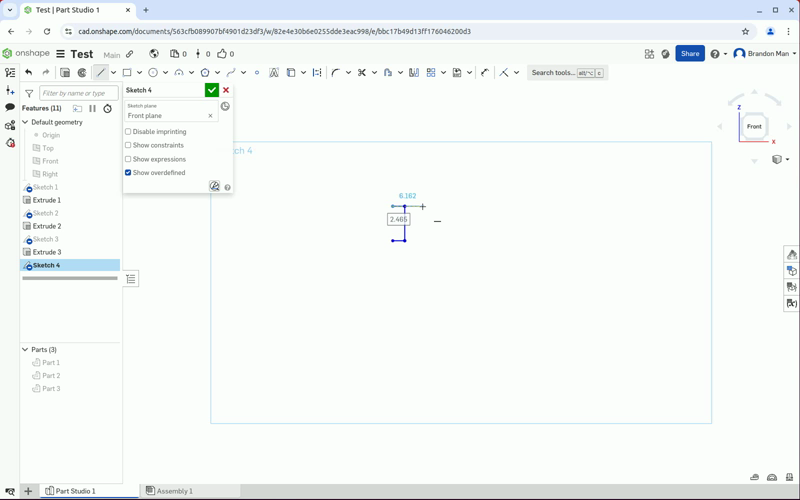
mouse_move(392, 240)
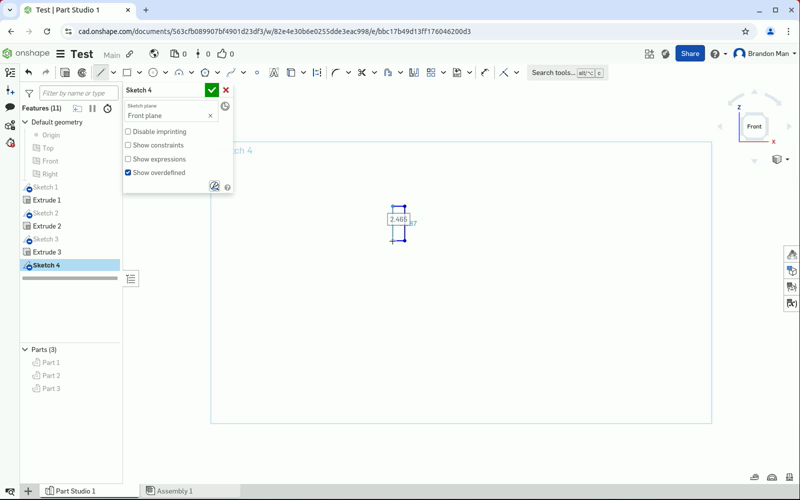
key_up(shift)
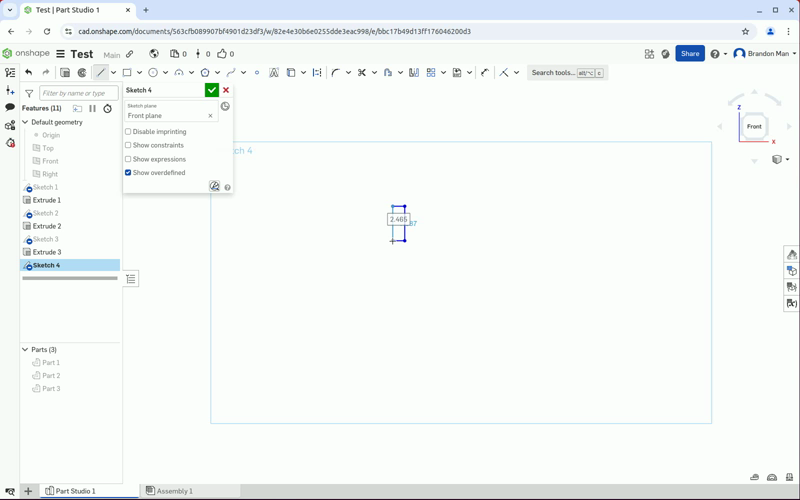
click(392, 240)
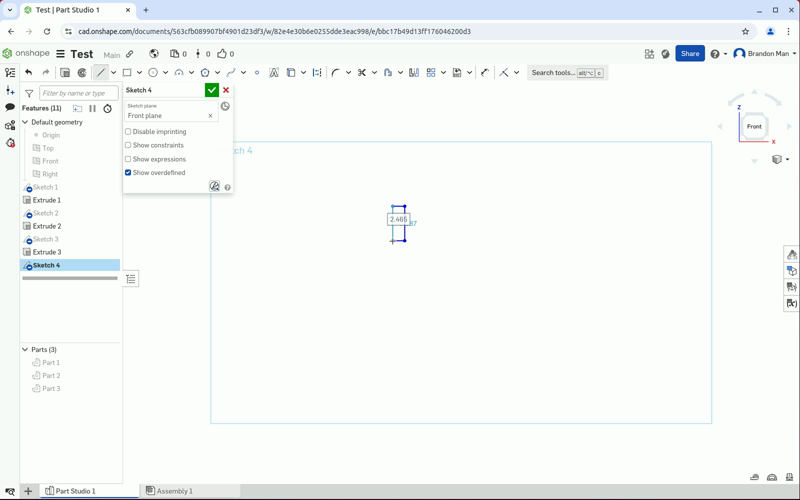
key(esc)
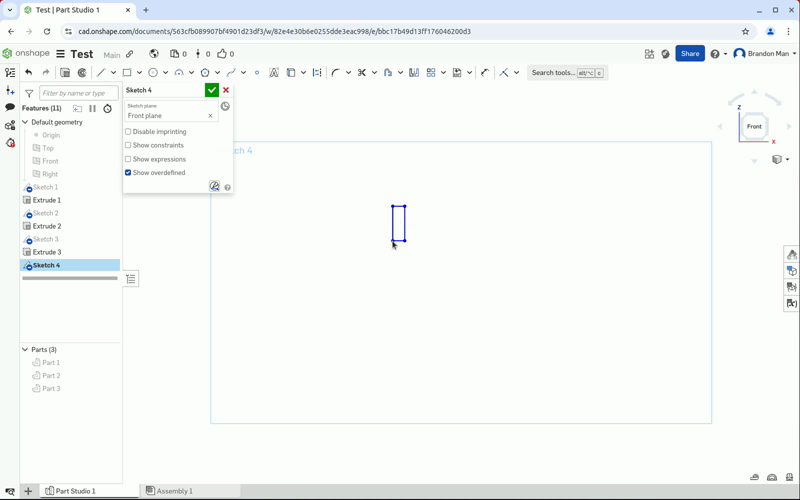
mouse_move(400, 239)
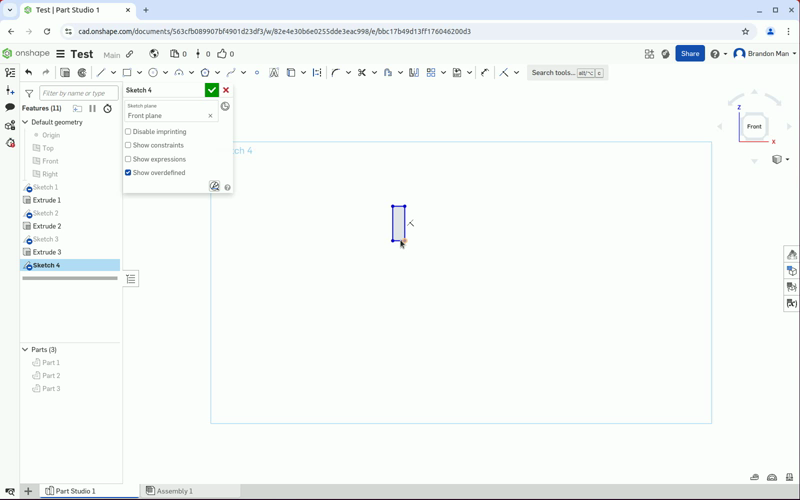
scroll(6)
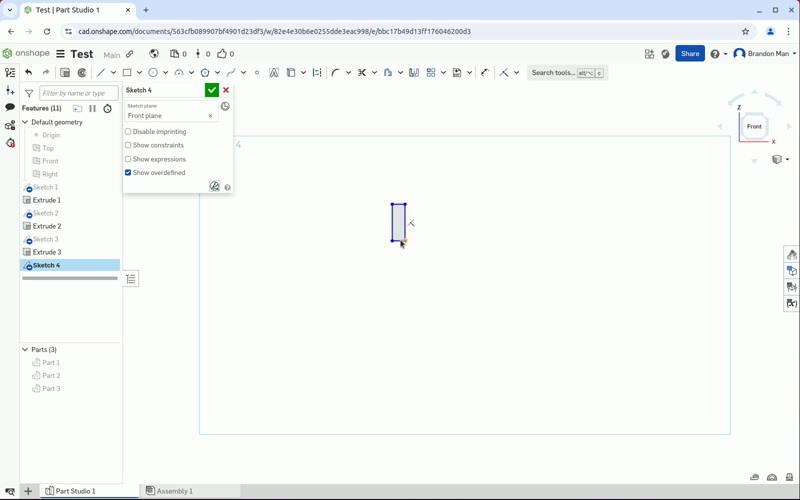
scroll(6)
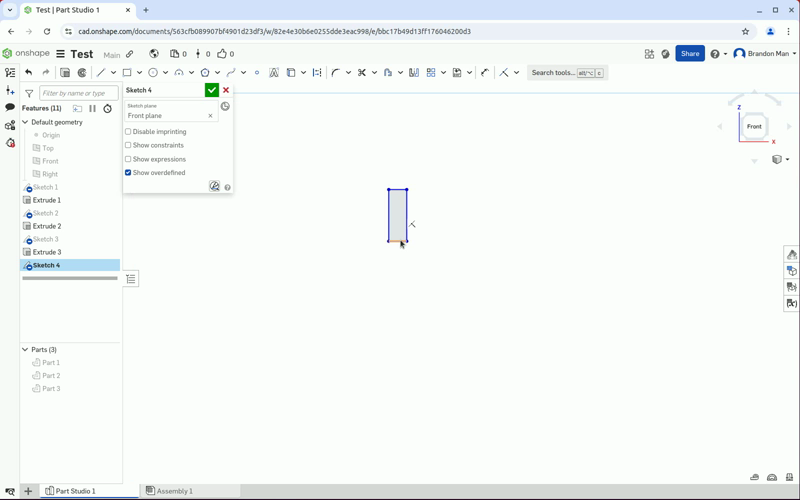
scroll(6)
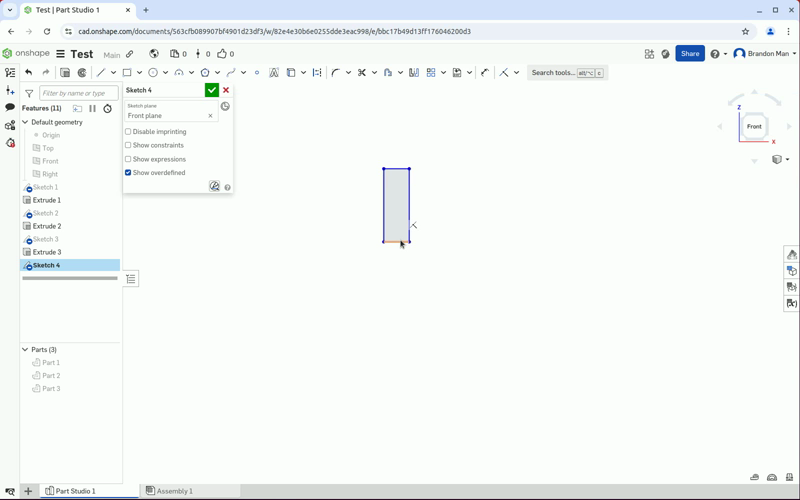
scroll(6)
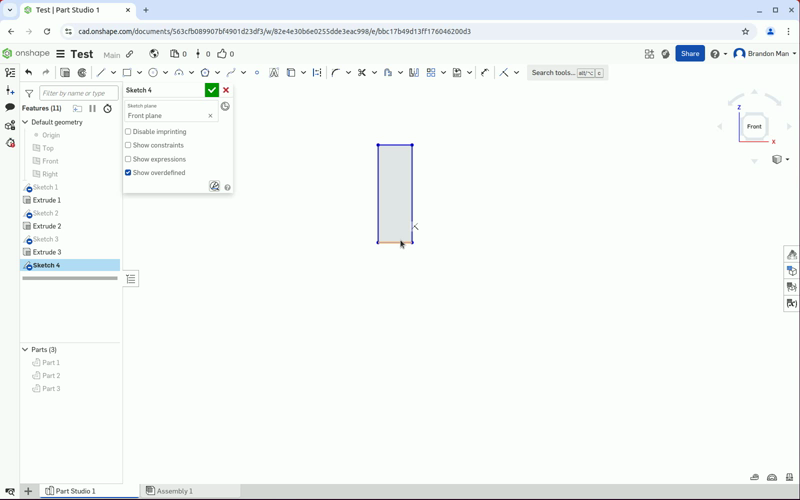
scroll(6)
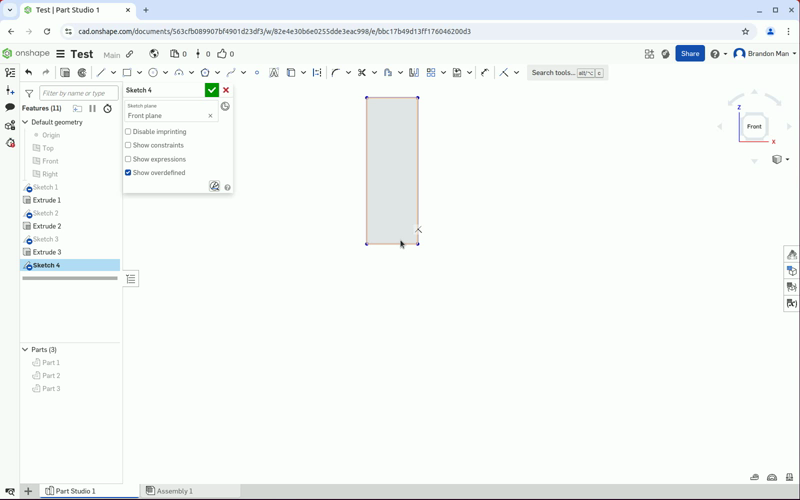
scroll(6)
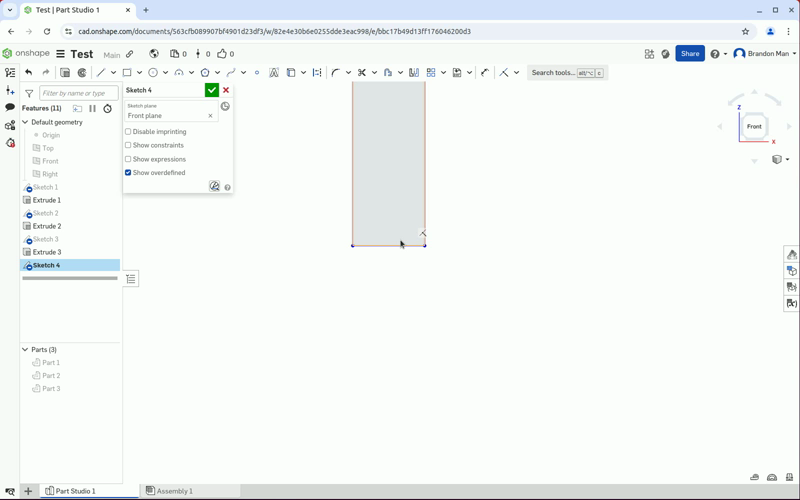
scroll(6)
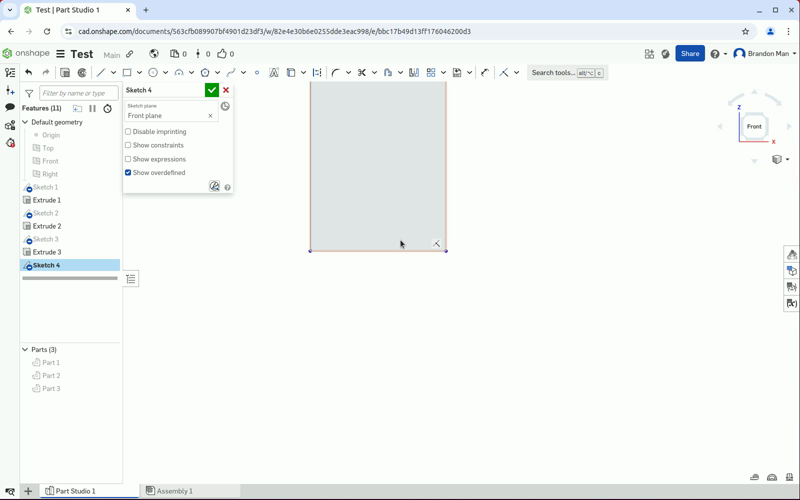
click(400, 239)
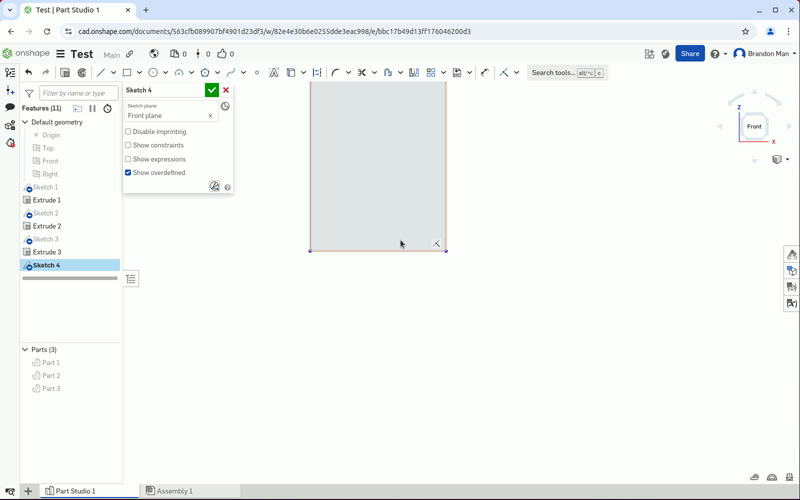
scroll(-6)
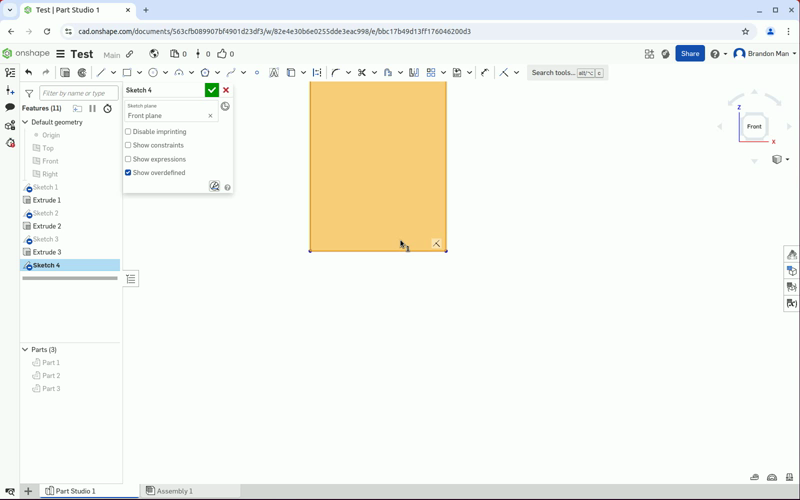
scroll(-6)
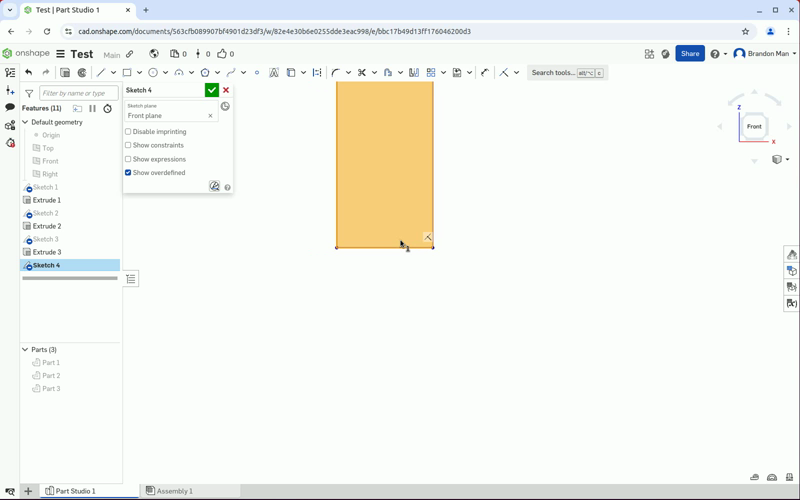
scroll(-6)
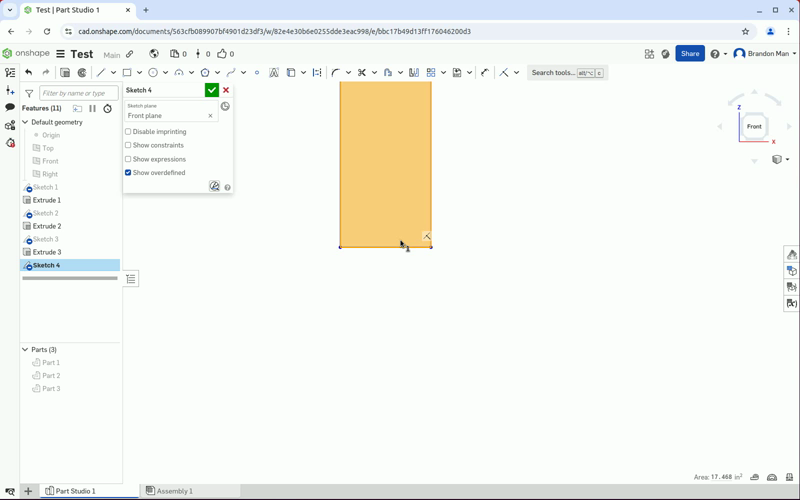
scroll(-6)
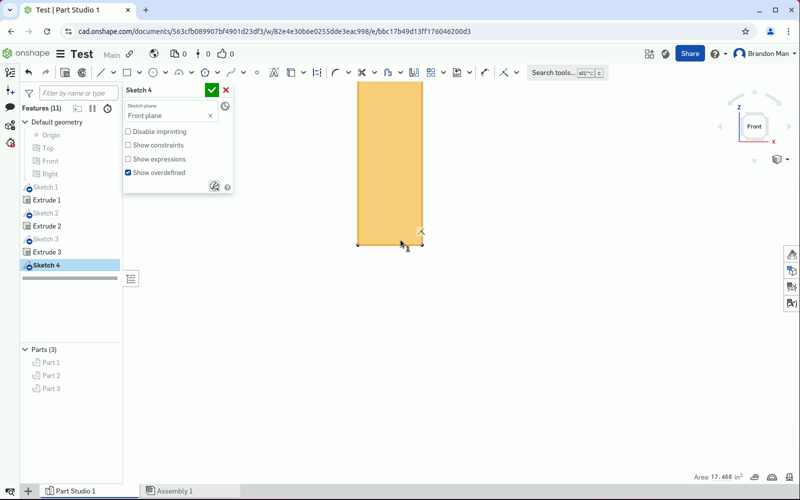
scroll(-6)
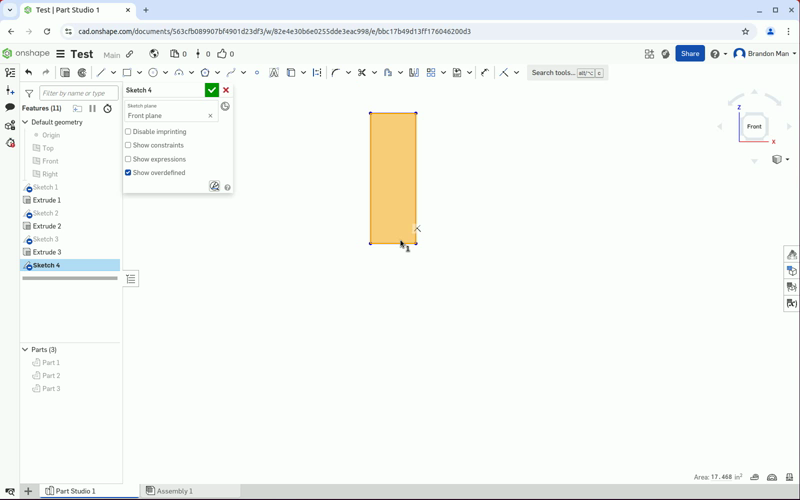
scroll(-6)
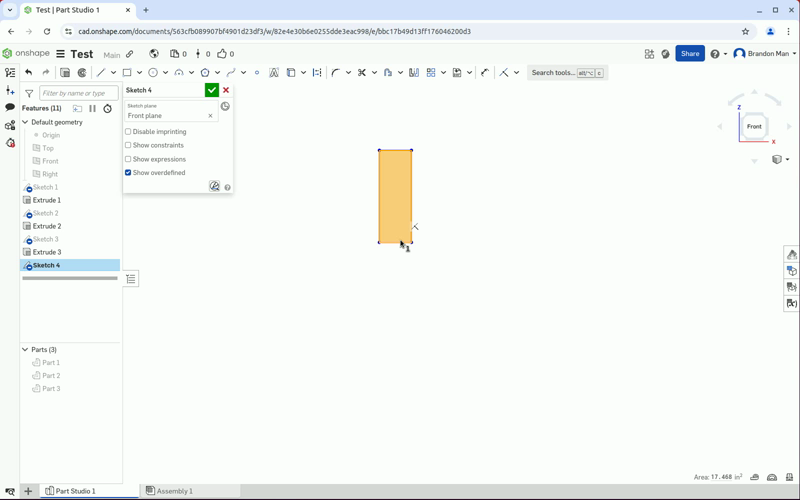
scroll(-6)
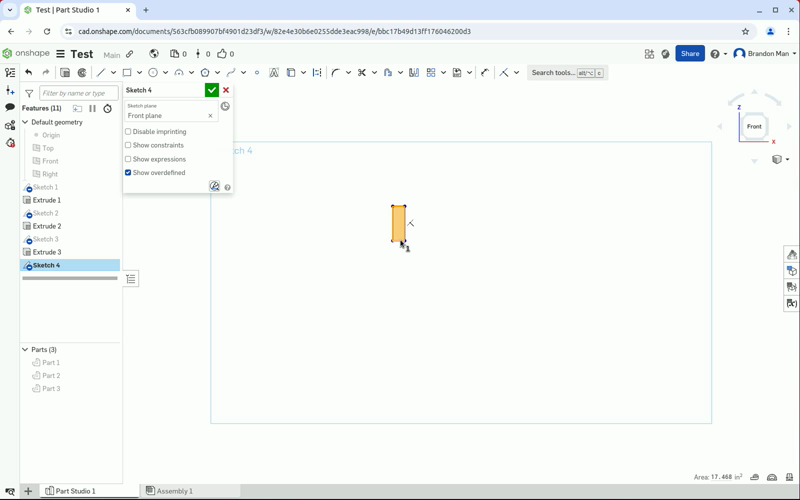
mouse_move(73, 352)
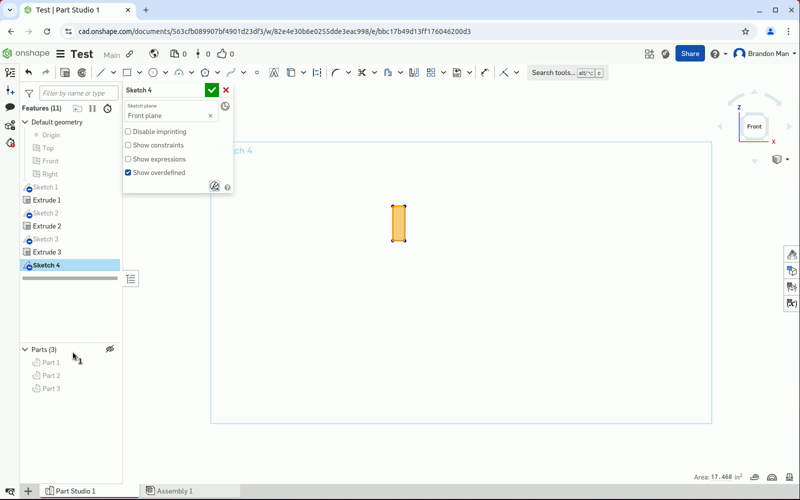
key(shift+y)
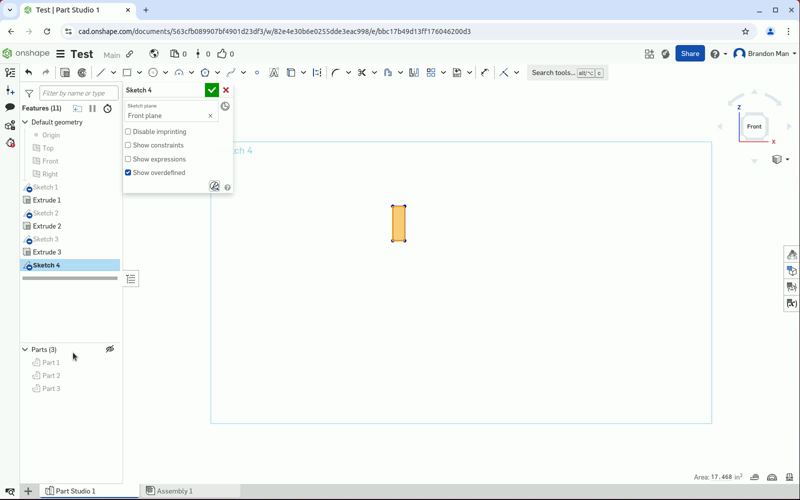
key(shift+e)
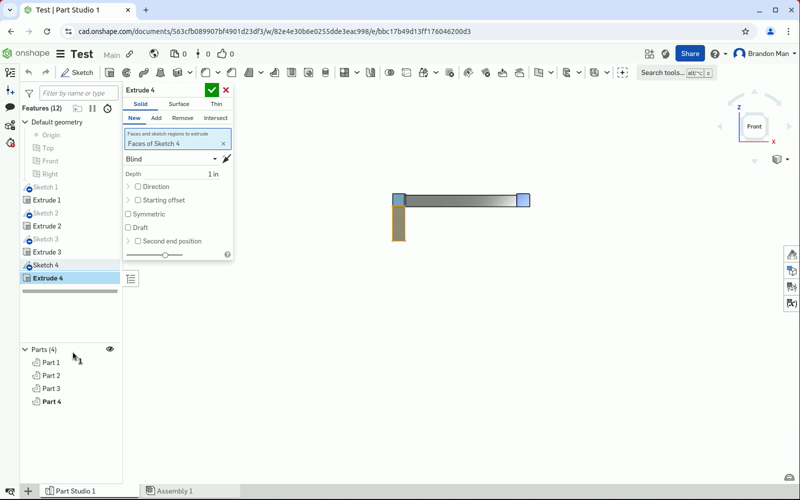
mouse_move(143, 106)
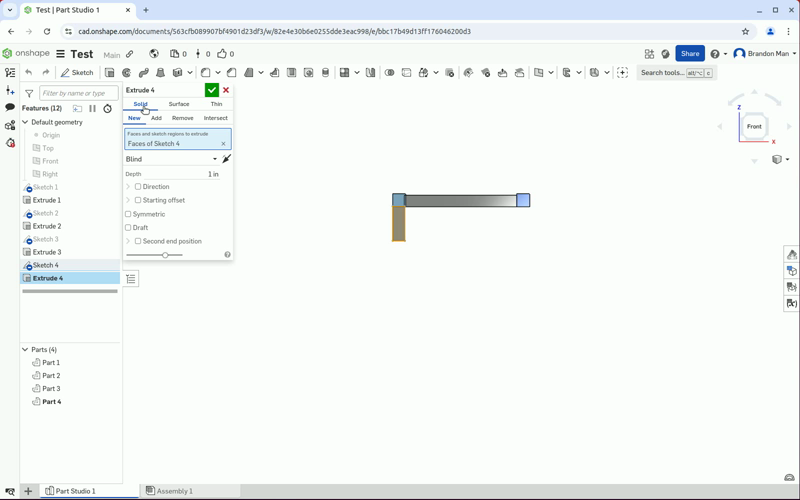
click(143, 106)
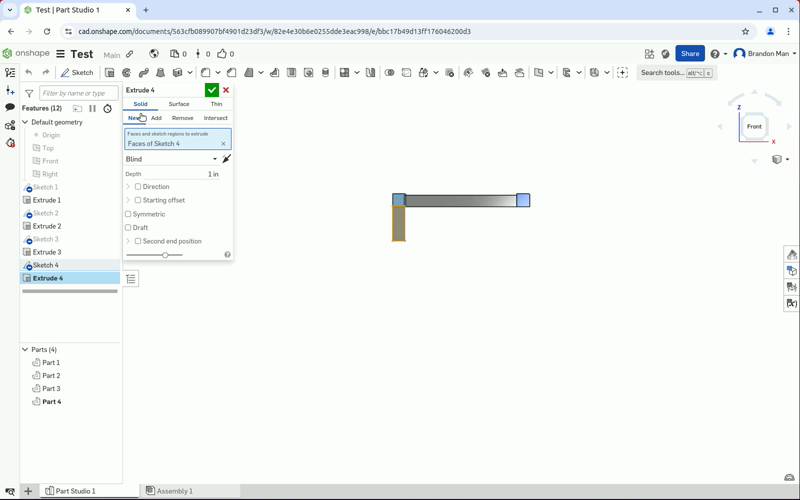
mouse_move(137, 120)
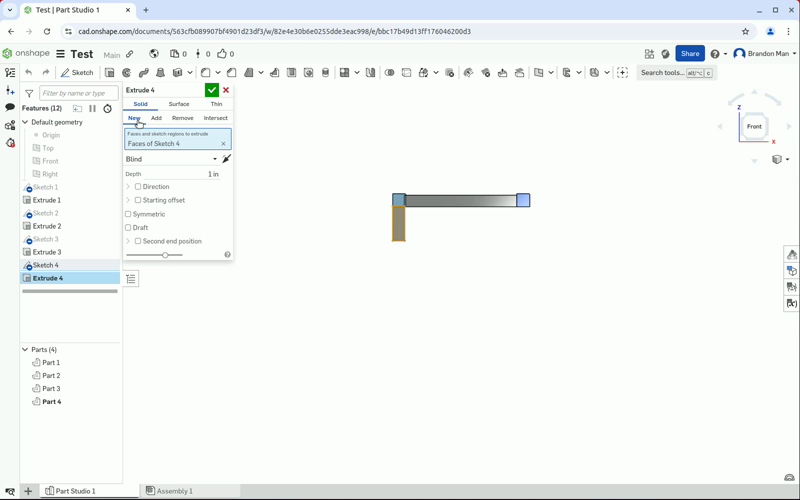
click(137, 120)
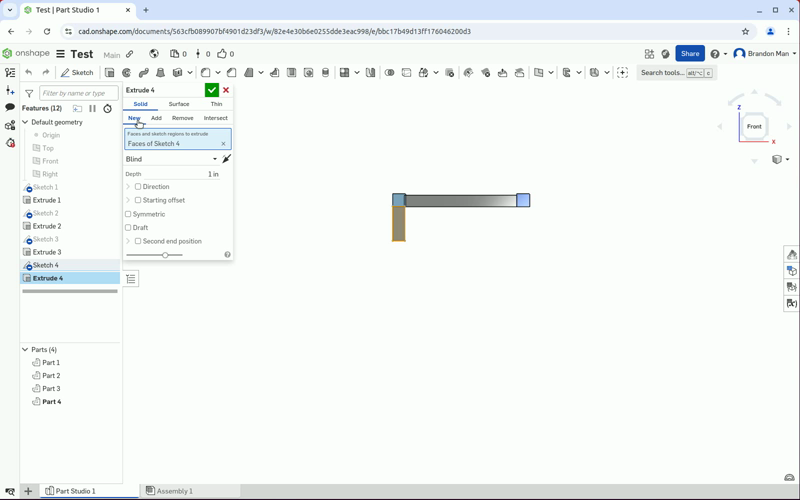
key(tab, 4)
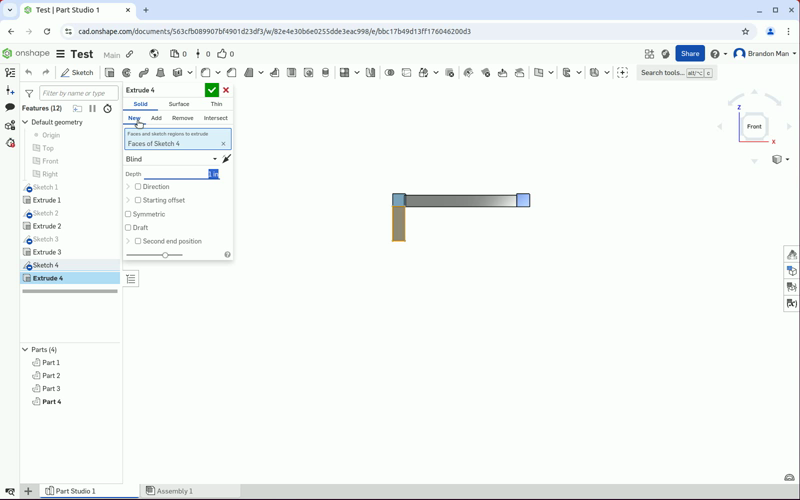
text(18.535)
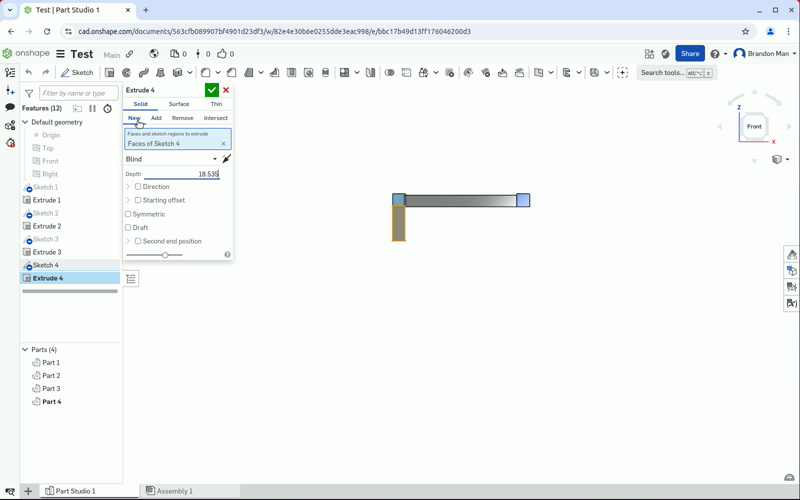
key(enter)
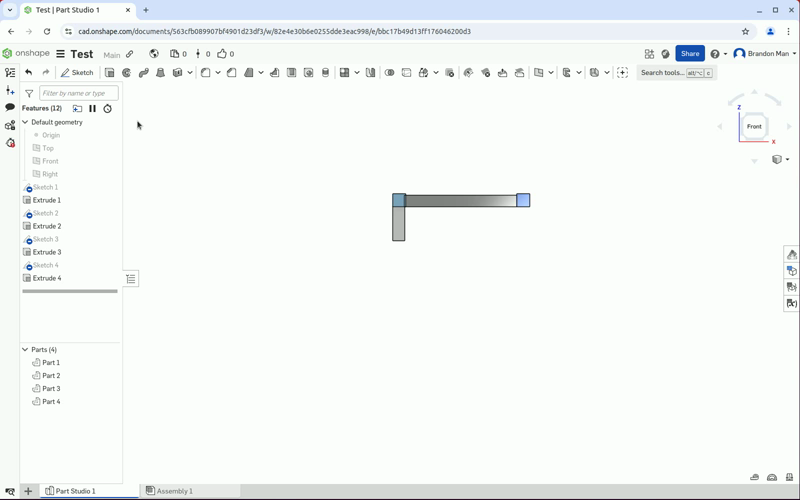
key(shift+h)
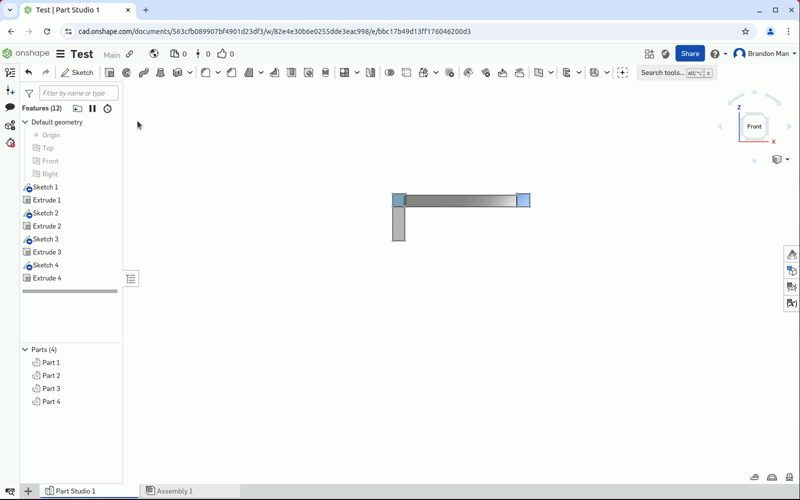
key(shift+h)
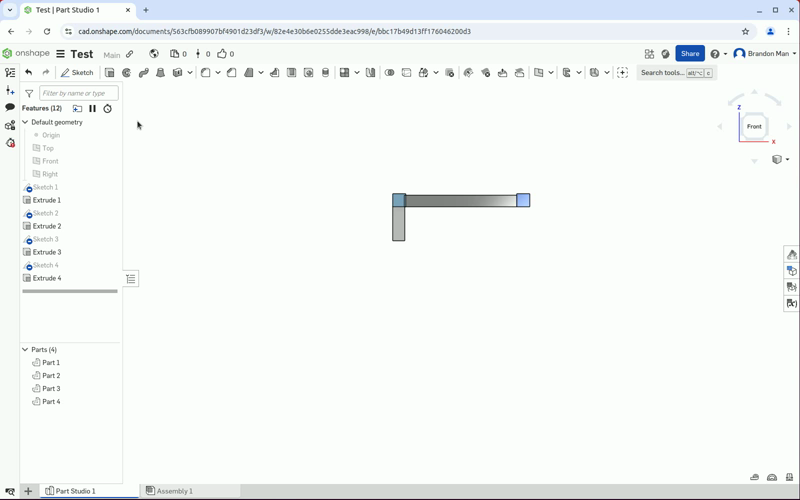
mouse_move(73, 189)
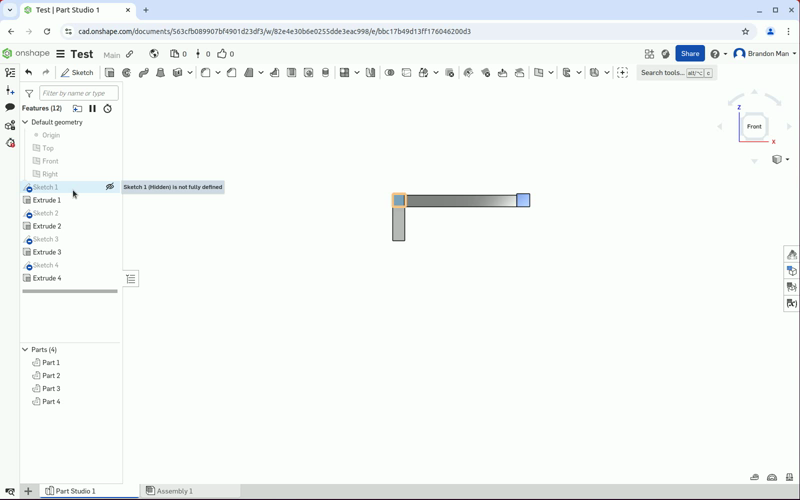
click(73, 189)
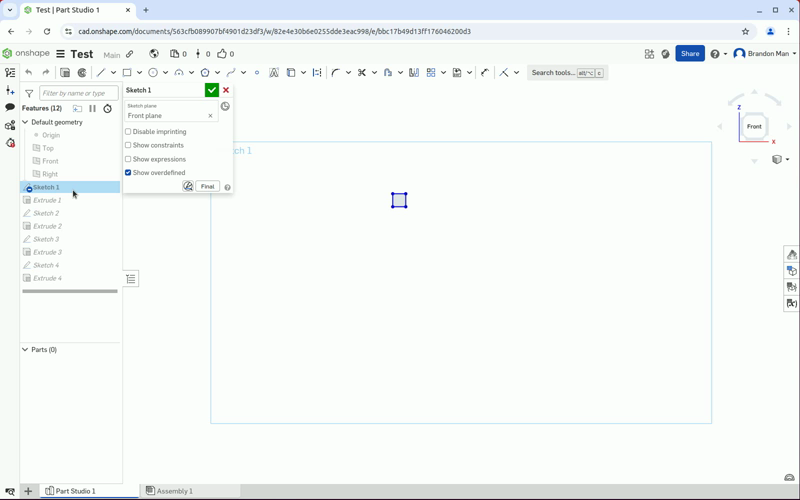
mouse_move(229, 92)
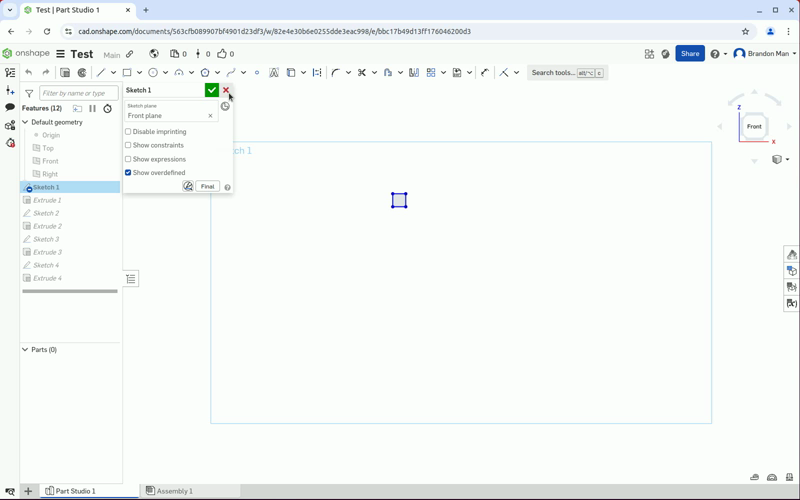
click(229, 92)
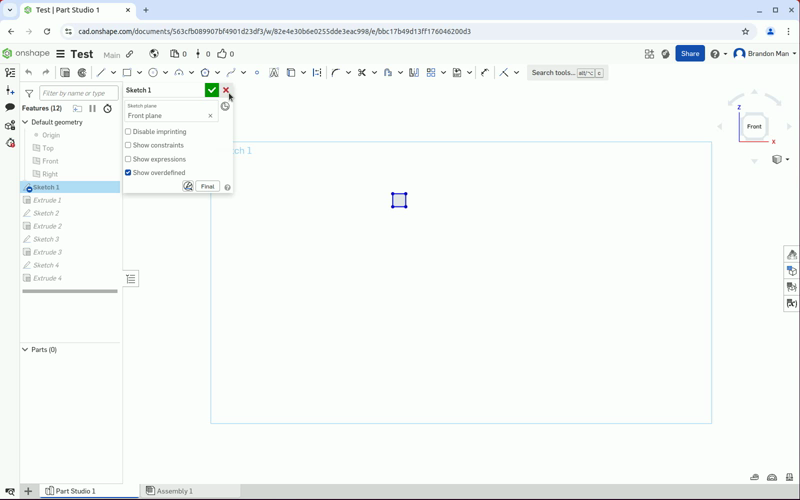
key(shift+s)
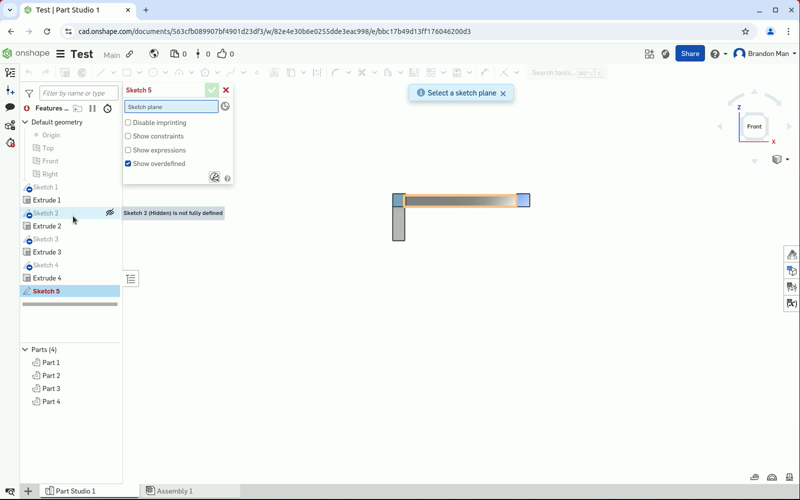
scroll(3)
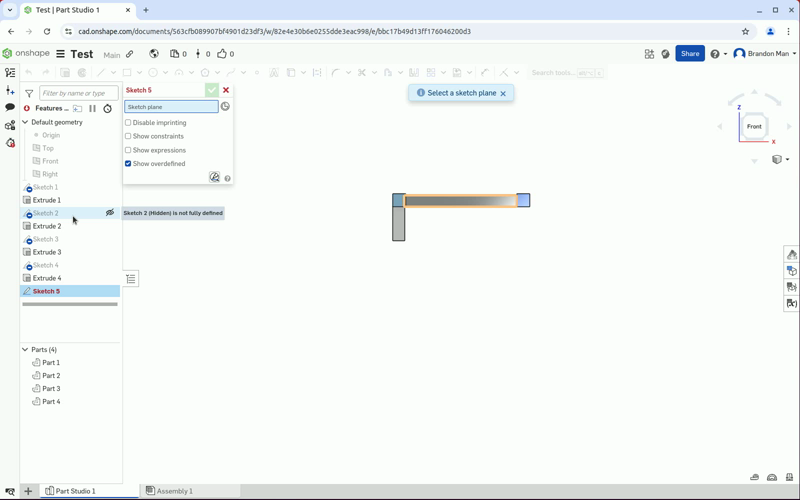
mouse_move(73, 163)
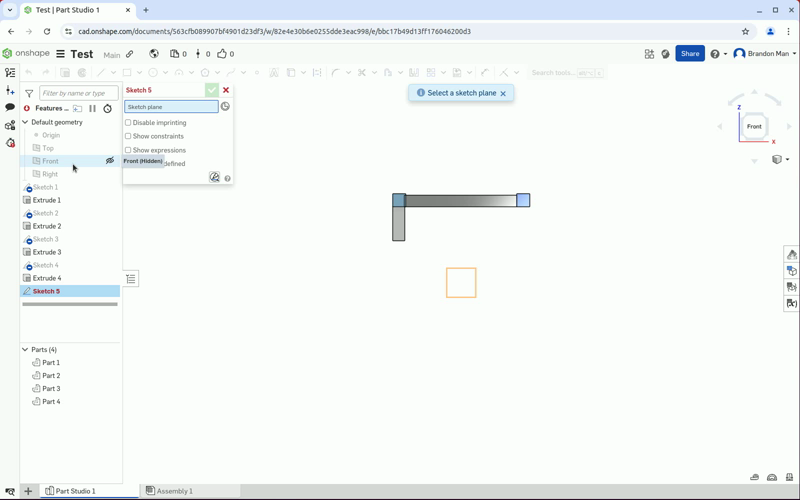
click(73, 163)
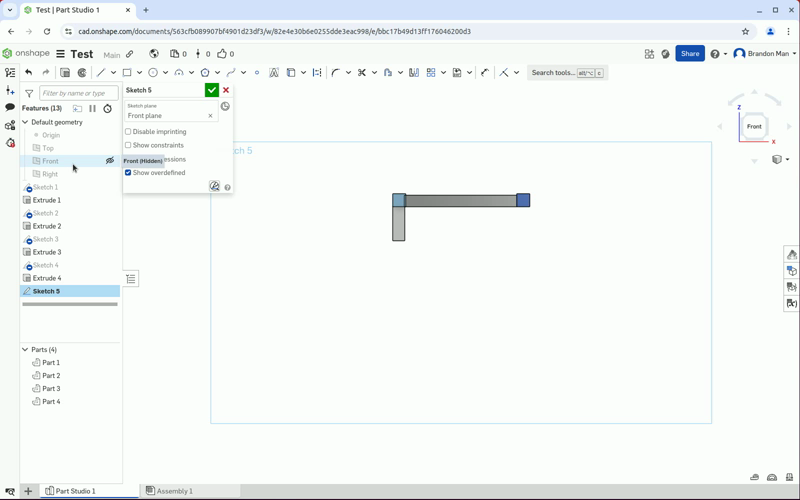
mouse_move(73, 352)
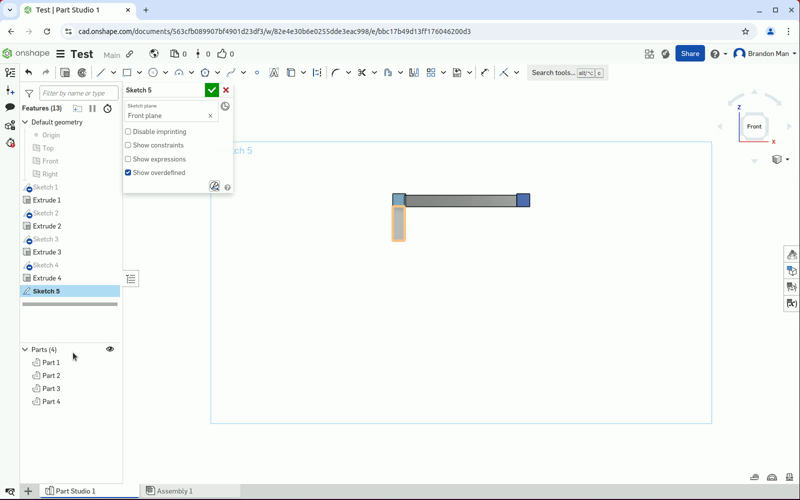
key(y)
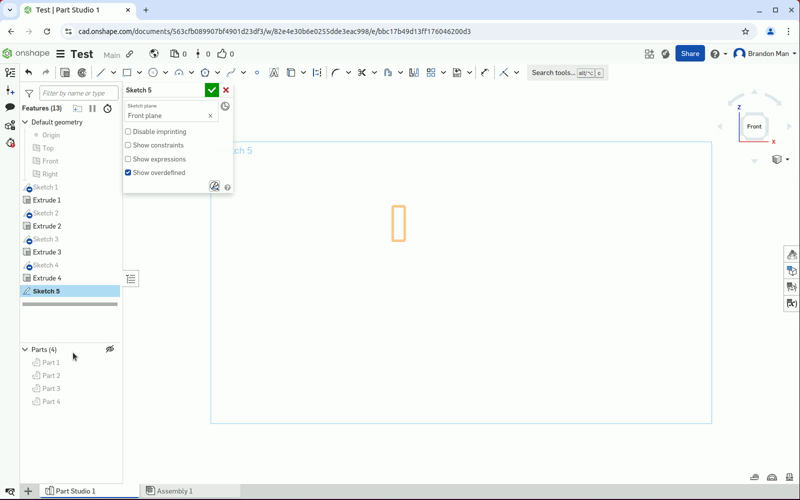
key(l)
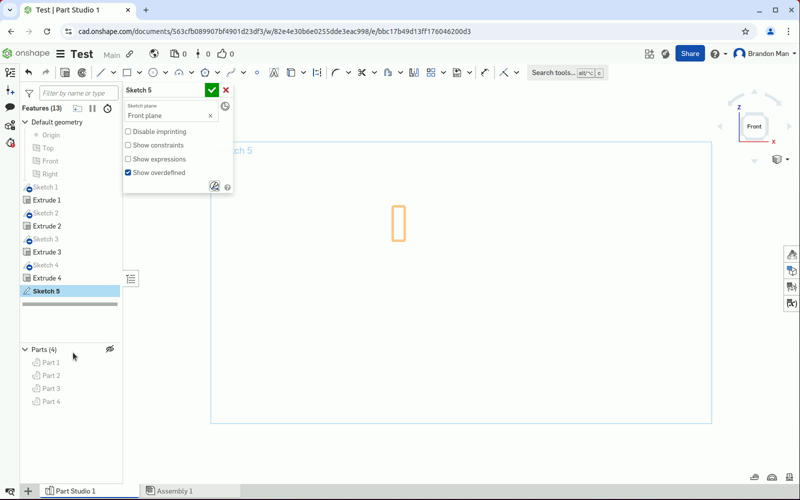
key_down(shift)
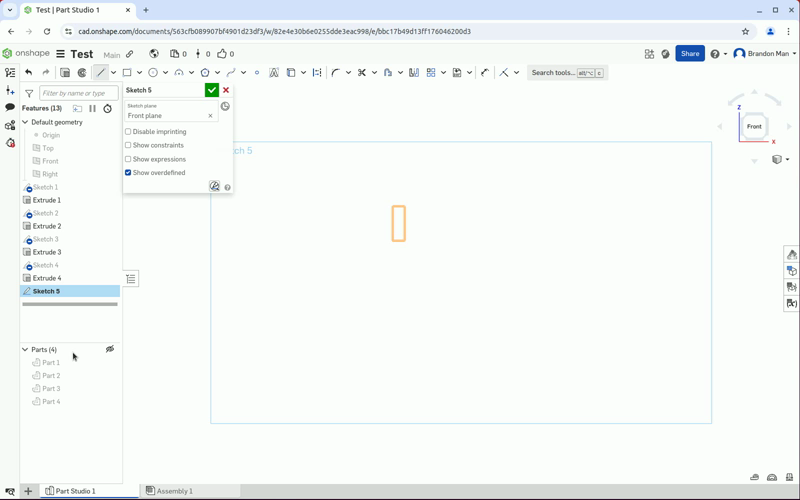
mouse_move(516, 240)
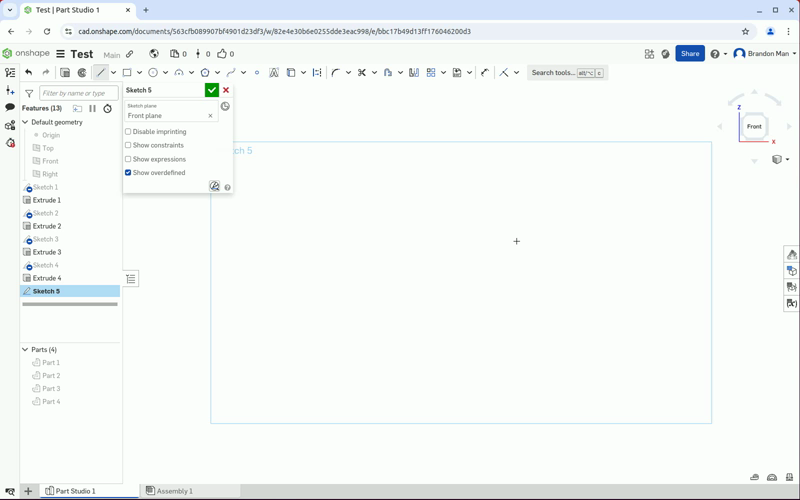
click(516, 240)
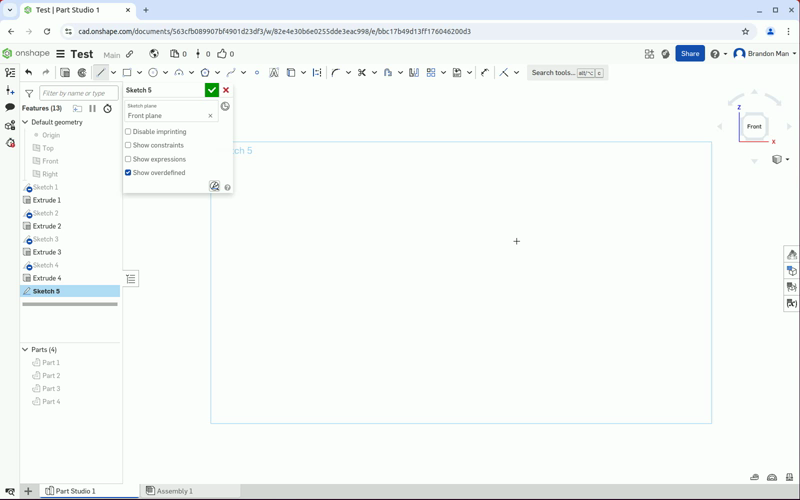
key_up(shift)
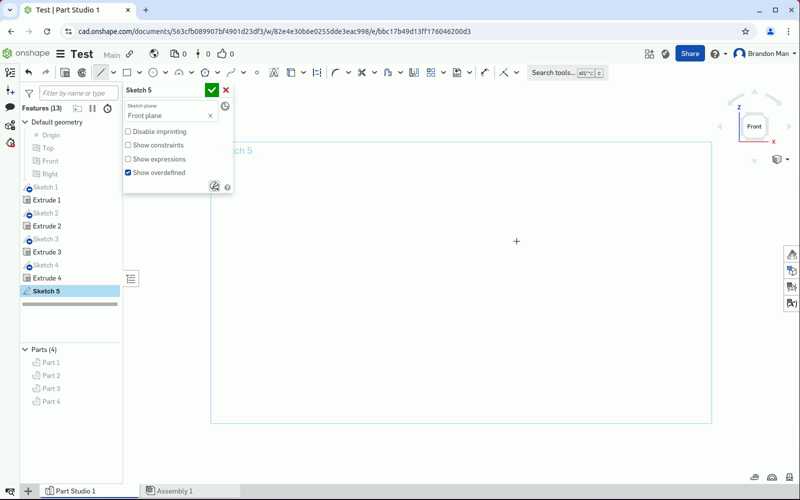
key_down(shift)
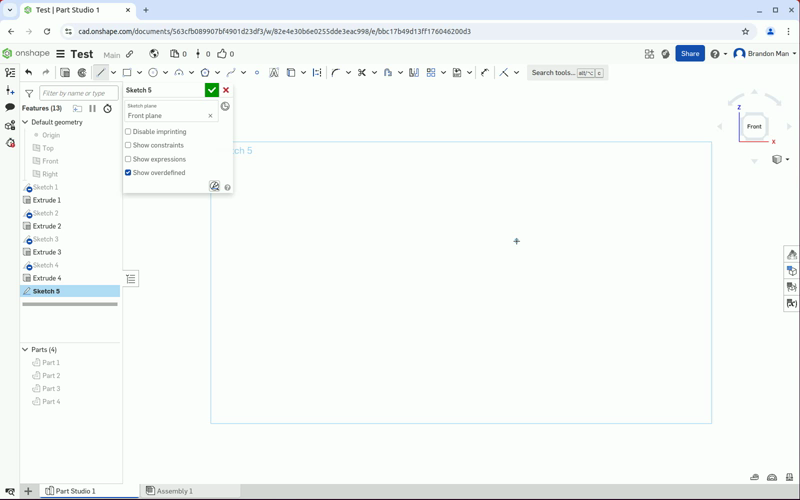
mouse_move(546, 240)
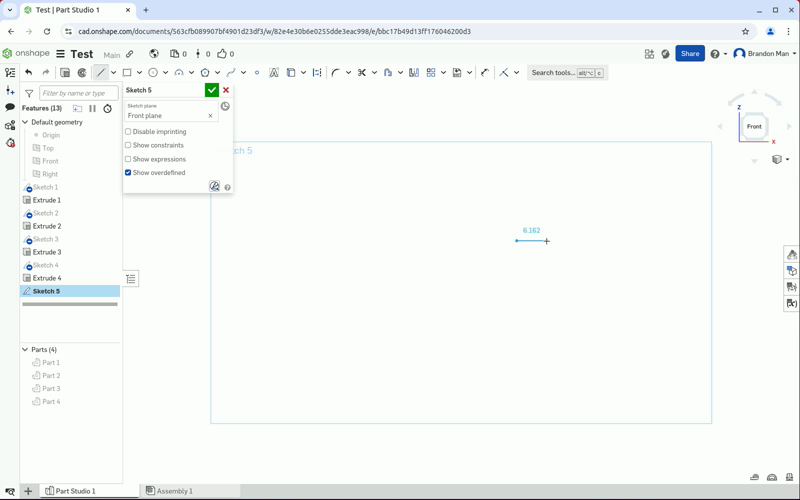
mouse_move(528, 240)
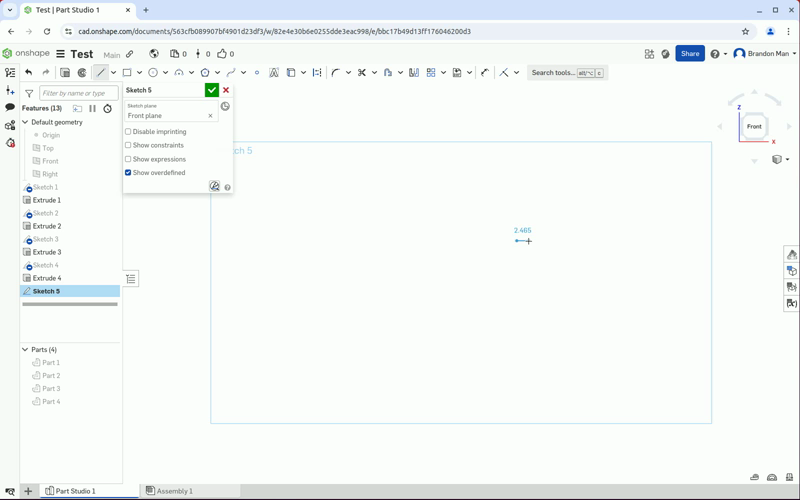
click(528, 240)
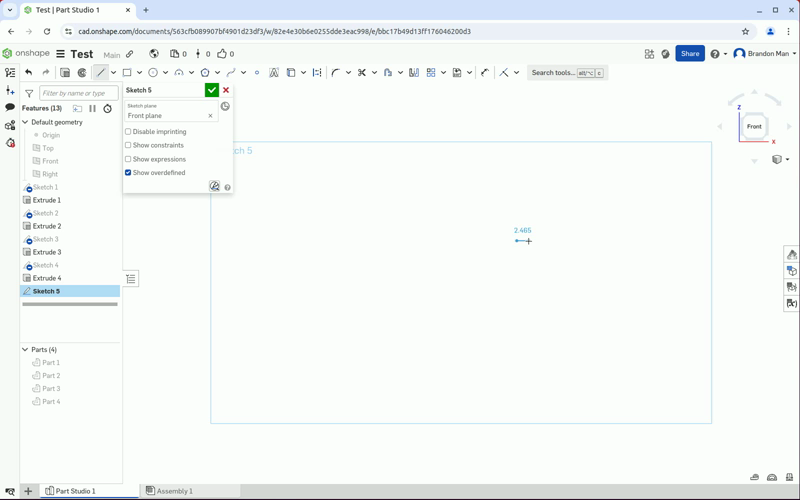
key_up(shift)
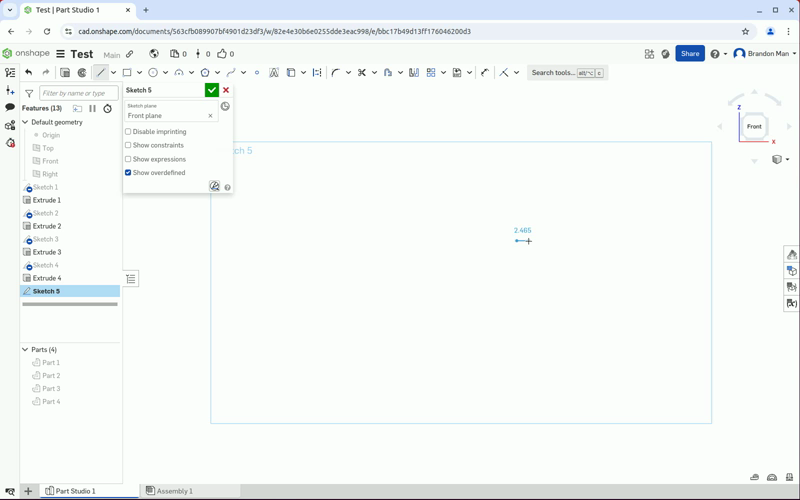
key_down(shift)
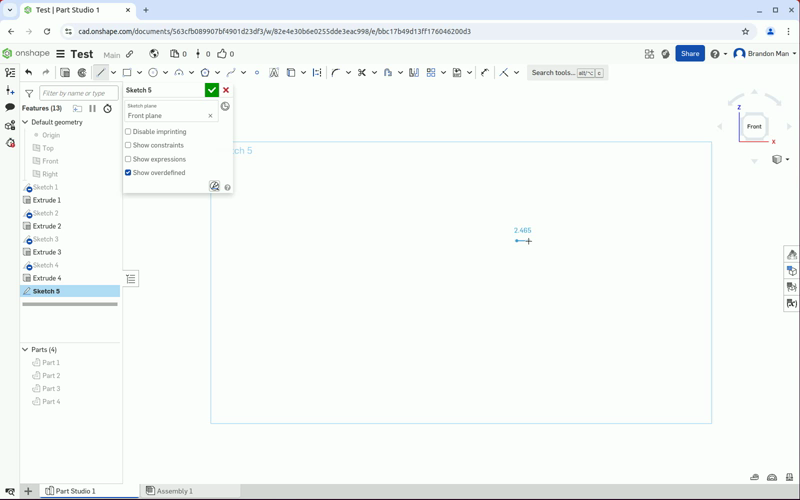
mouse_move(558, 240)
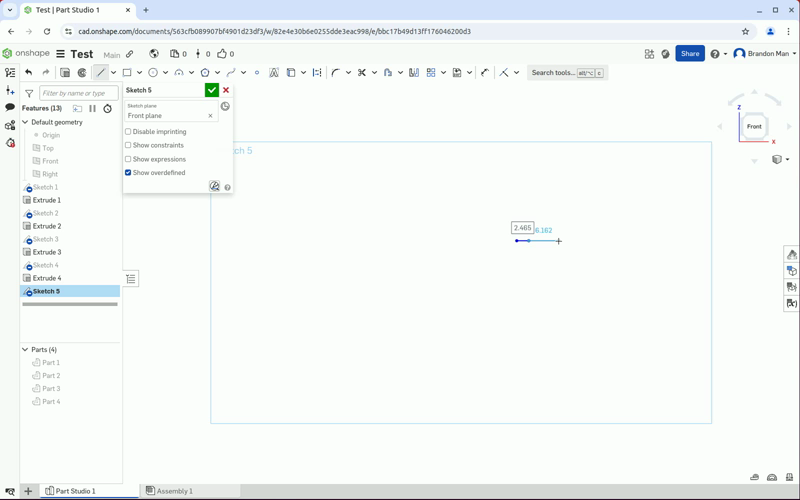
mouse_move(528, 206)
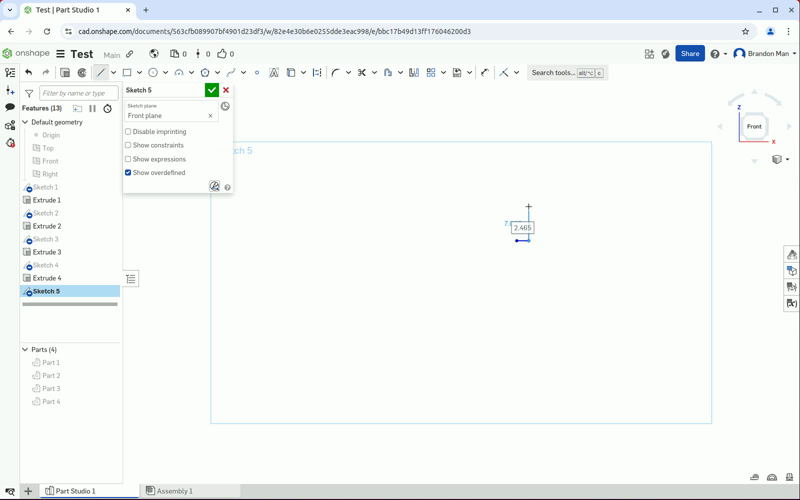
click(528, 206)
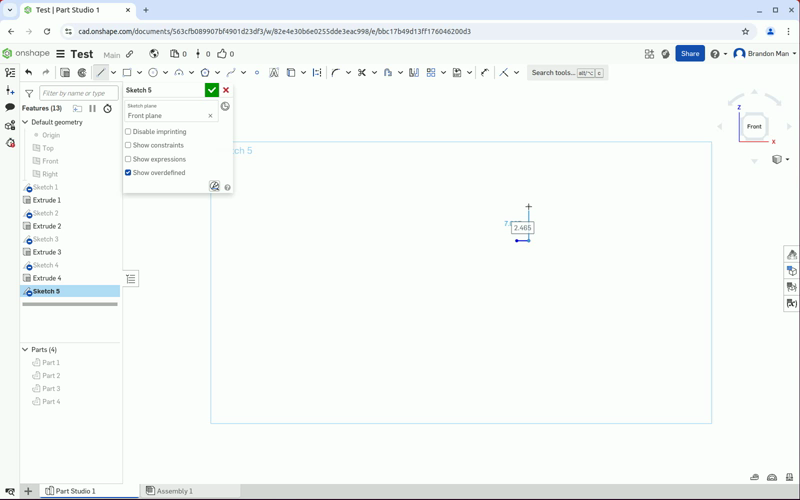
key_up(shift)
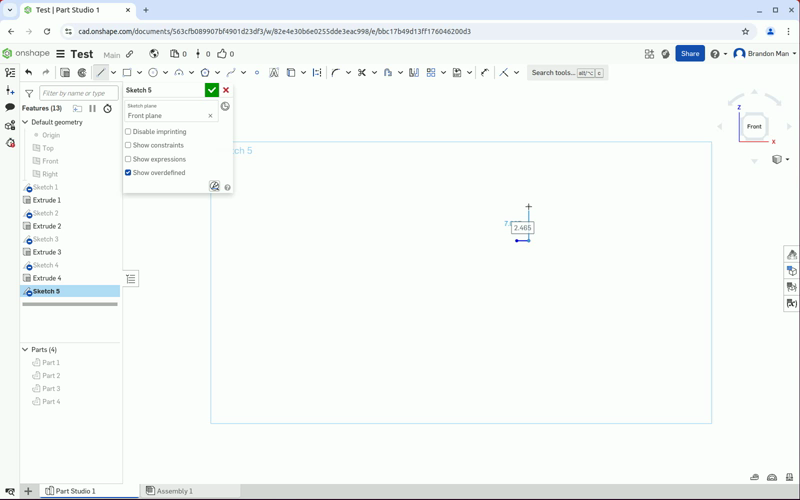
key_down(shift)
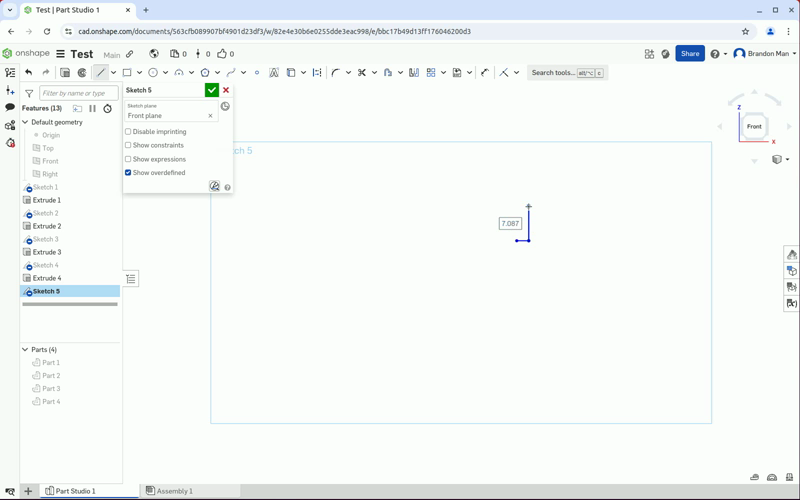
mouse_move(558, 206)
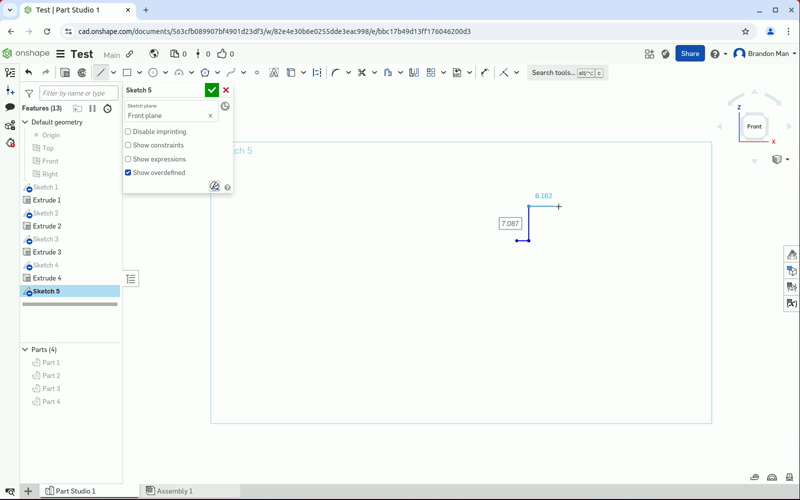
mouse_move(516, 206)
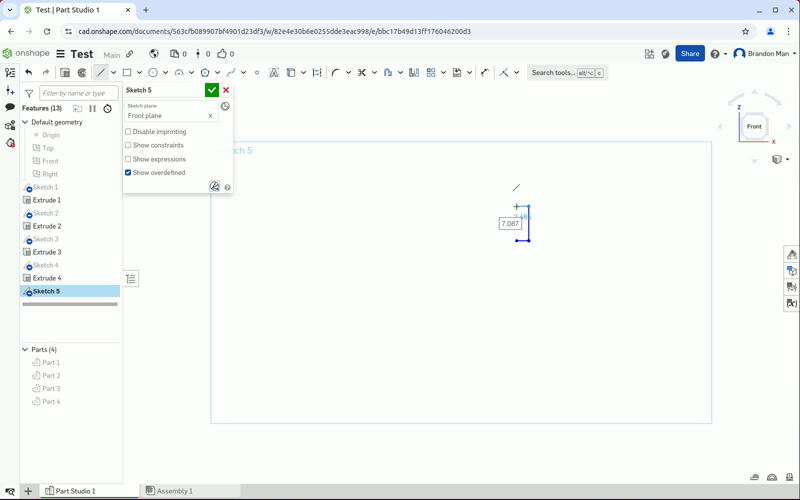
click(516, 206)
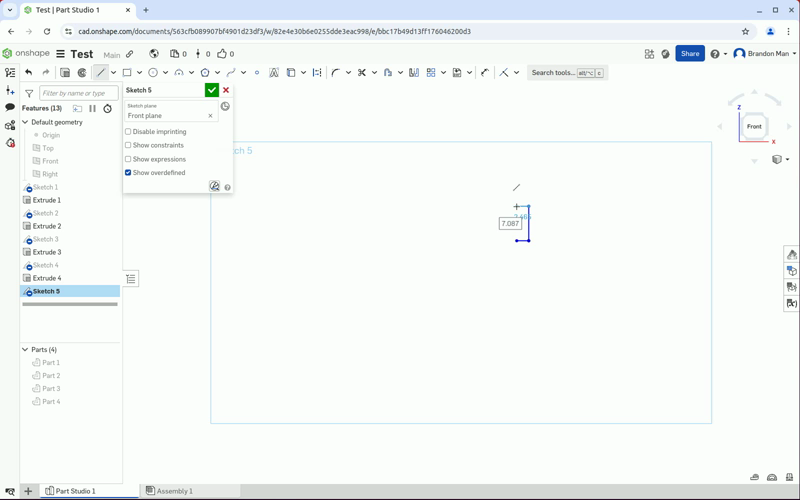
key_up(shift)
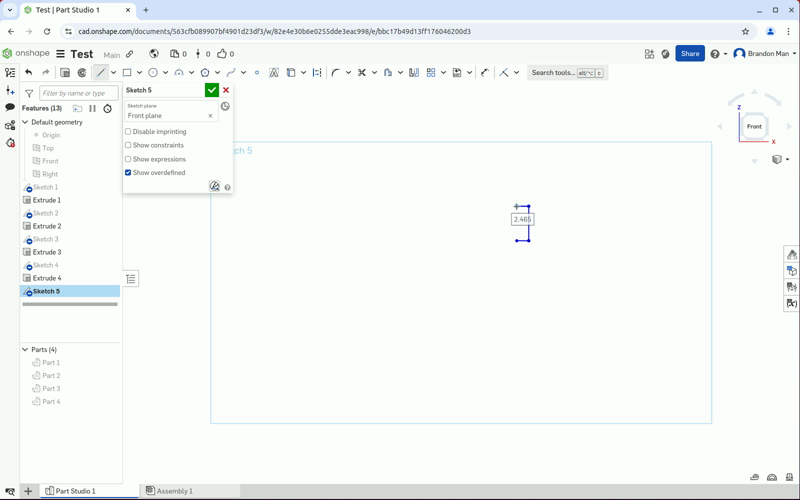
mouse_move(546, 206)
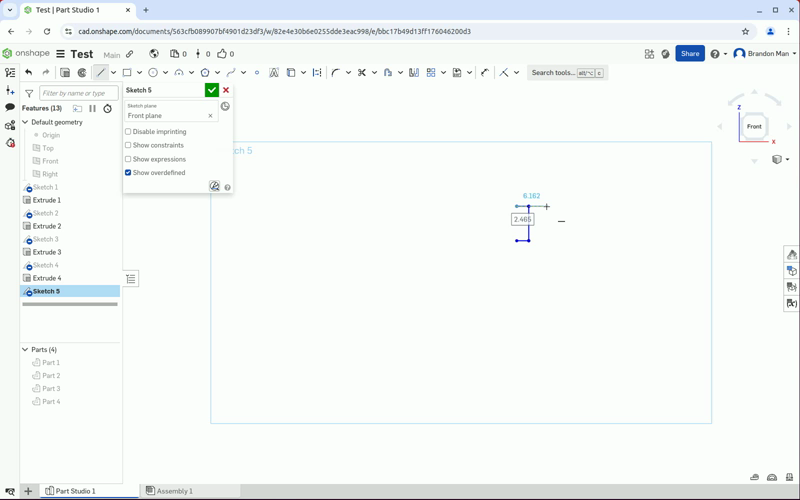
key_down(shift)
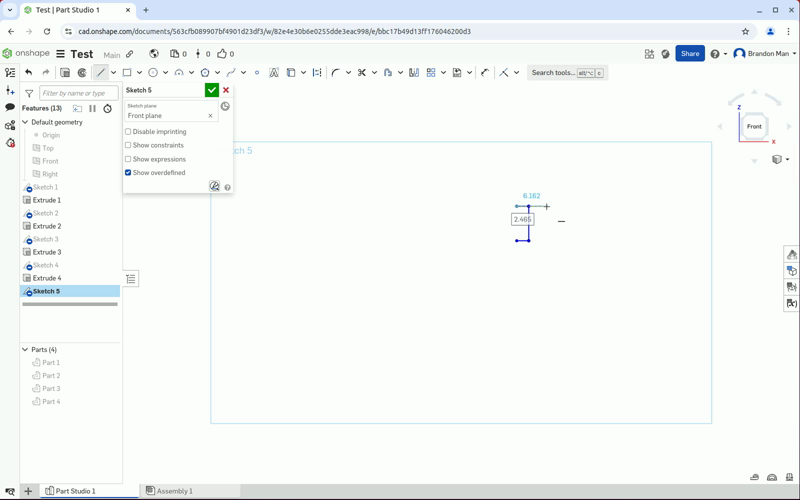
mouse_move(516, 240)
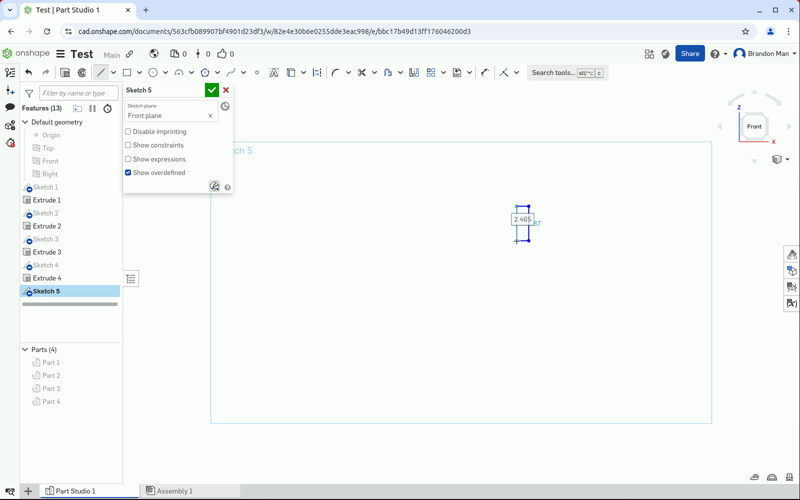
key_up(shift)
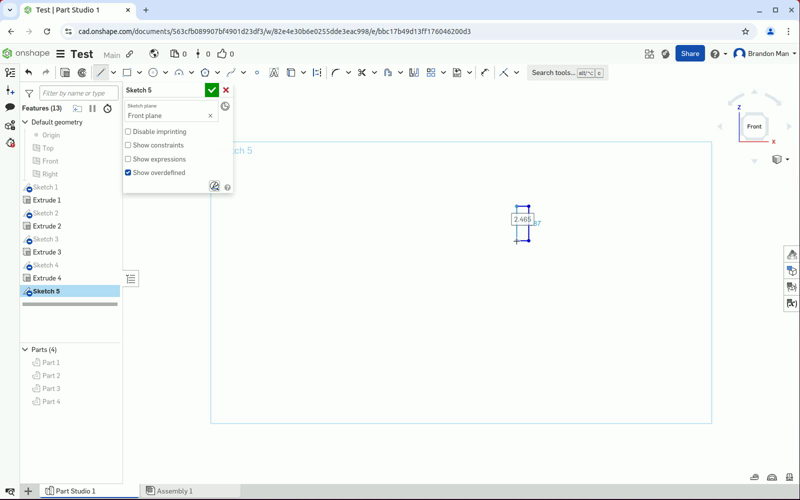
click(516, 240)
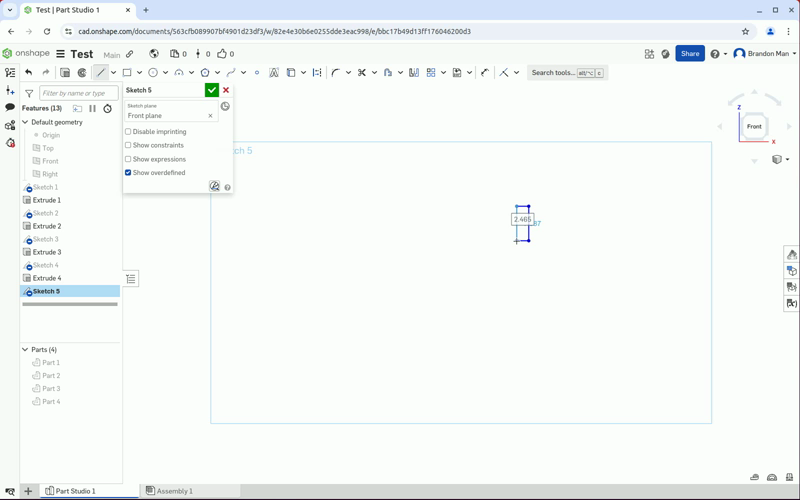
key(esc)
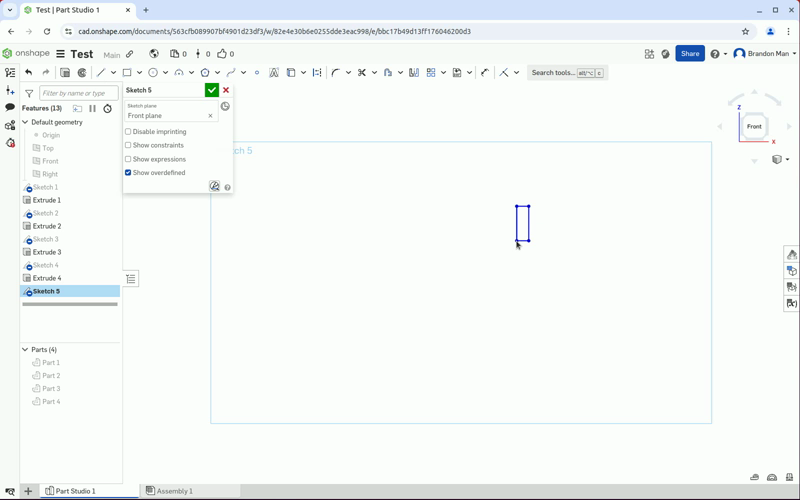
mouse_move(525, 235)
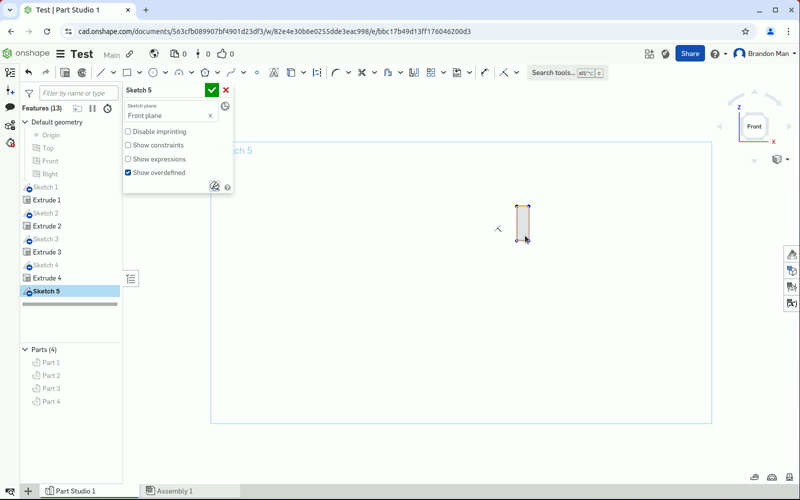
scroll(6)
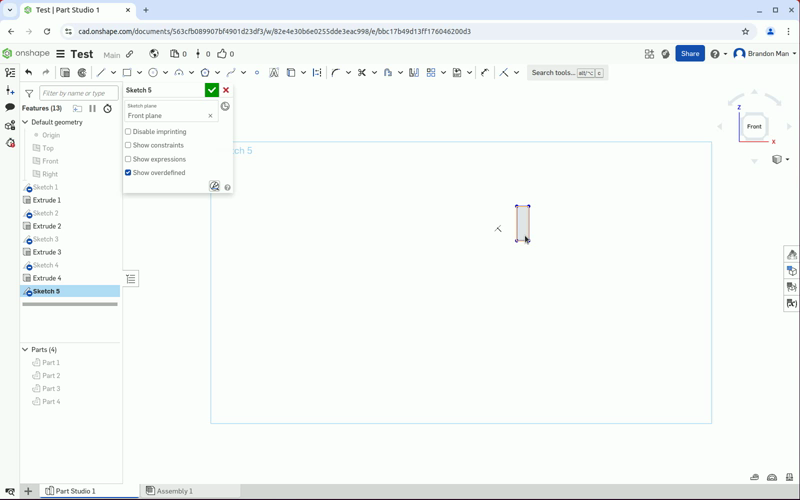
scroll(6)
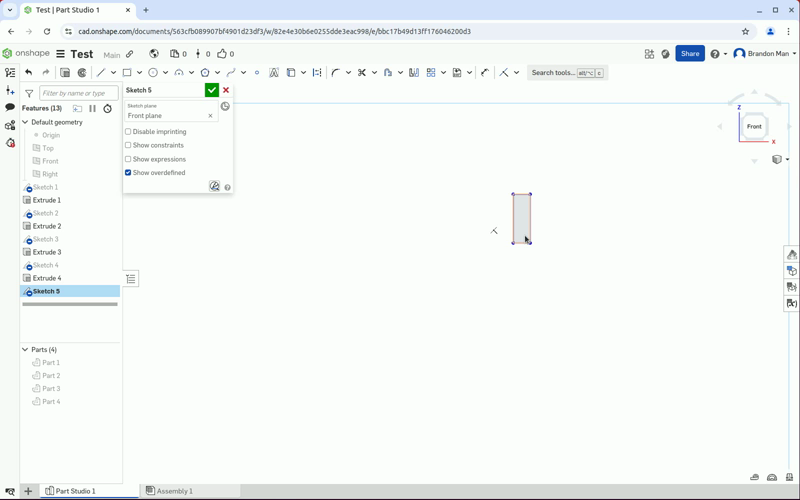
scroll(6)
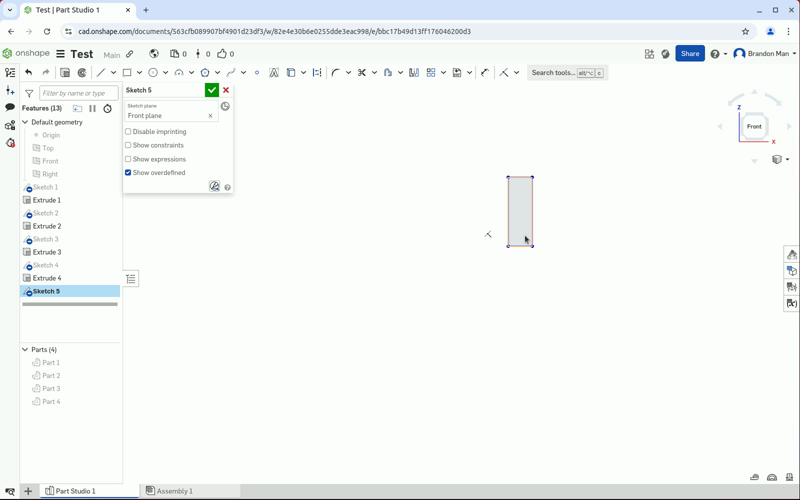
scroll(6)
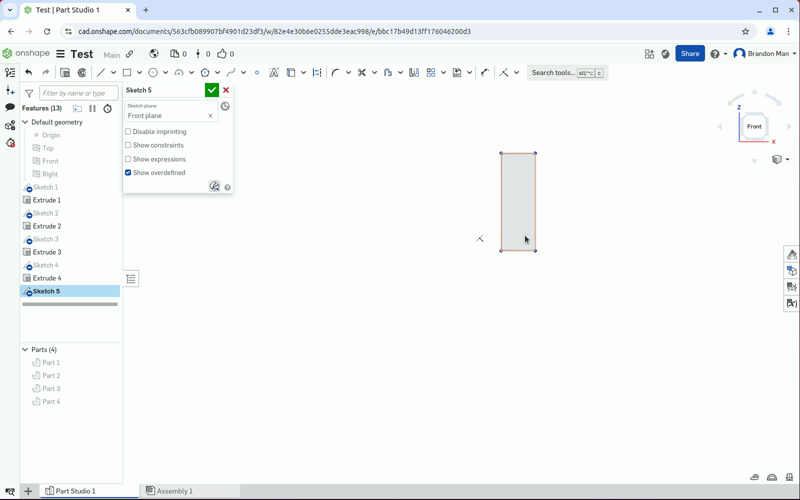
scroll(6)
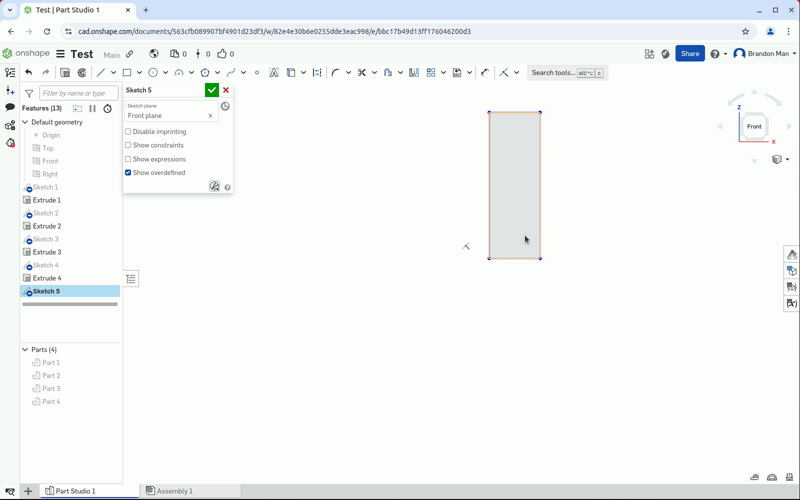
scroll(6)
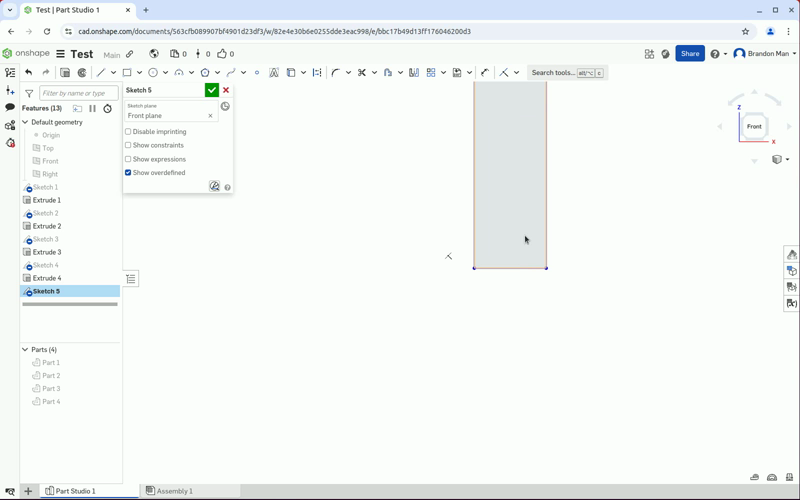
scroll(6)
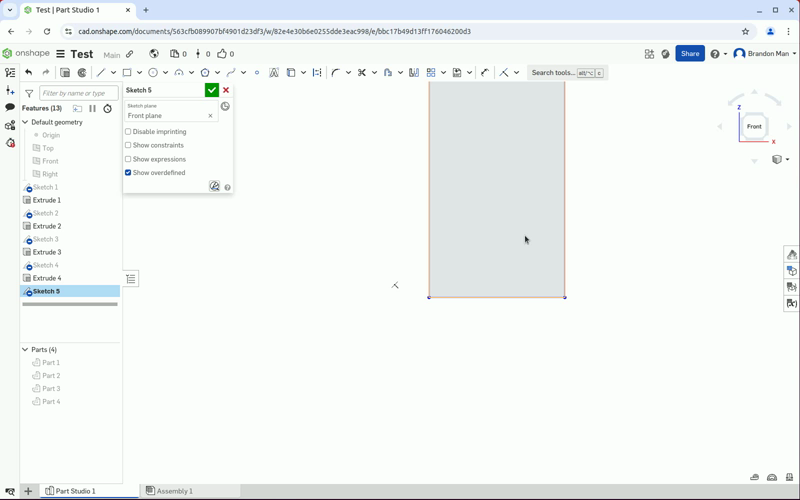
click(525, 235)
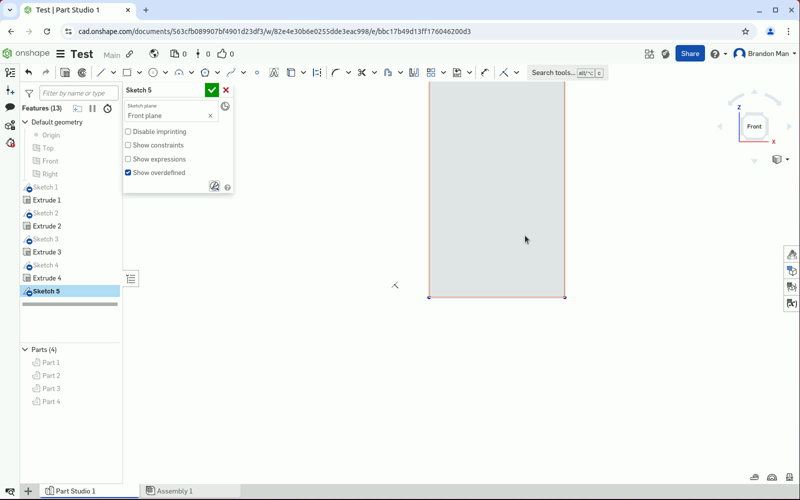
scroll(-6)
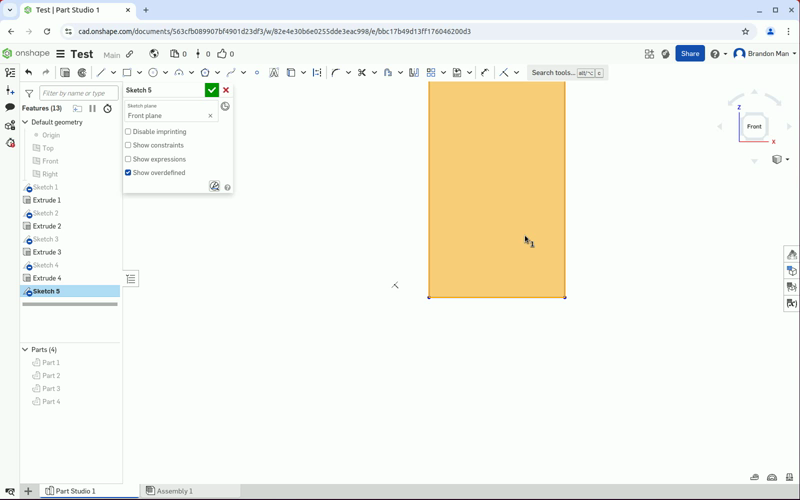
scroll(-6)
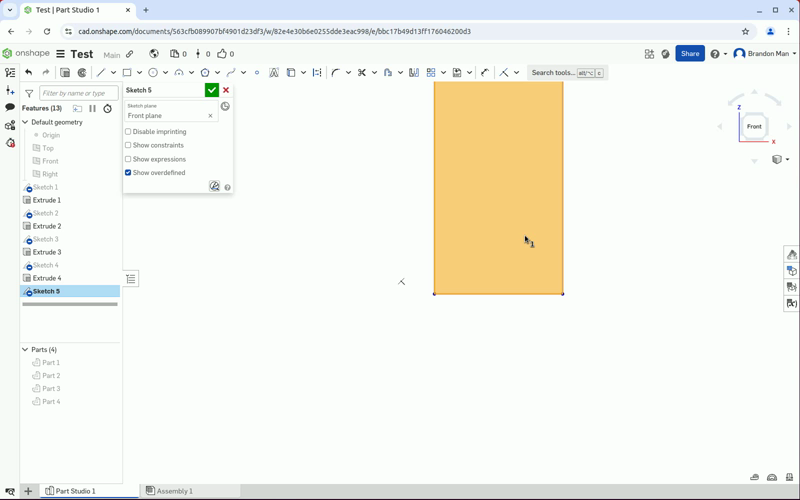
scroll(-6)
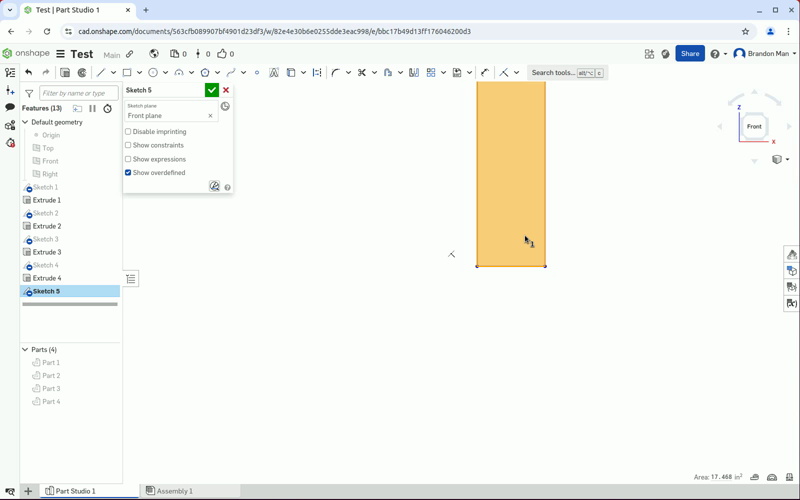
scroll(-6)
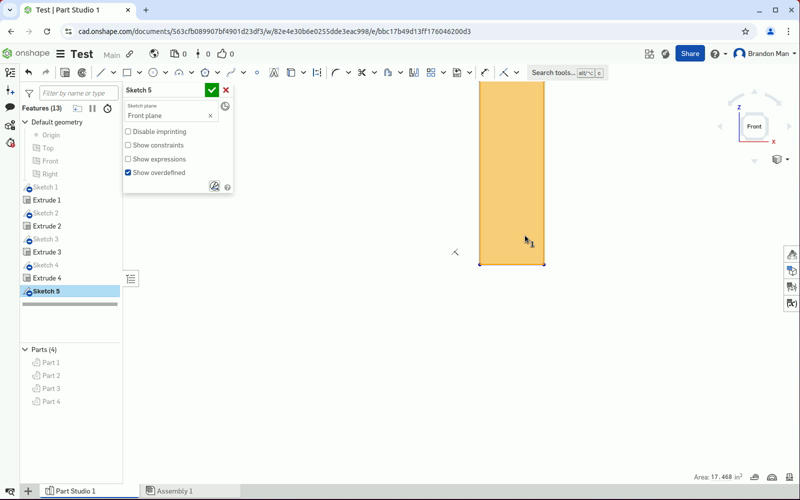
scroll(-6)
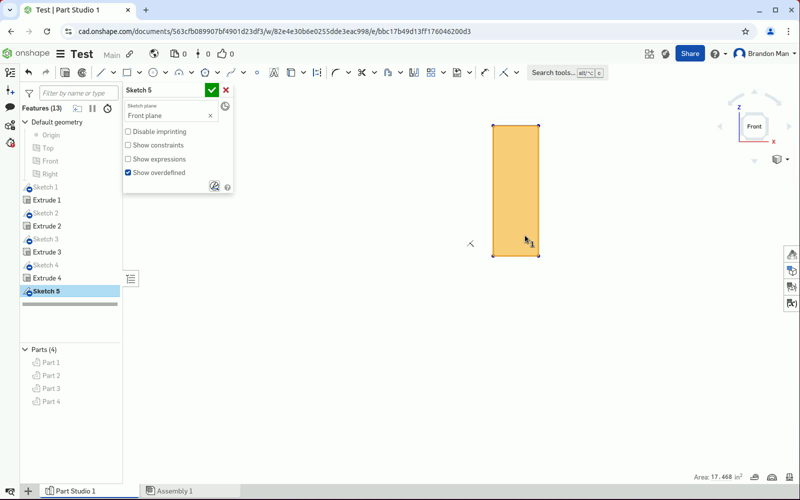
scroll(-6)
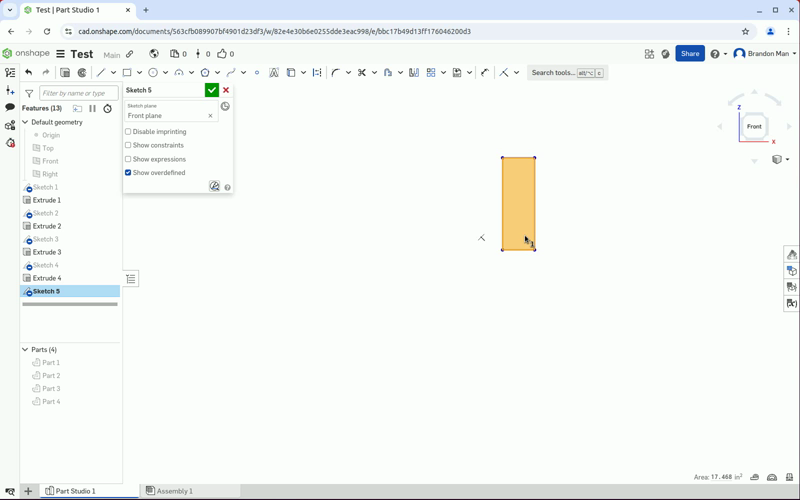
scroll(-6)
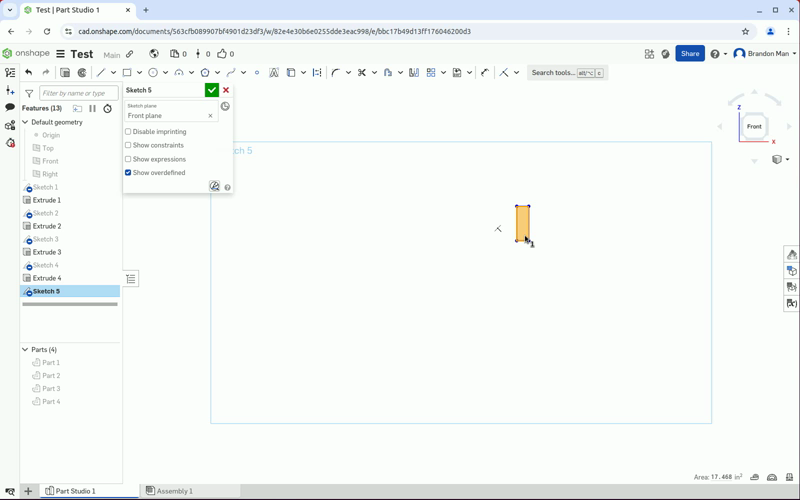
mouse_move(73, 352)
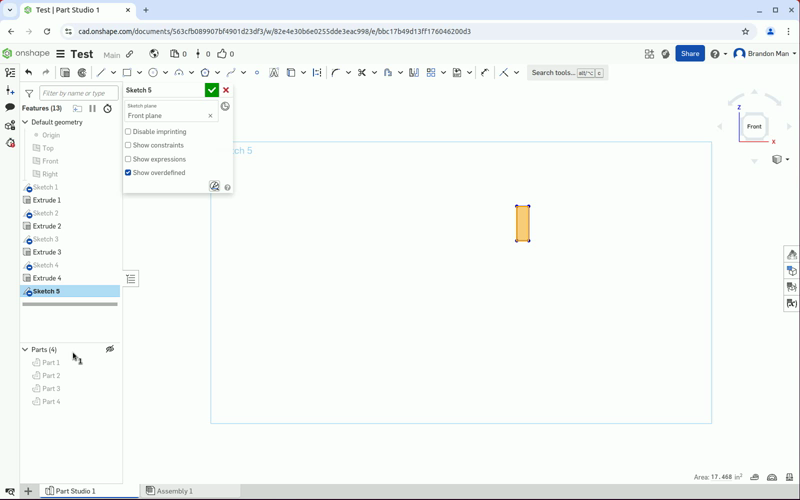
key(shift+y)
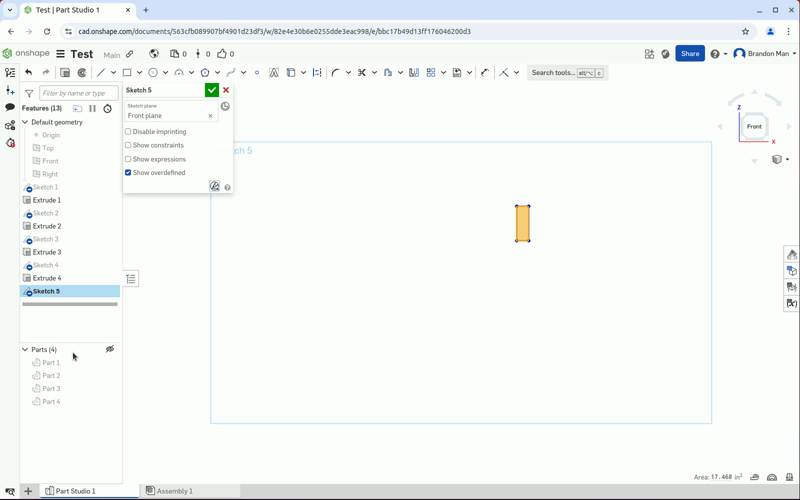
key(shift+e)
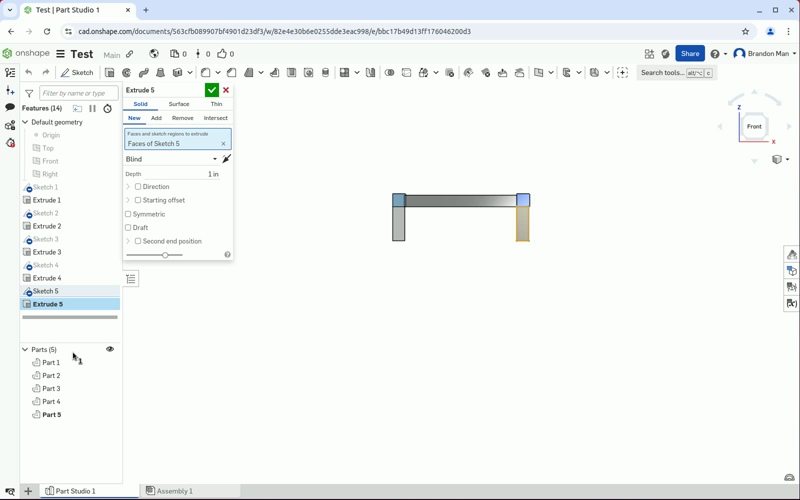
mouse_move(143, 106)
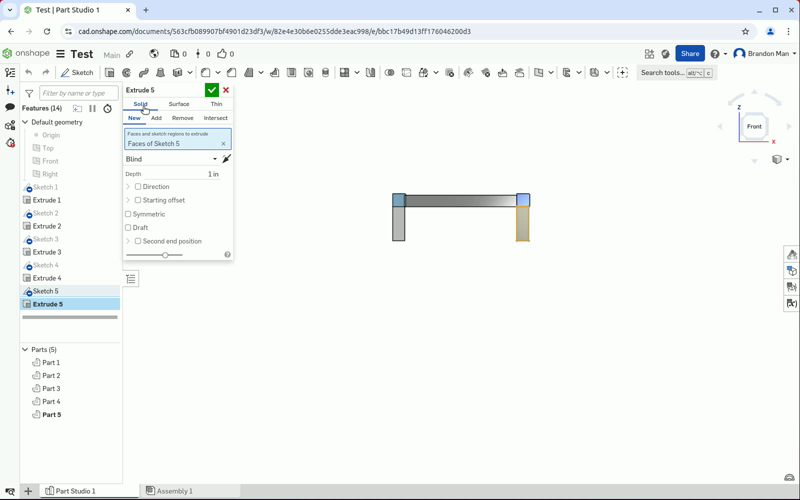
click(143, 106)
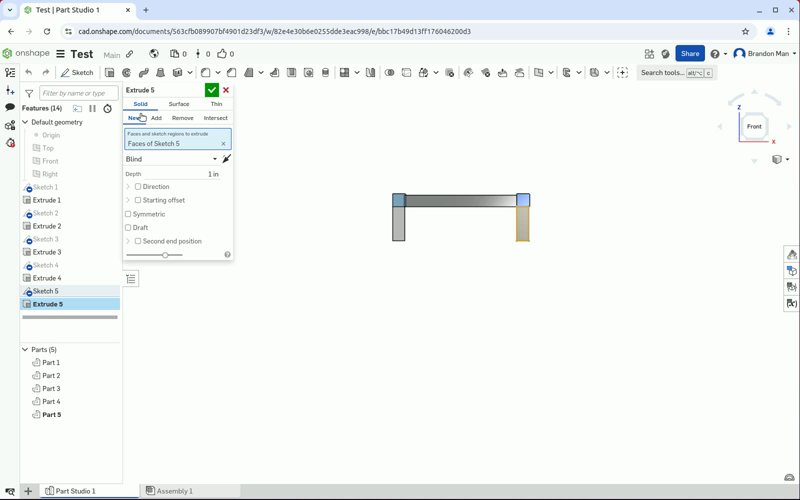
mouse_move(137, 120)
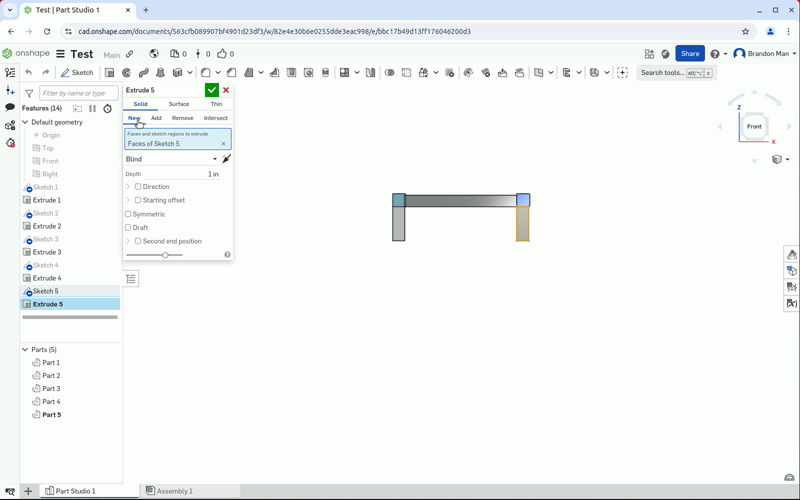
click(137, 120)
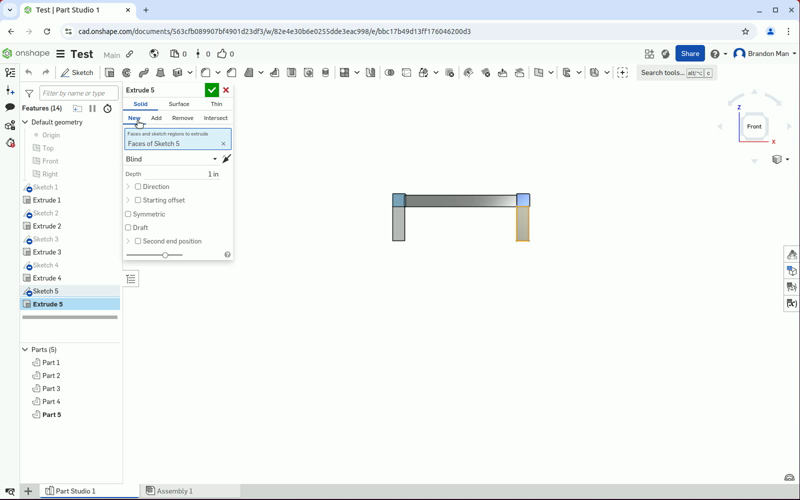
key(tab, 4)
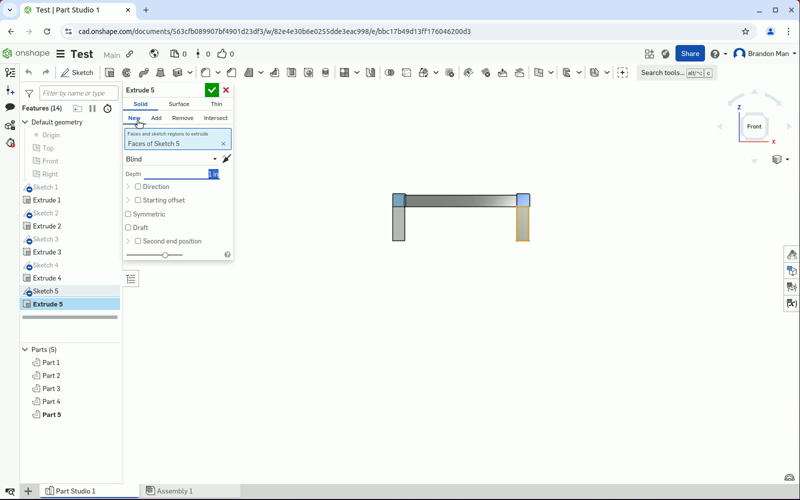
text(18.535)
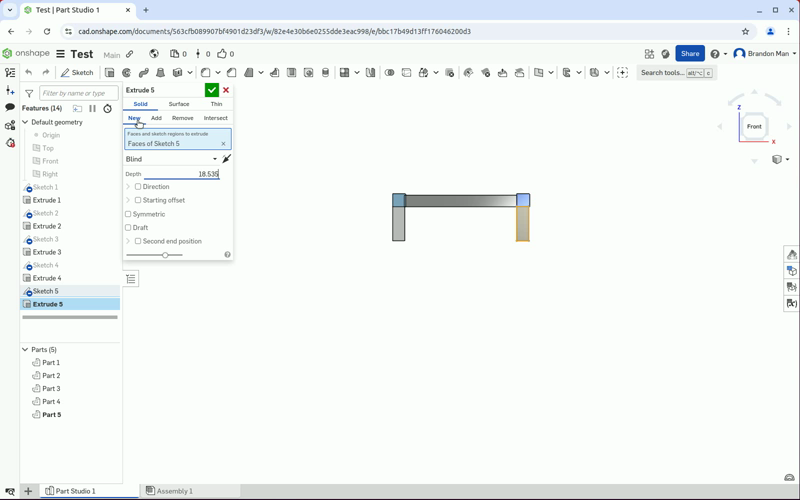
key(enter)
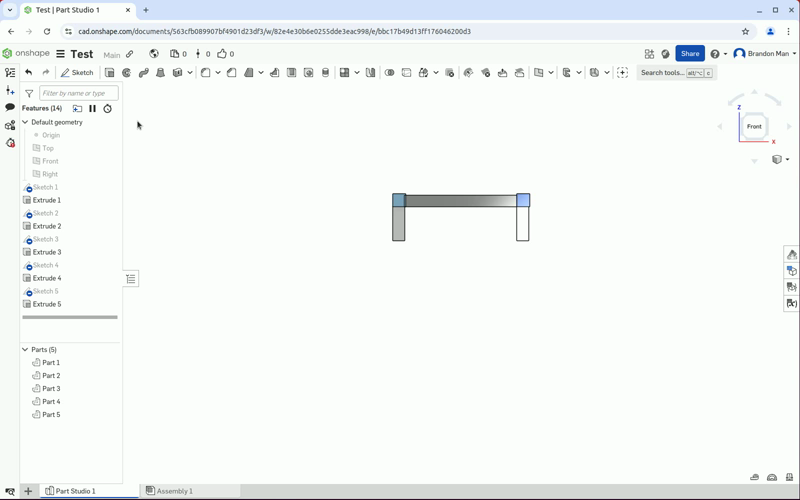
key(shift+h)
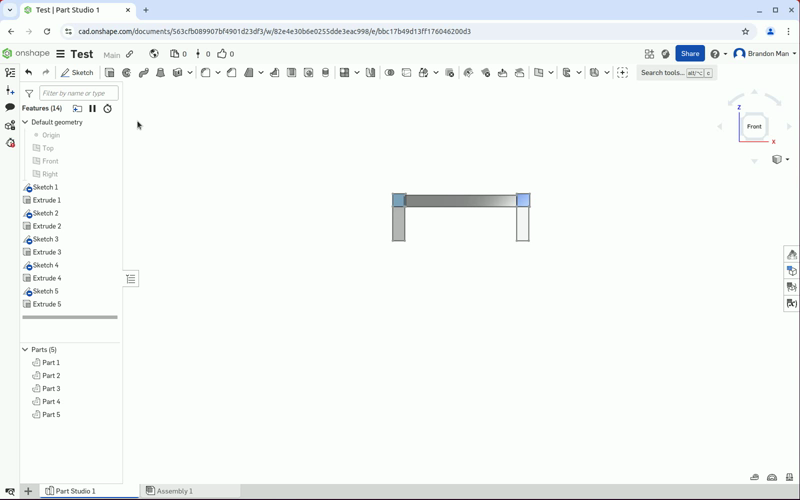
key(shift+h)
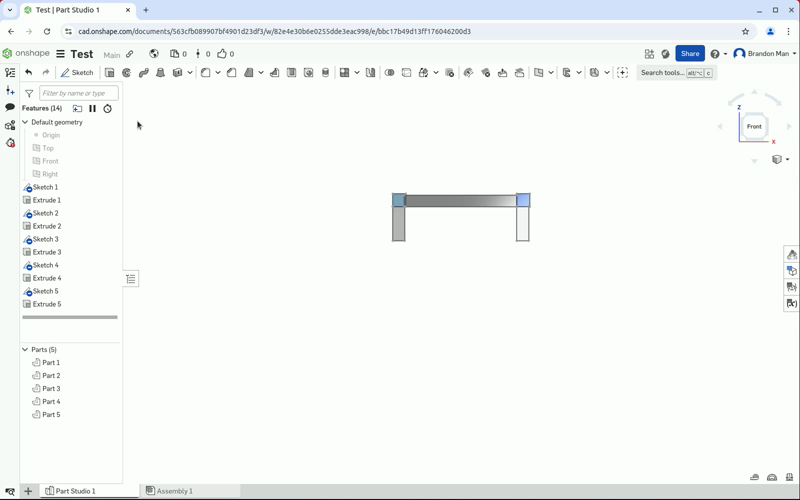
key(shift+7)
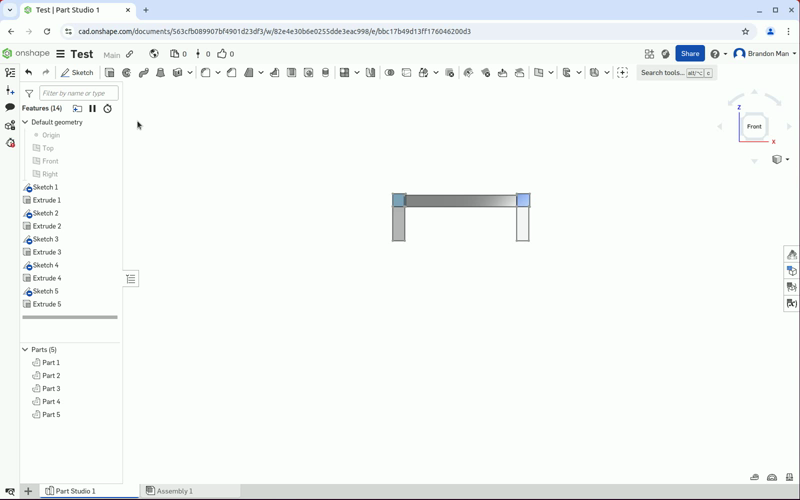
key(left, 2)
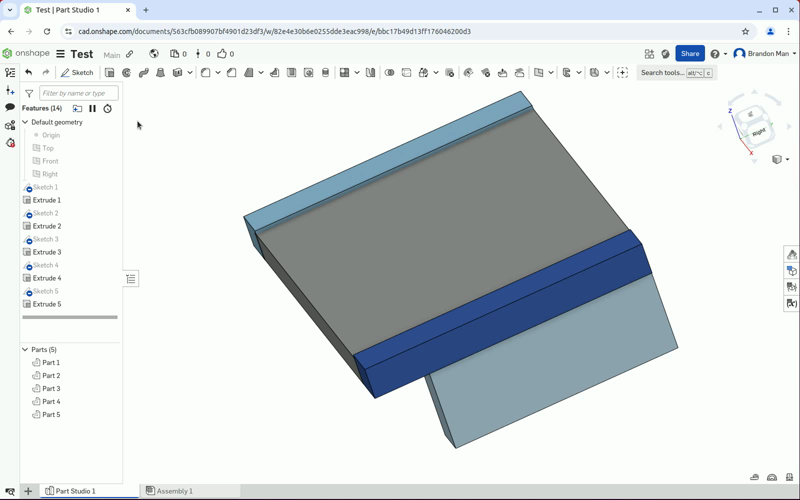
key(down, 2)
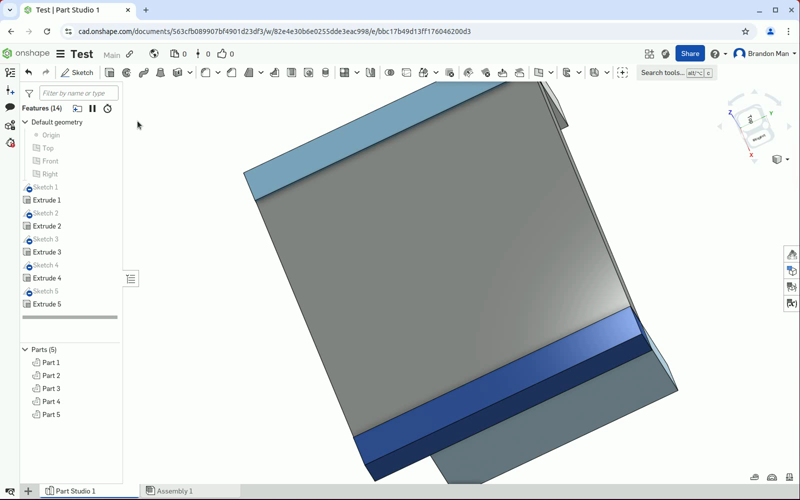
key(up, 2)
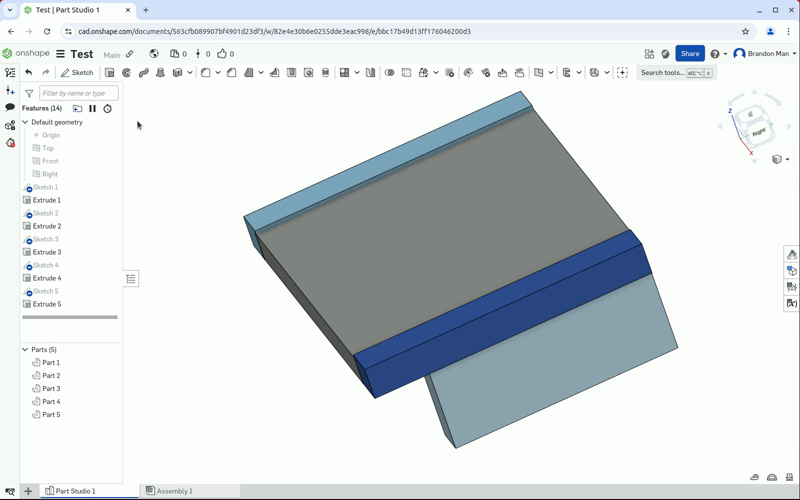
key(right, 2)
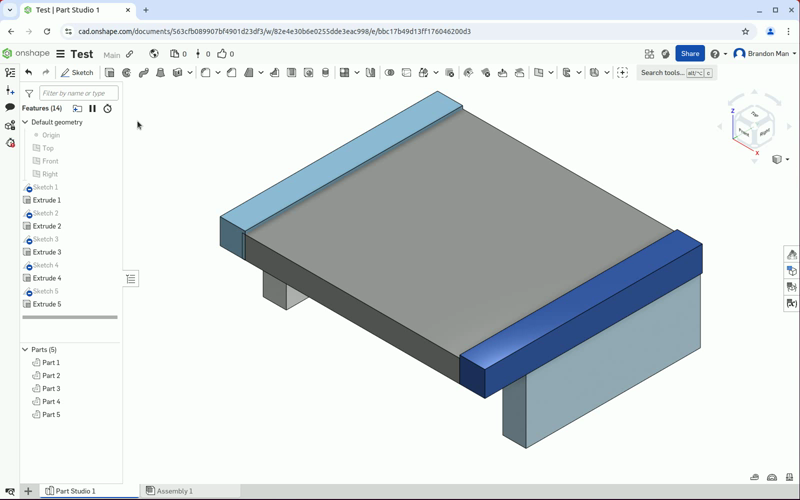
mouse_move(73, 189)
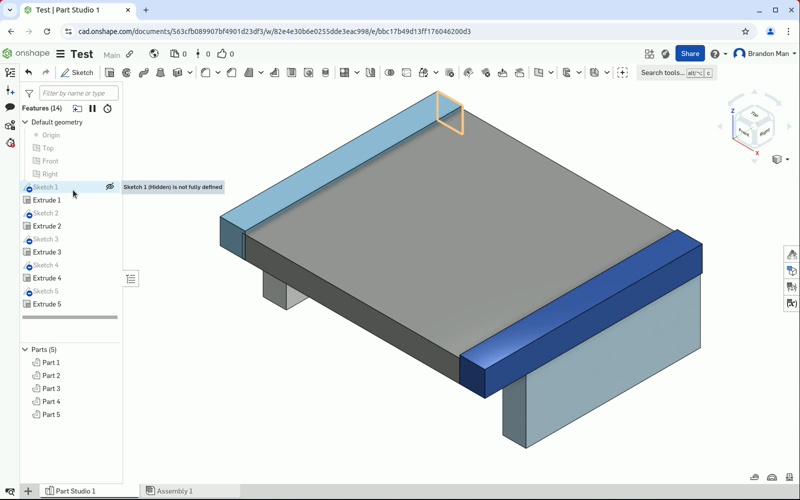
click(73, 189)